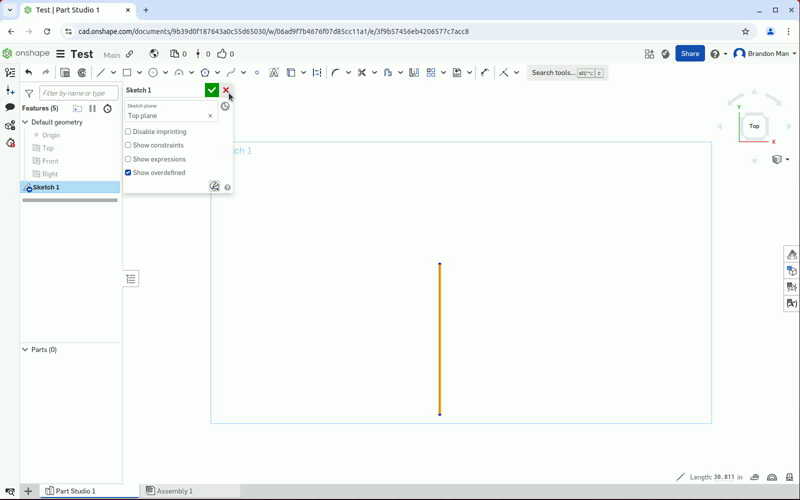
key(shift+h)
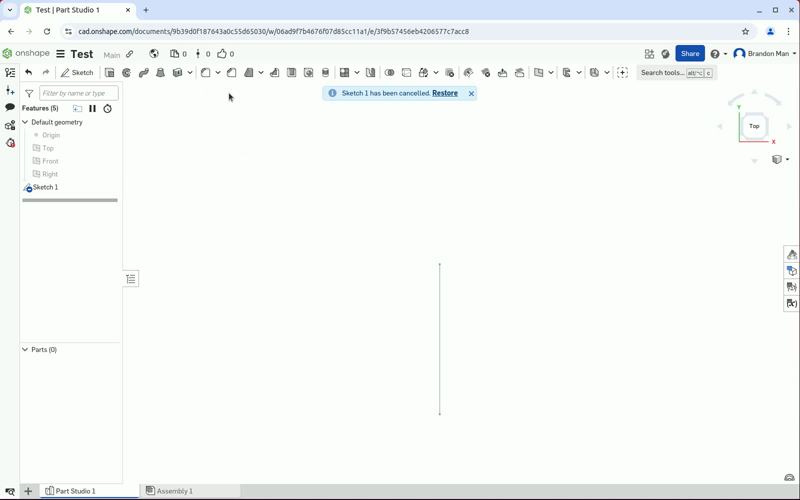
key(shift+s)
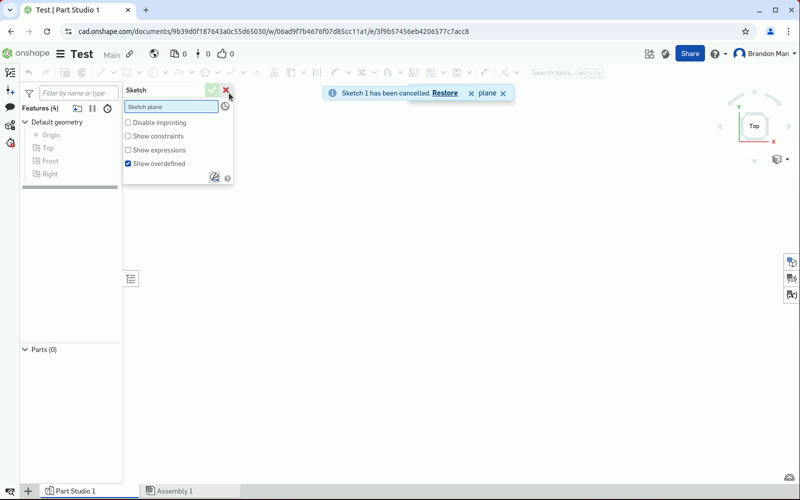
mouse_move(73, 150)
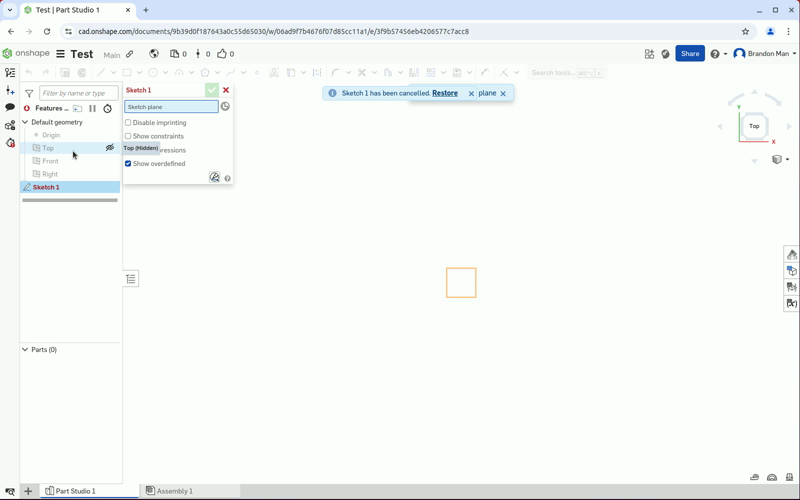
click(73, 150)
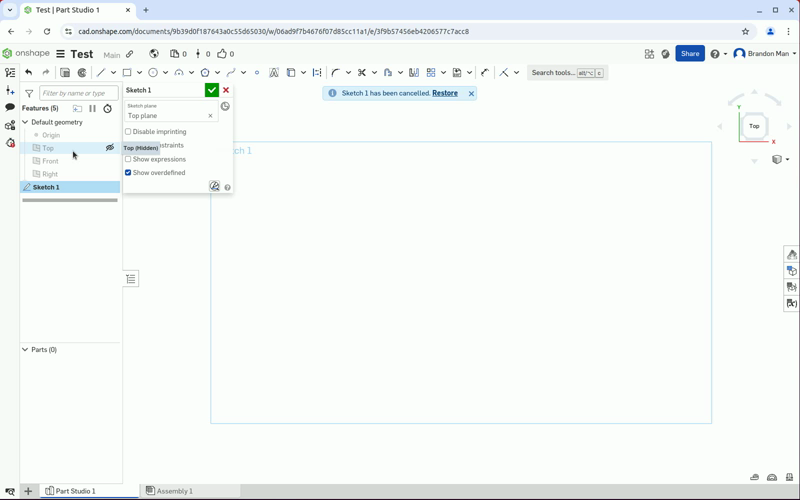
mouse_move(73, 352)
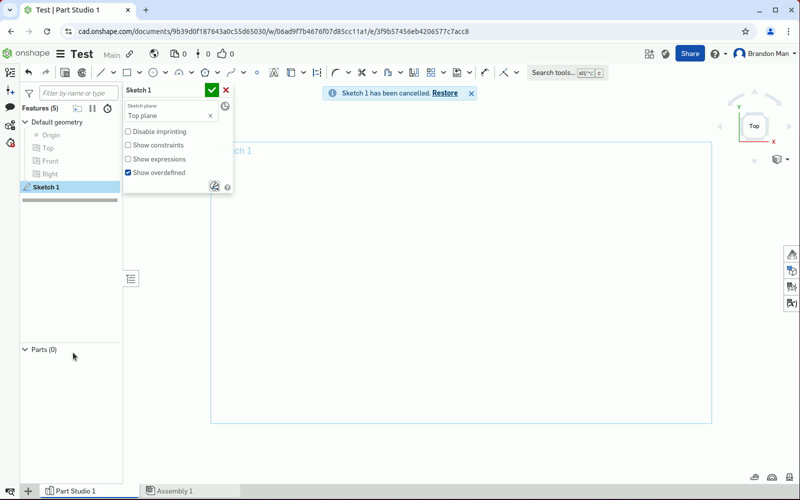
key(y)
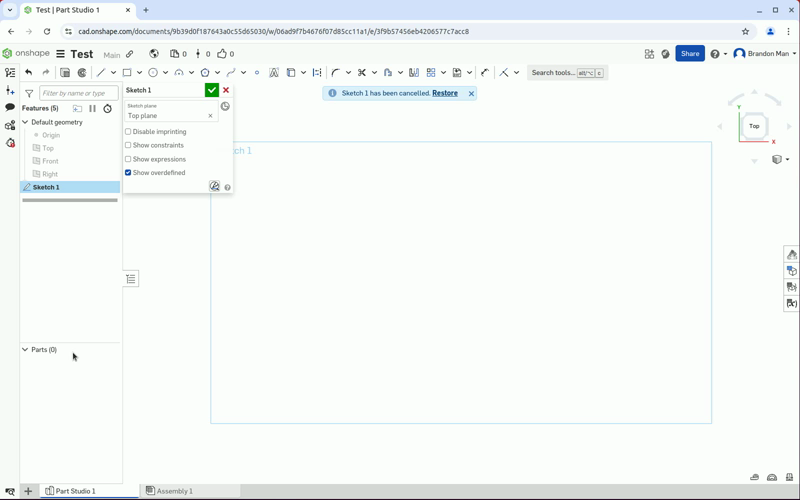
key(c)
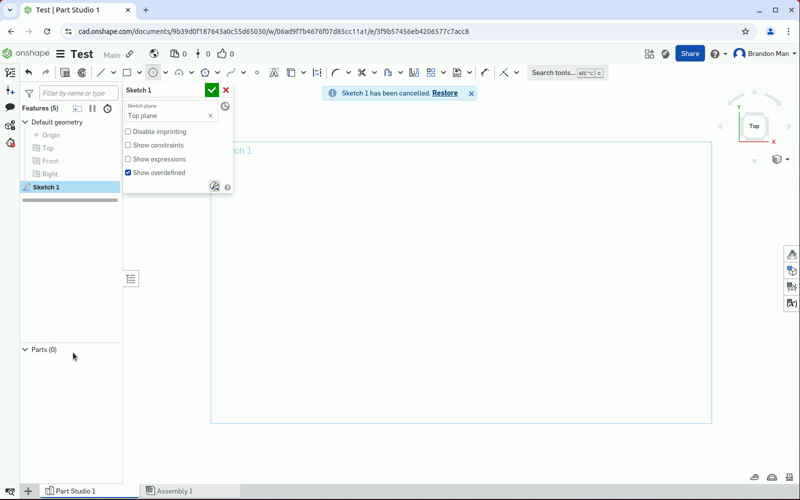
key_down(shift)
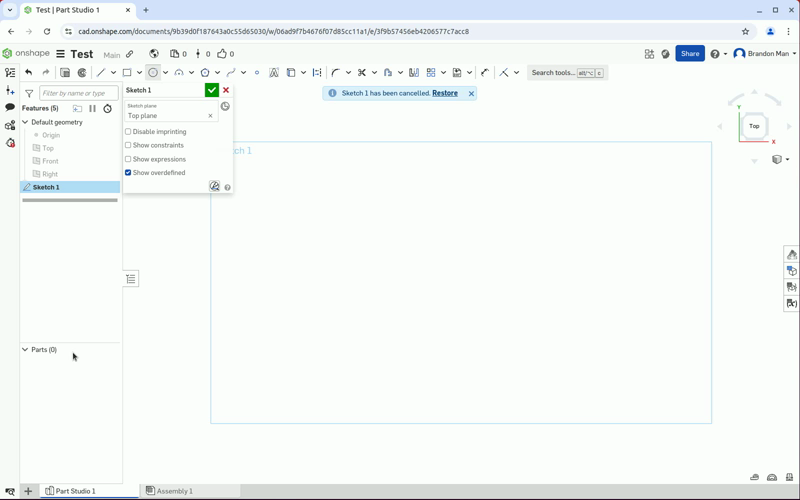
mouse_move(461, 282)
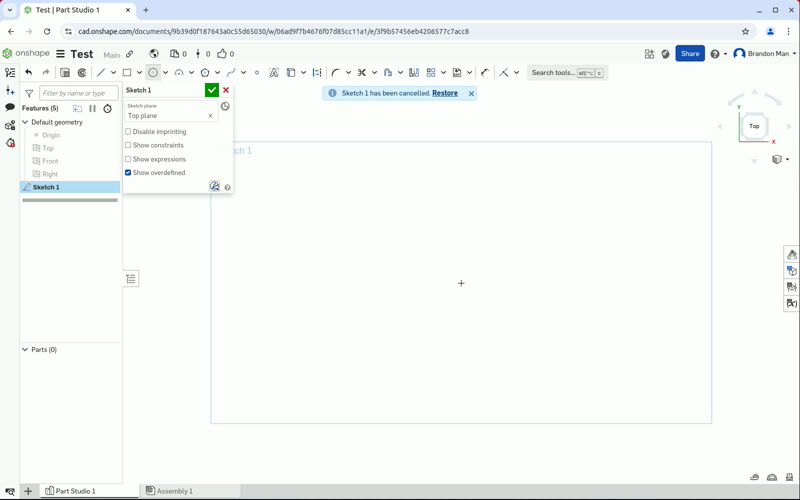
click(461, 282)
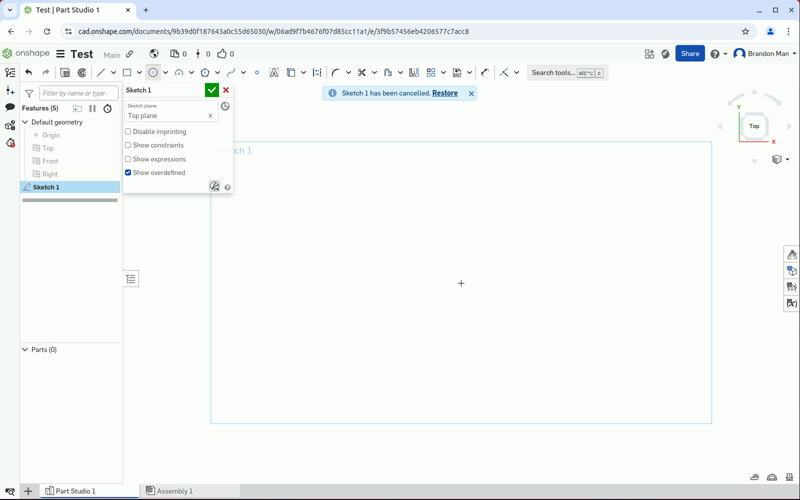
key_up(shift)
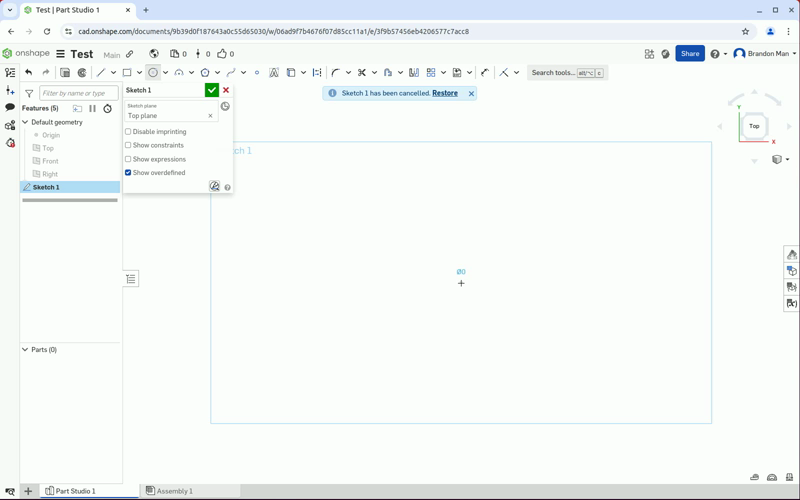
mouse_move(503, 282)
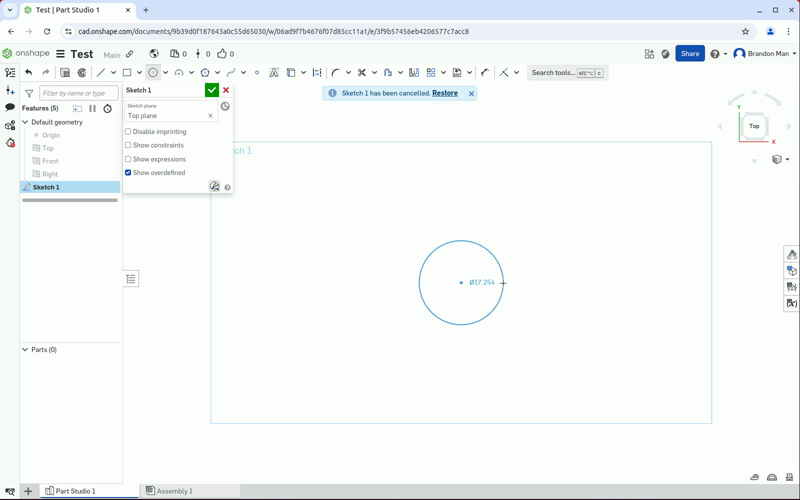
click(503, 282)
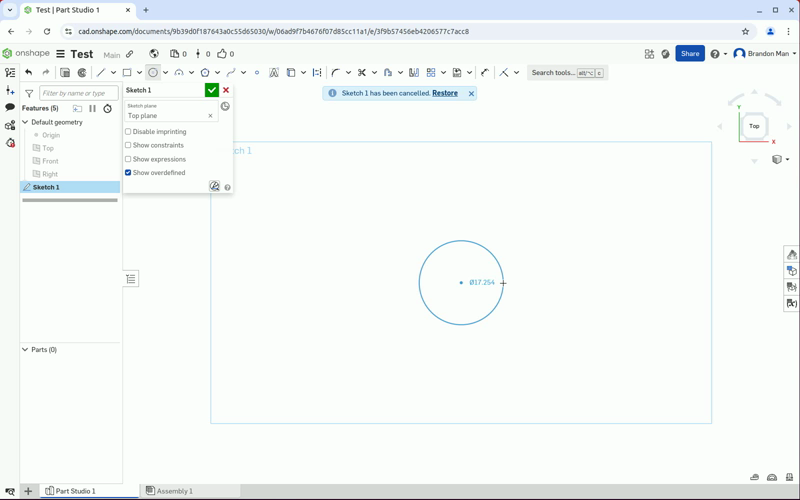
key(esc)
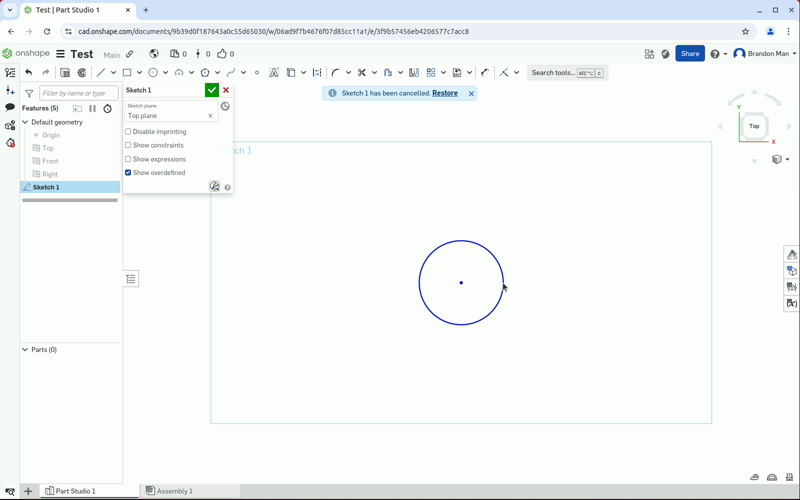
key(c)
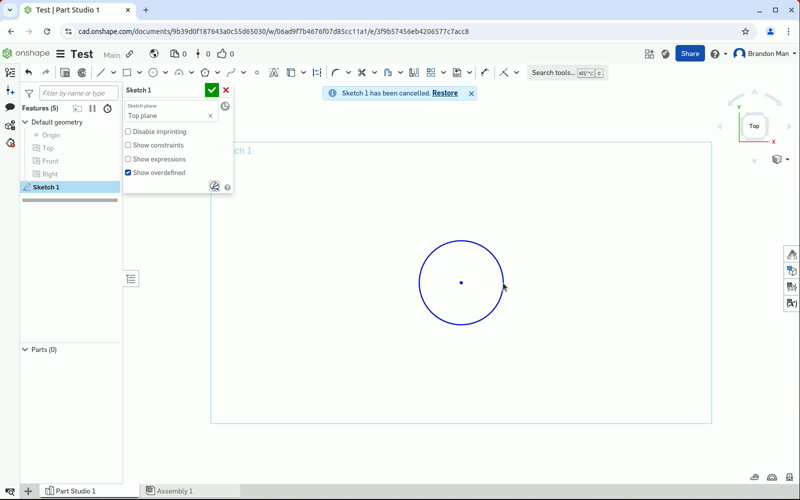
key_down(shift)
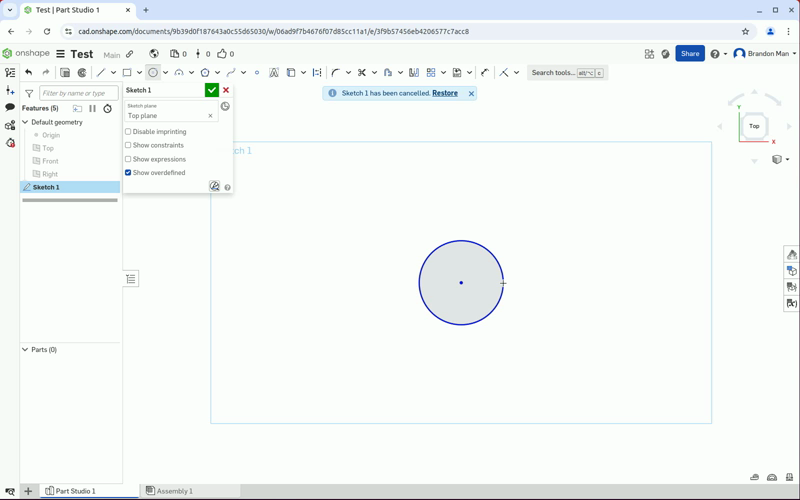
mouse_move(461, 282)
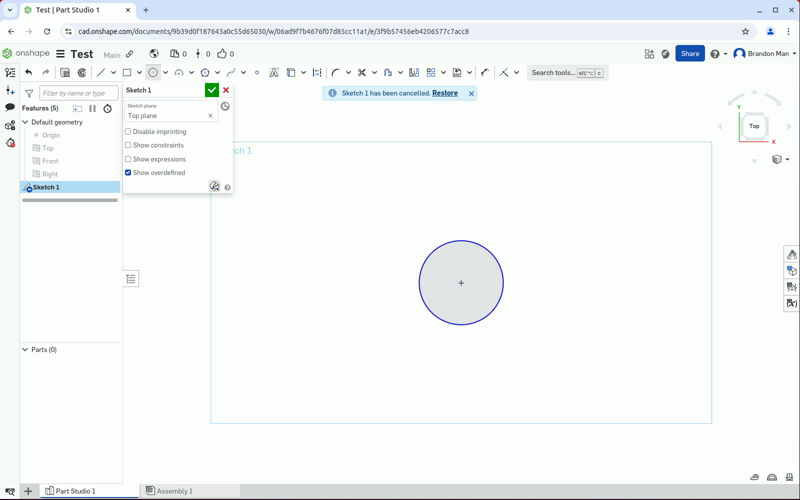
click(461, 282)
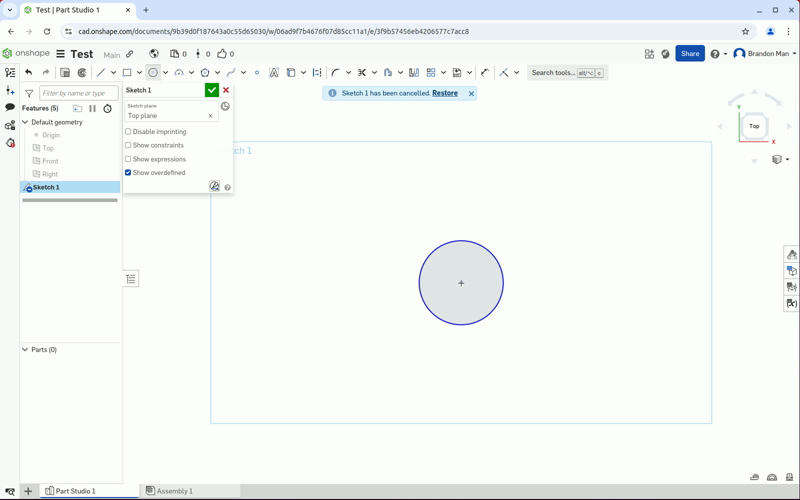
key_up(shift)
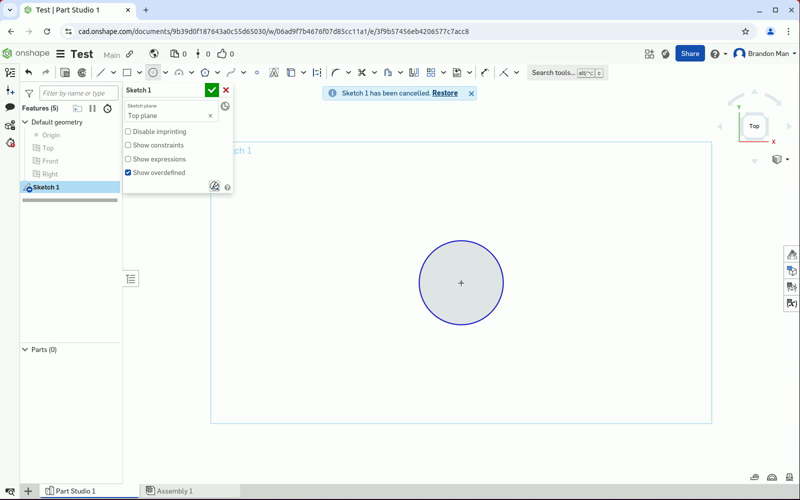
mouse_move(482, 282)
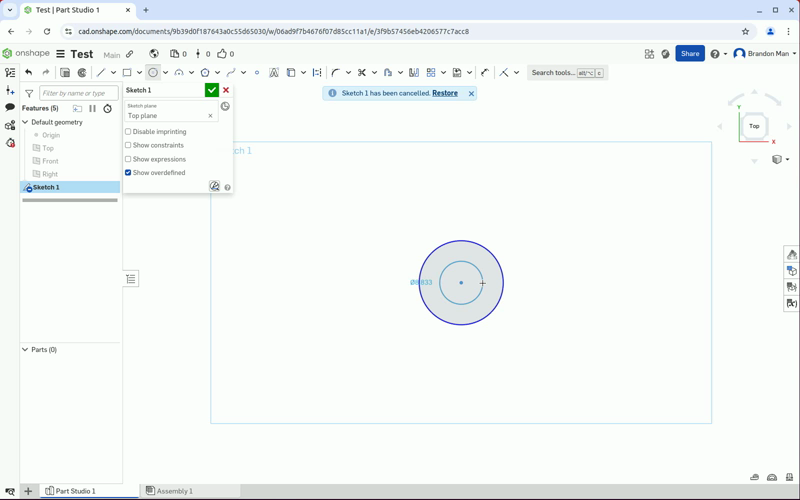
click(482, 282)
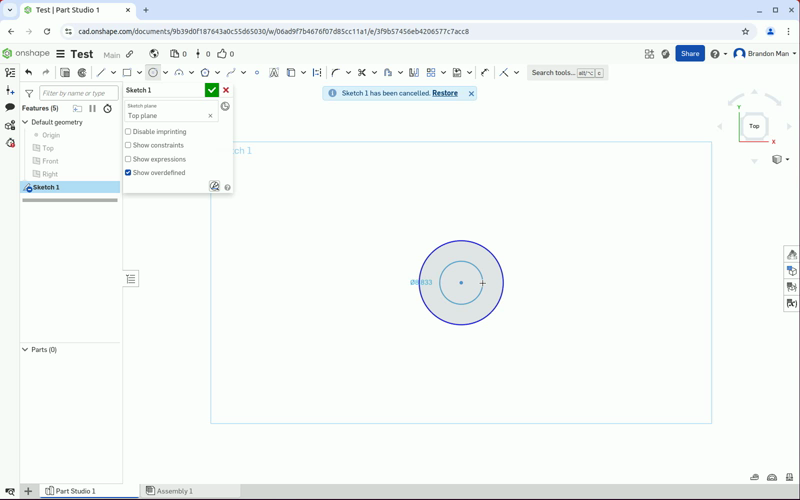
key(esc)
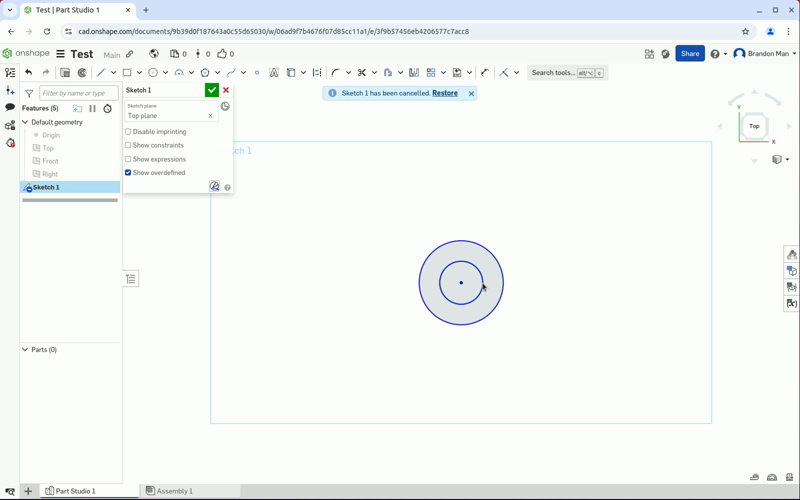
mouse_move(499, 290)
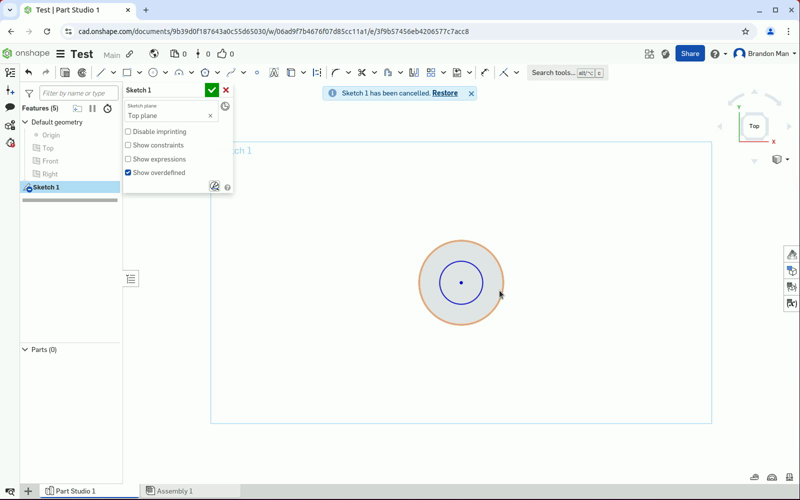
click(499, 290)
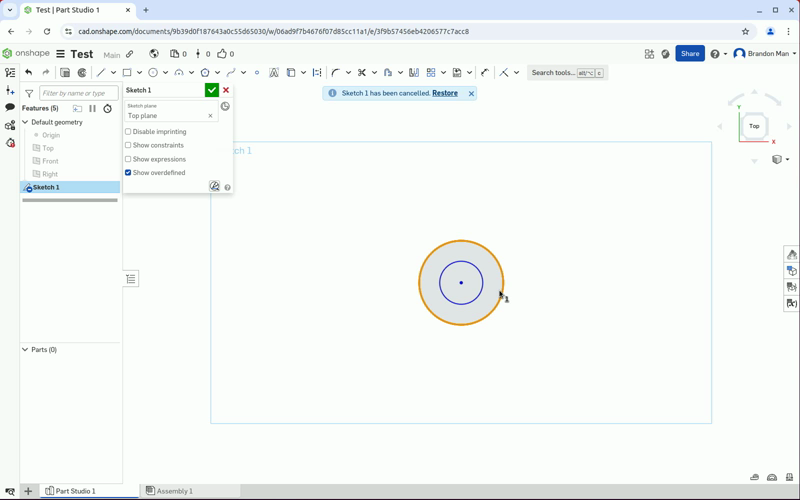
mouse_move(73, 352)
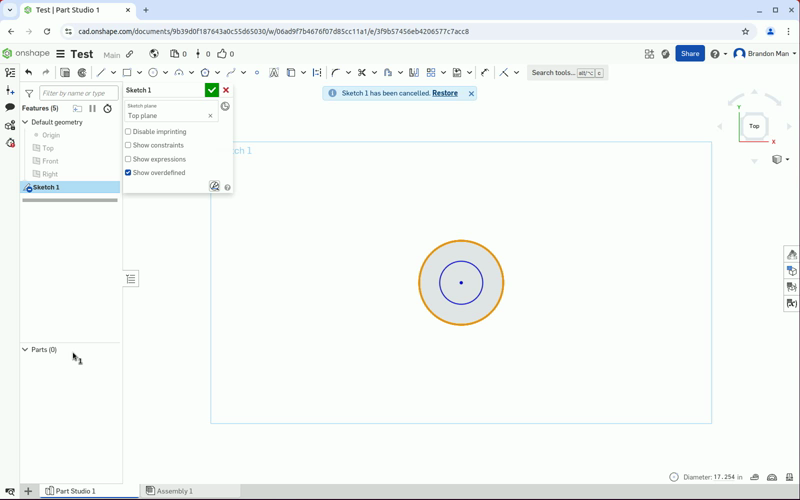
key(shift+y)
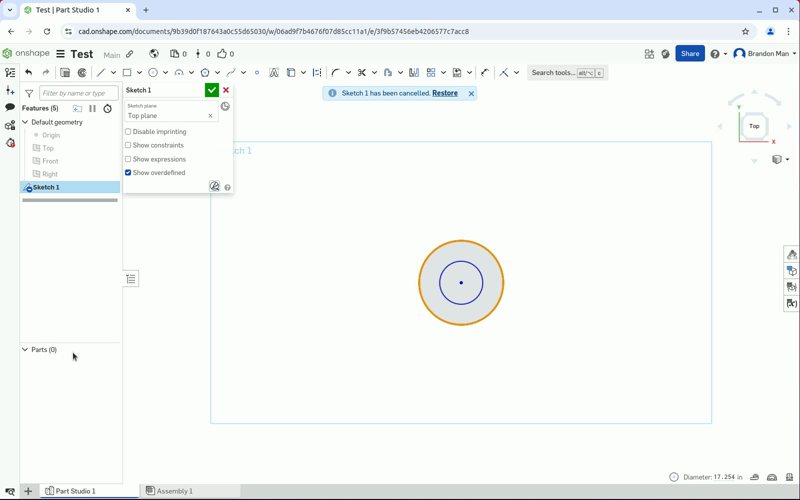
key(shift+e)
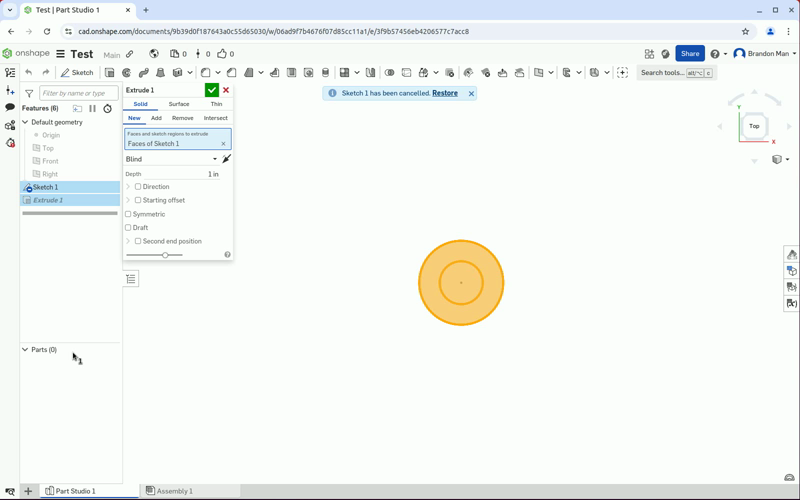
mouse_move(143, 106)
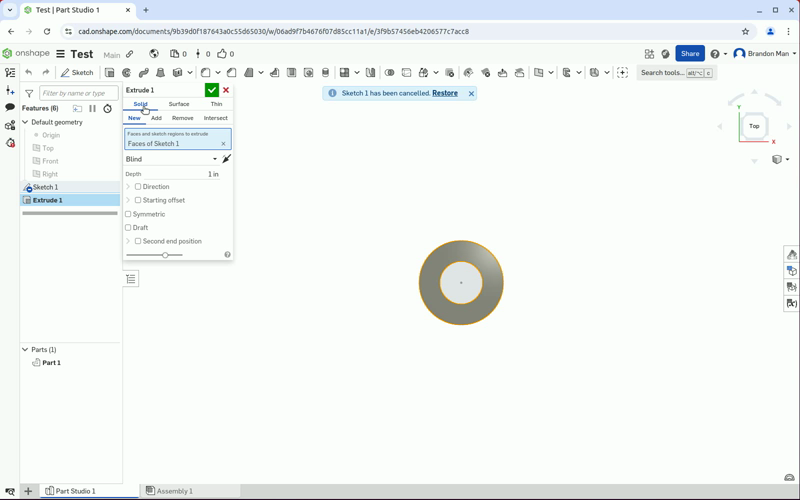
click(143, 106)
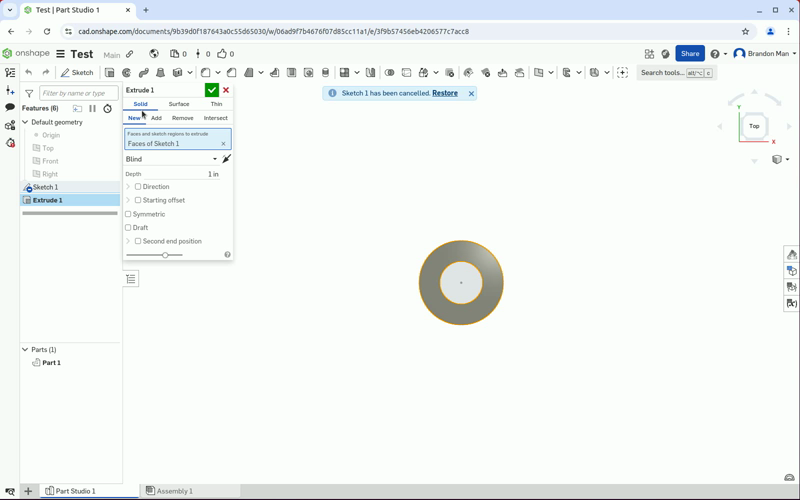
mouse_move(137, 120)
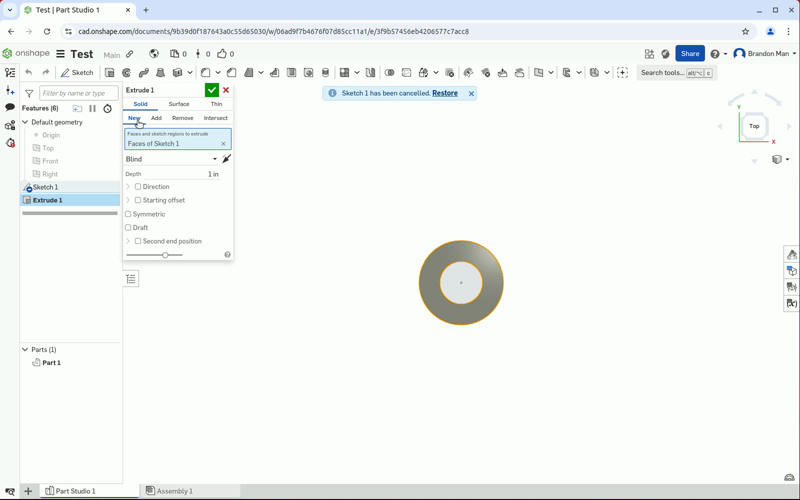
click(137, 120)
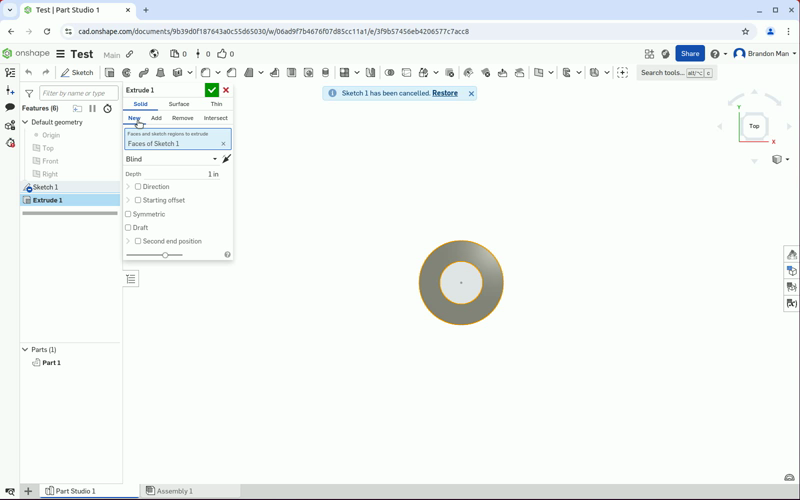
key(tab, 4)
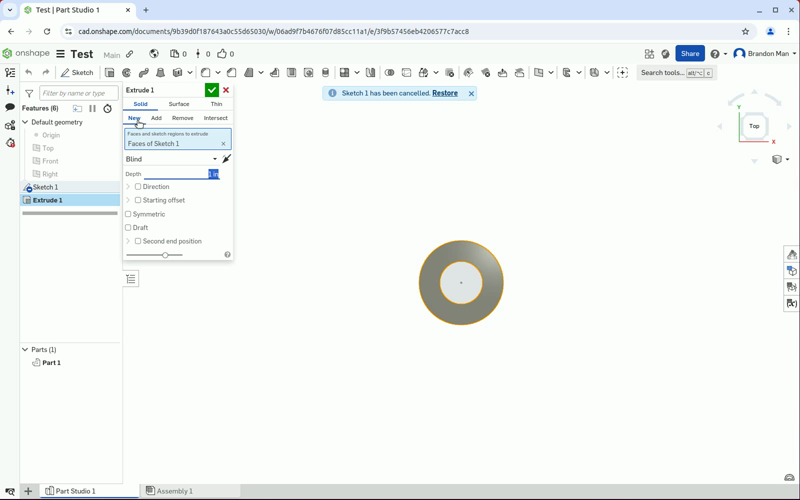
text(1.444)
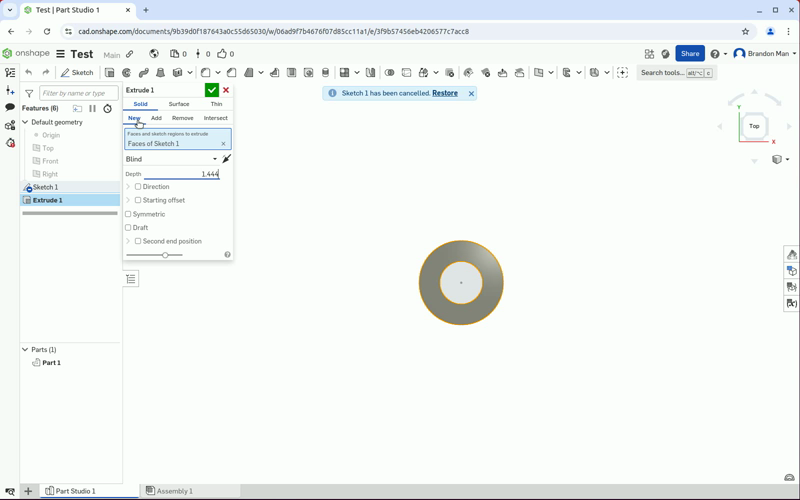
key(enter)
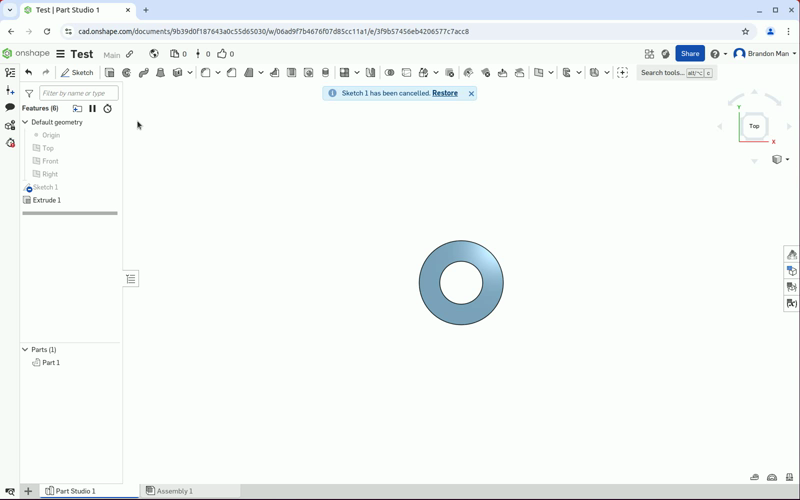
key(shift+h)
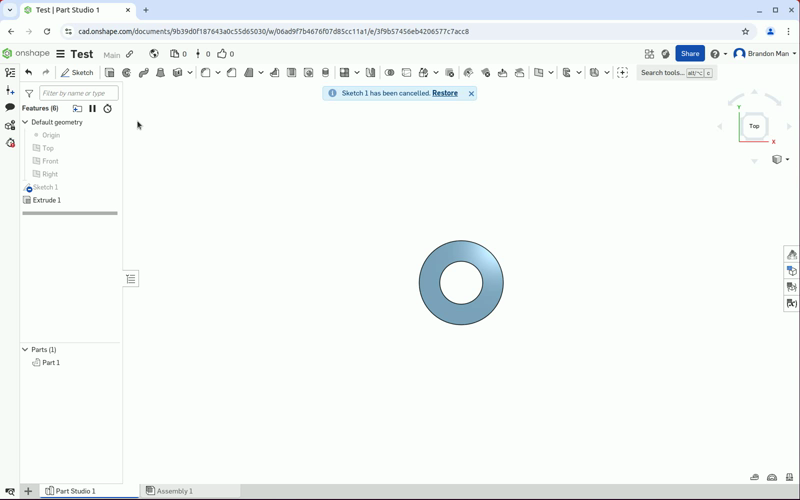
key(shift+h)
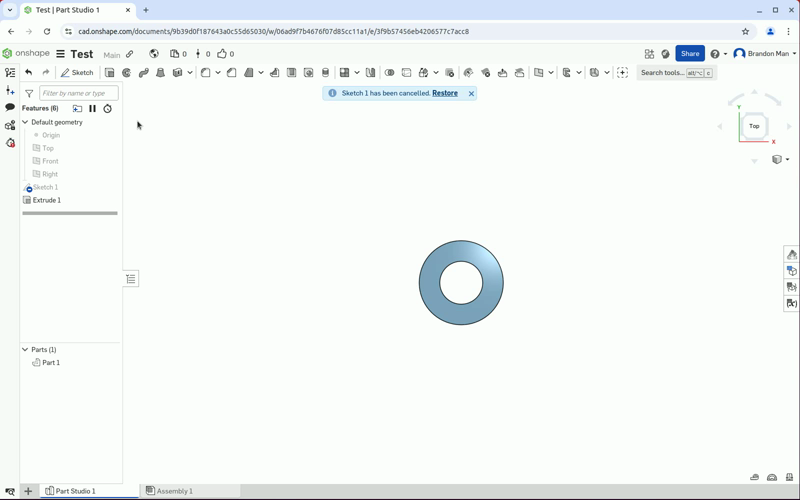
mouse_move(73, 189)
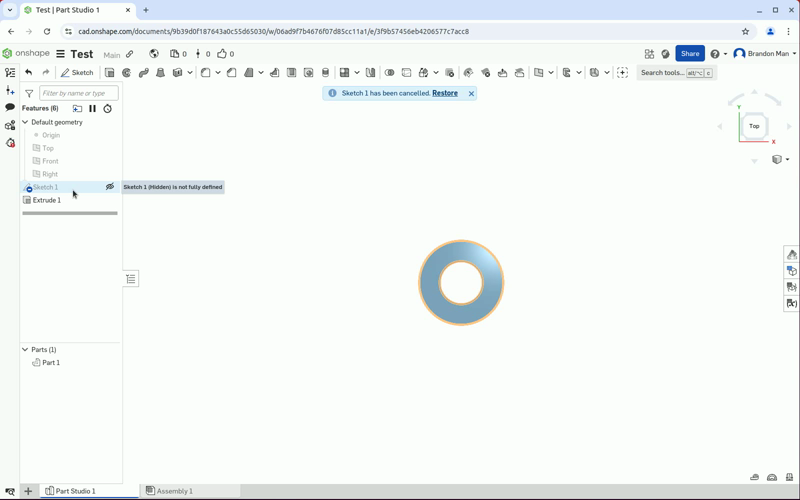
click(73, 189)
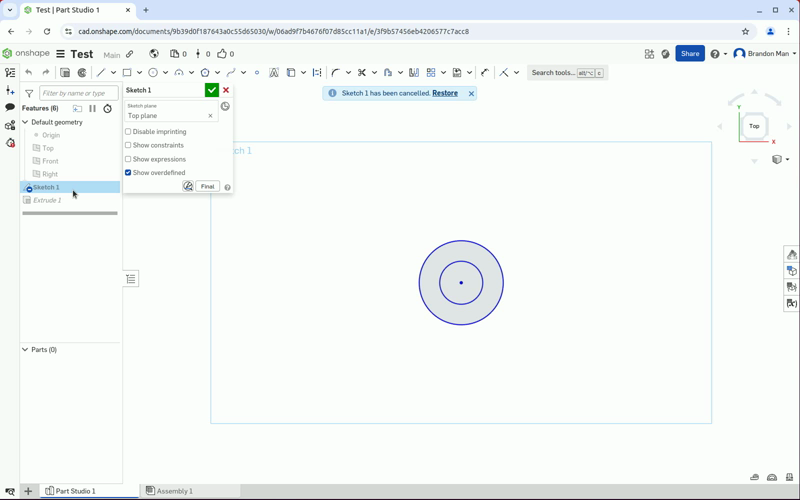
mouse_move(229, 92)
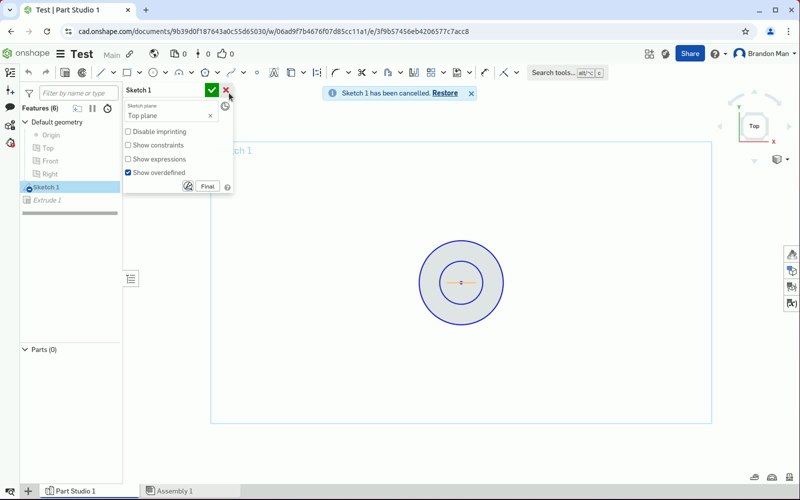
click(229, 92)
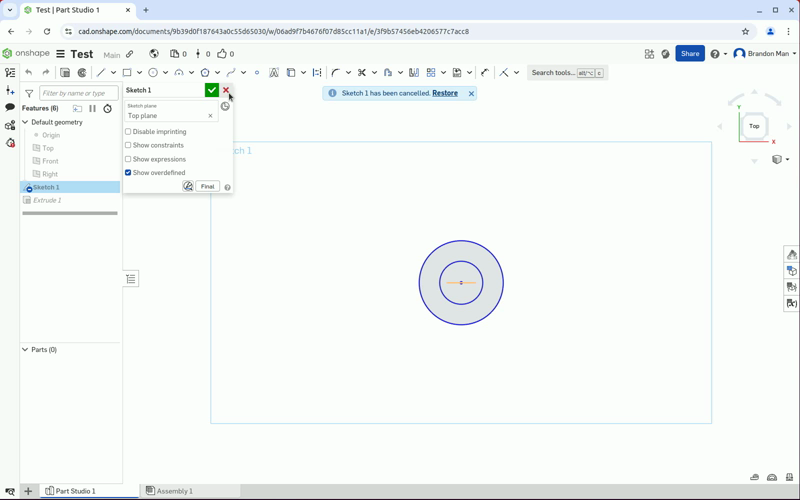
key(shift+s)
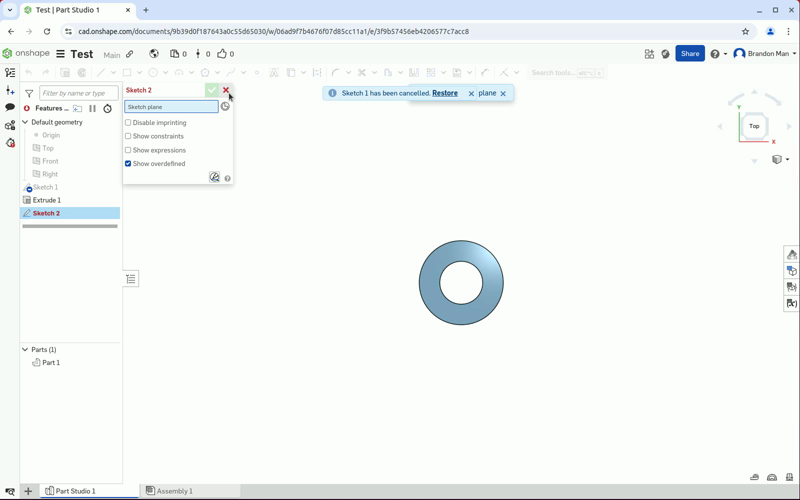
mouse_move(73, 150)
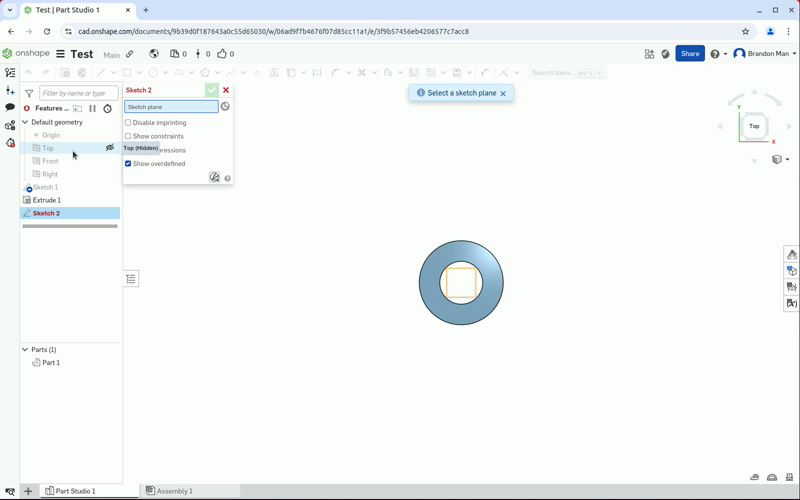
click(73, 150)
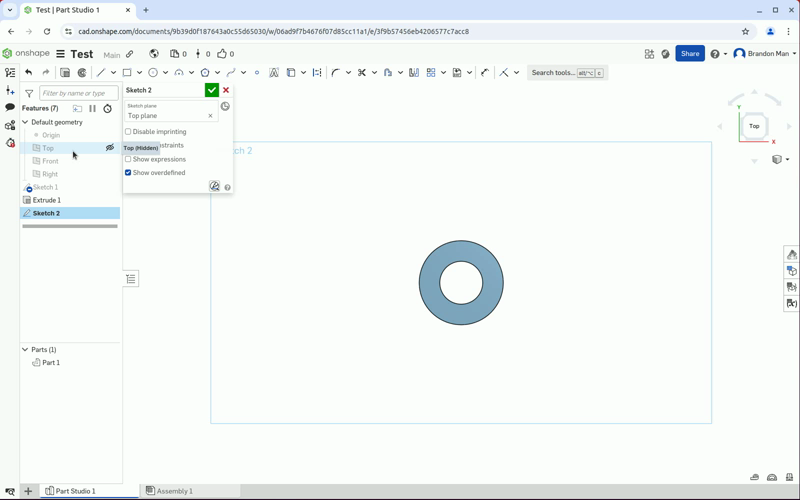
mouse_move(73, 352)
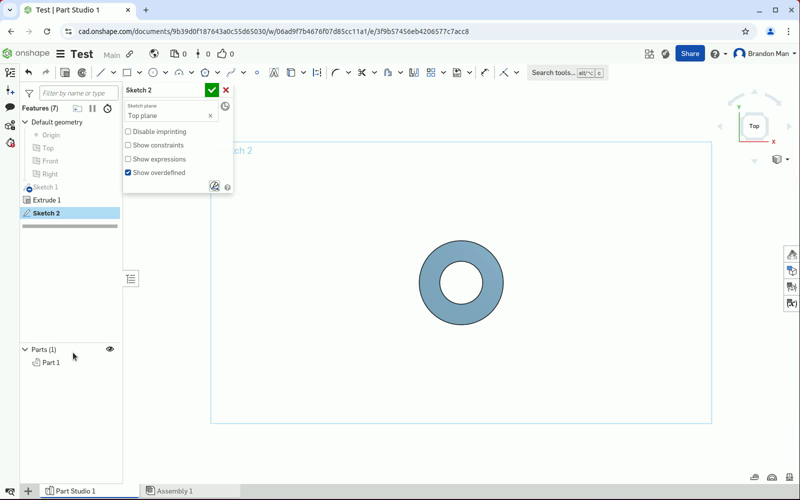
key(y)
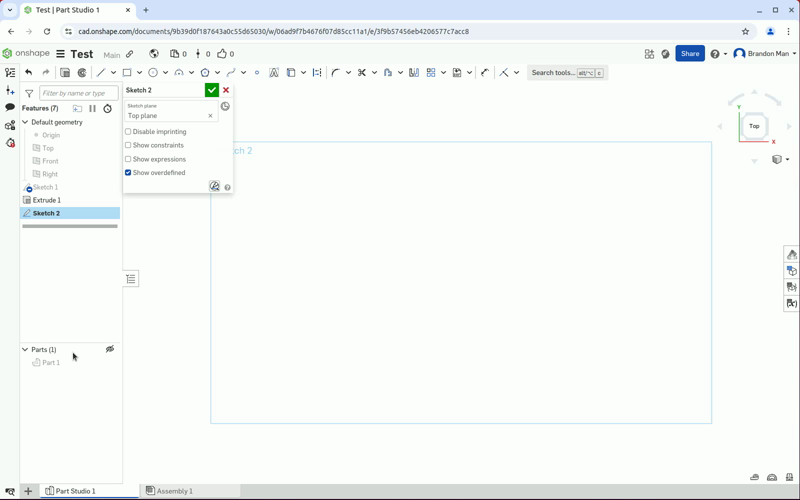
key(a)
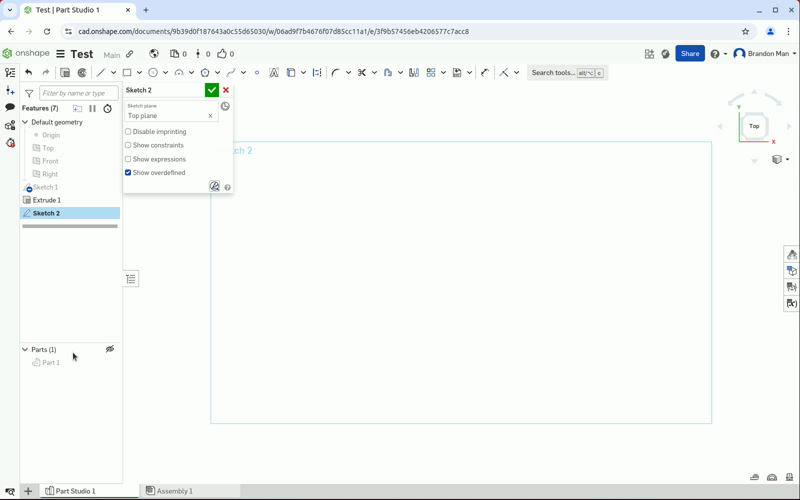
key_down(shift)
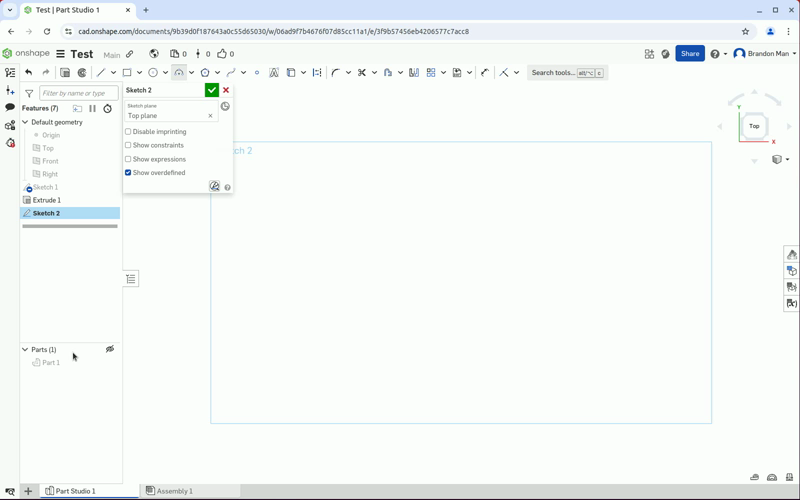
mouse_move(447, 243)
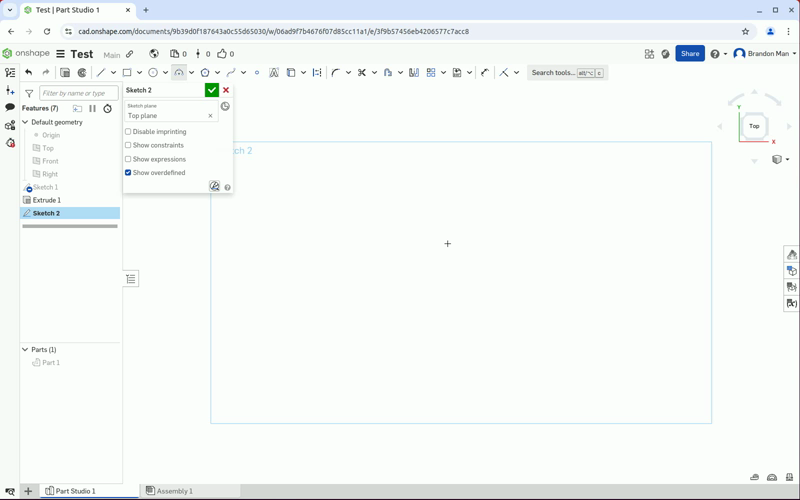
click(447, 243)
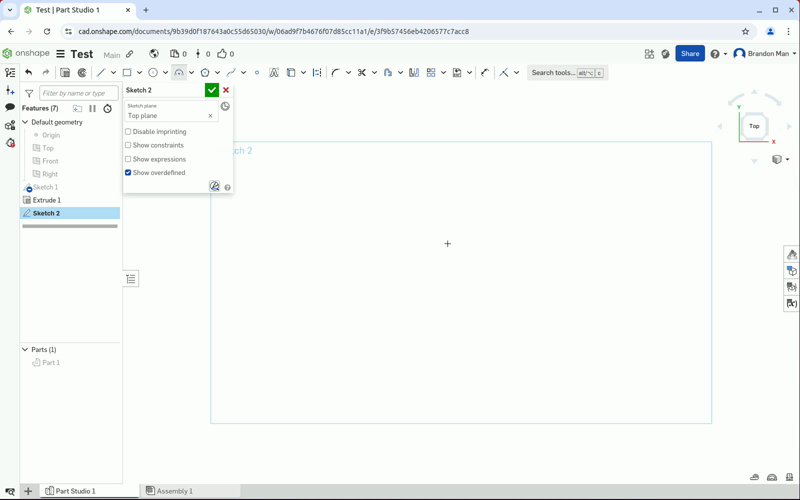
key_up(shift)
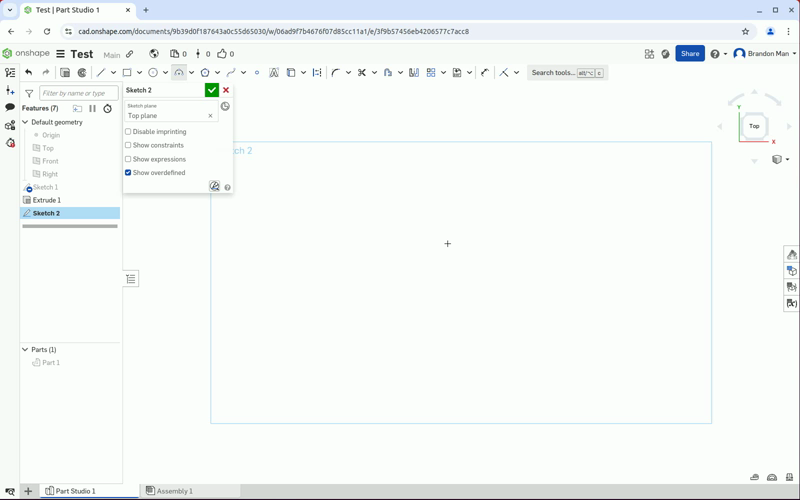
key_down(shift)
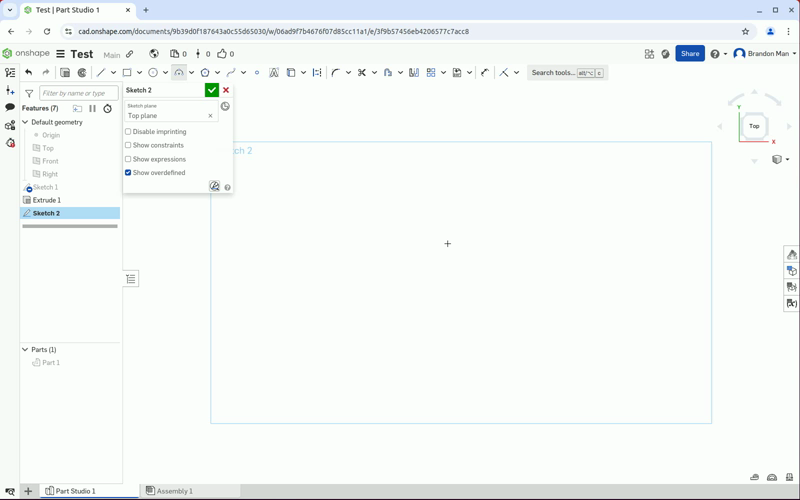
mouse_move(489, 314)
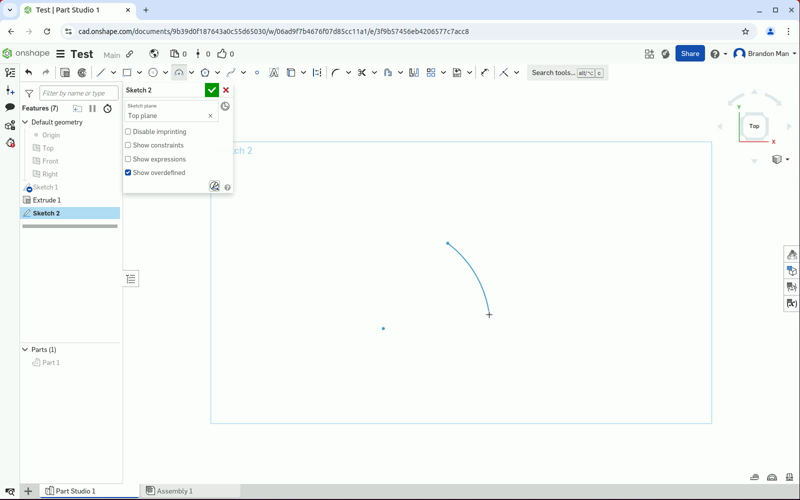
click(489, 314)
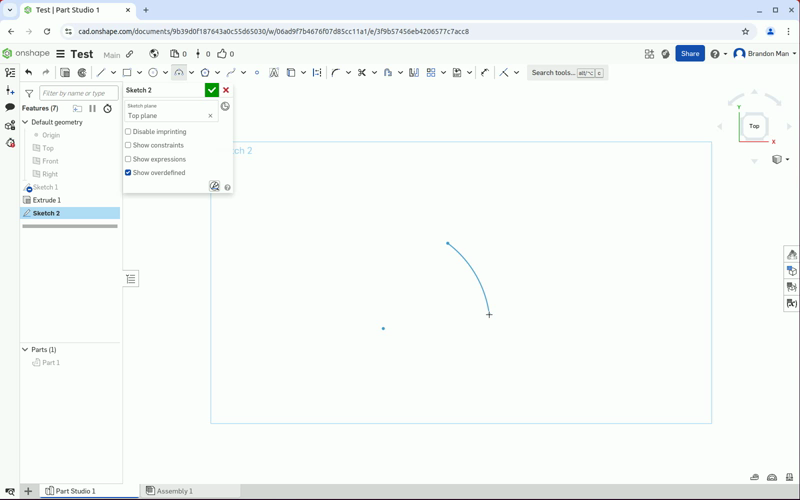
mouse_move(497, 261)
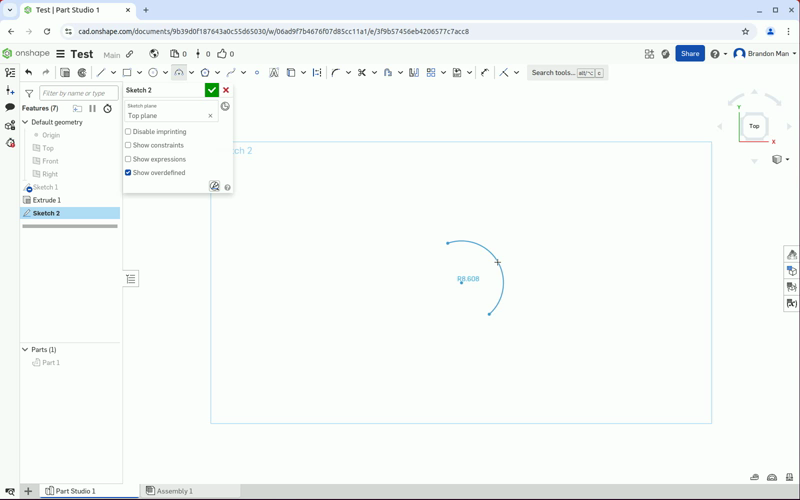
click(497, 261)
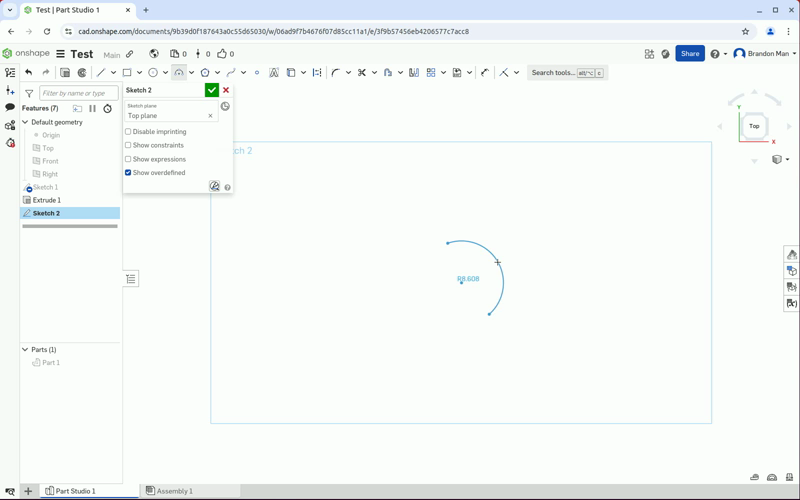
key_up(shift)
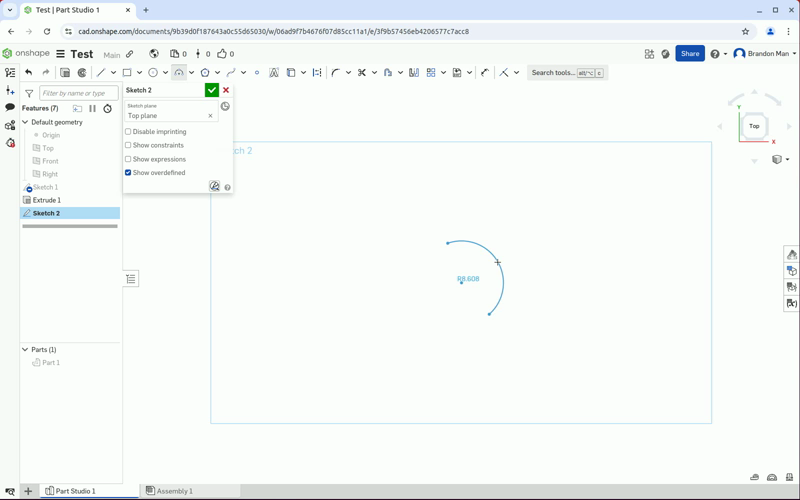
key(esc)
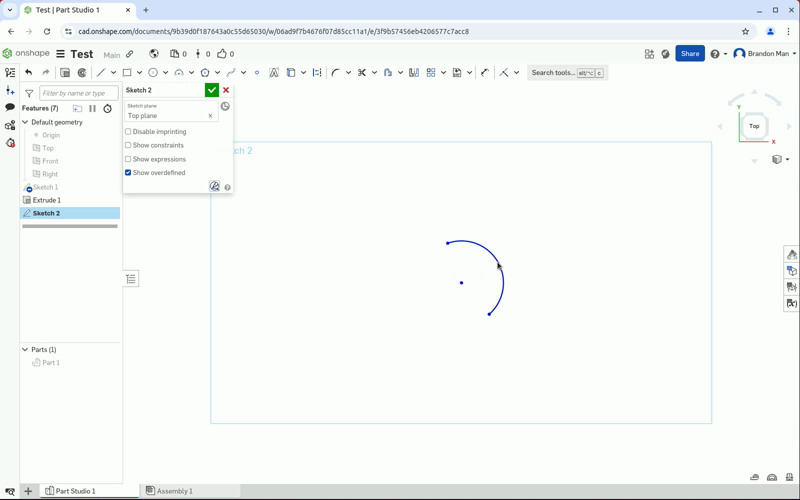
key(l)
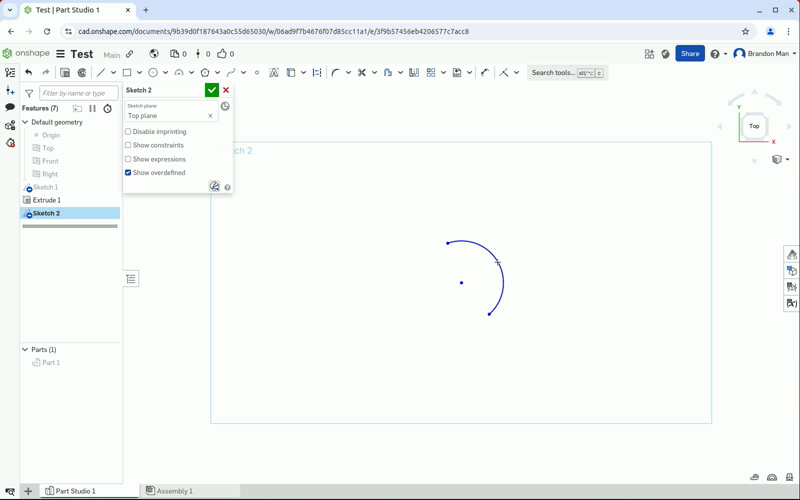
mouse_move(489, 314)
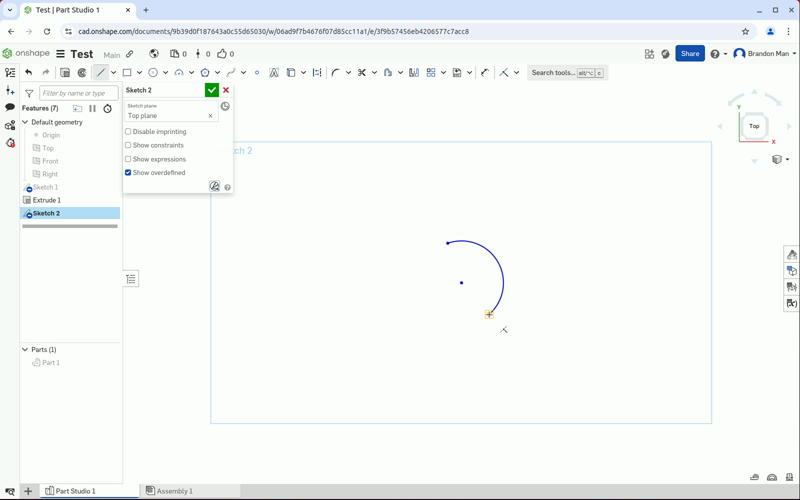
click(489, 314)
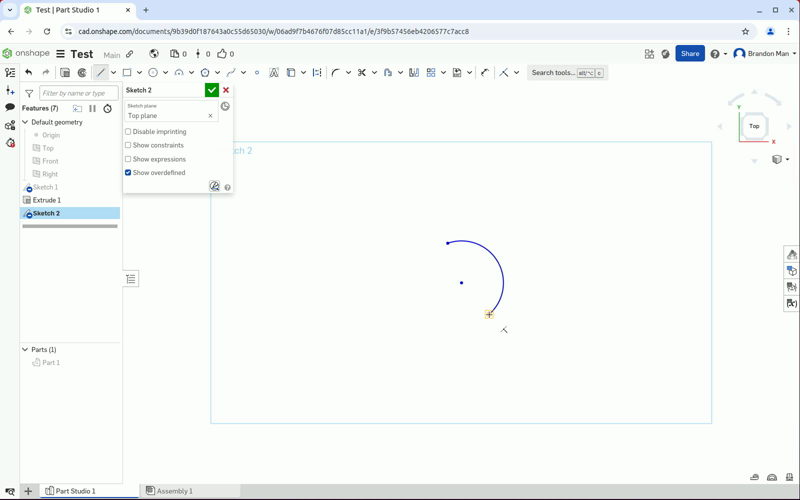
key_down(shift)
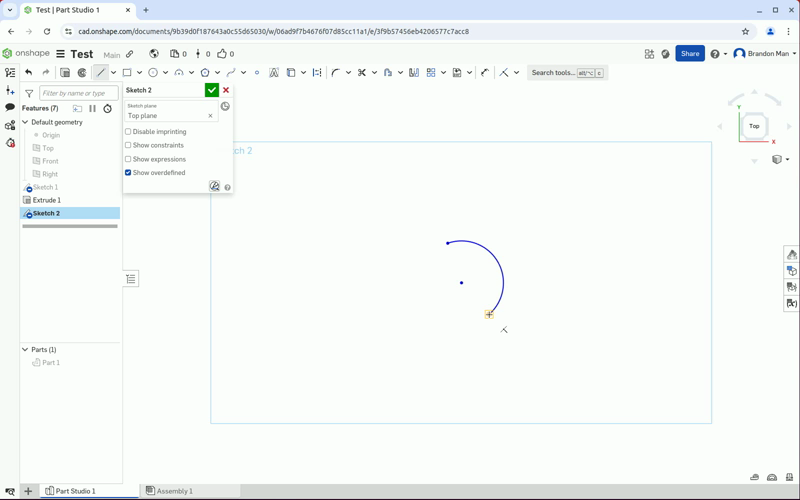
mouse_move(566, 245)
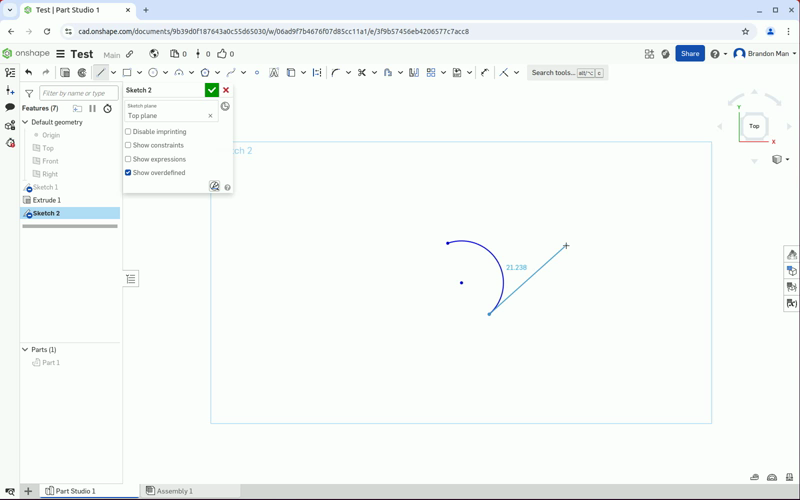
click(566, 245)
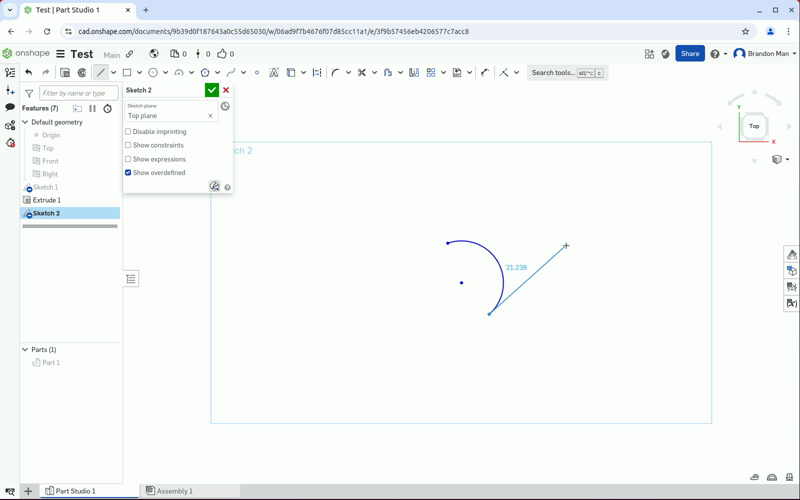
key_up(shift)
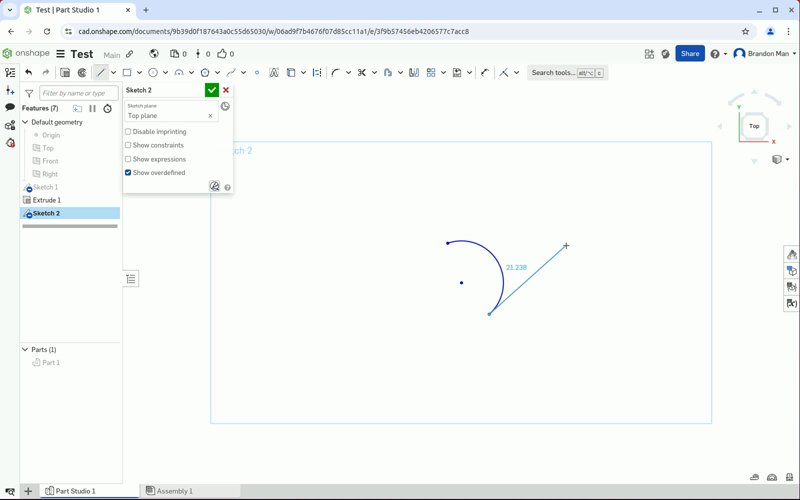
key(esc)
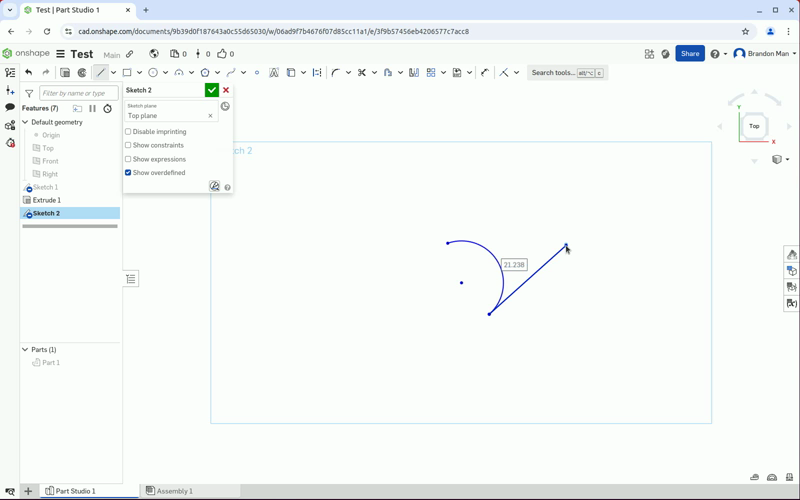
key(a)
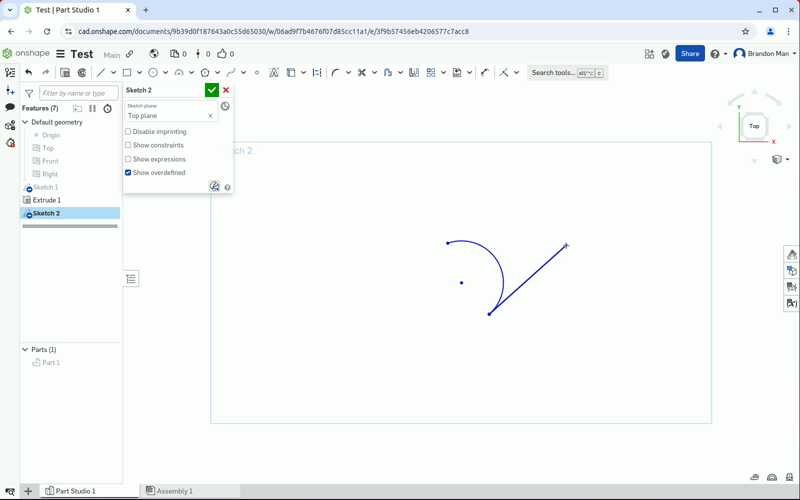
mouse_move(566, 245)
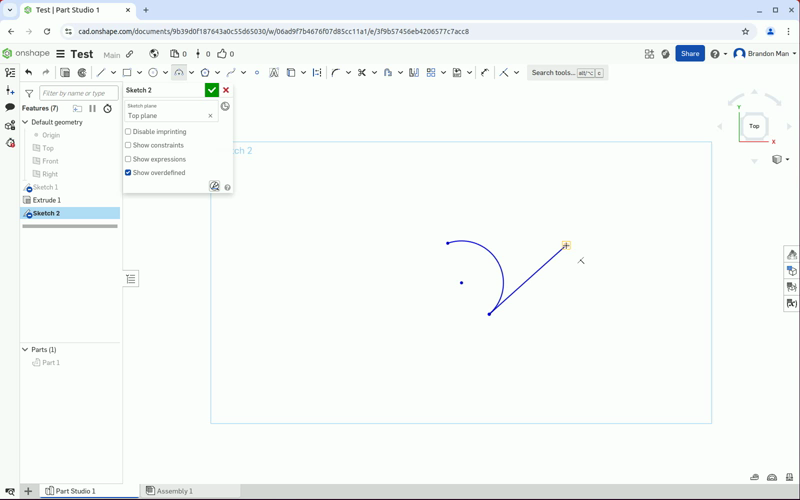
click(566, 245)
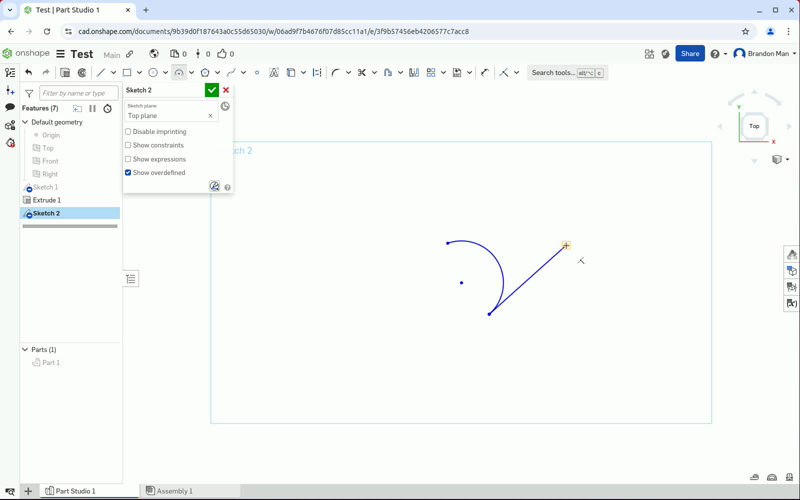
key_down(shift)
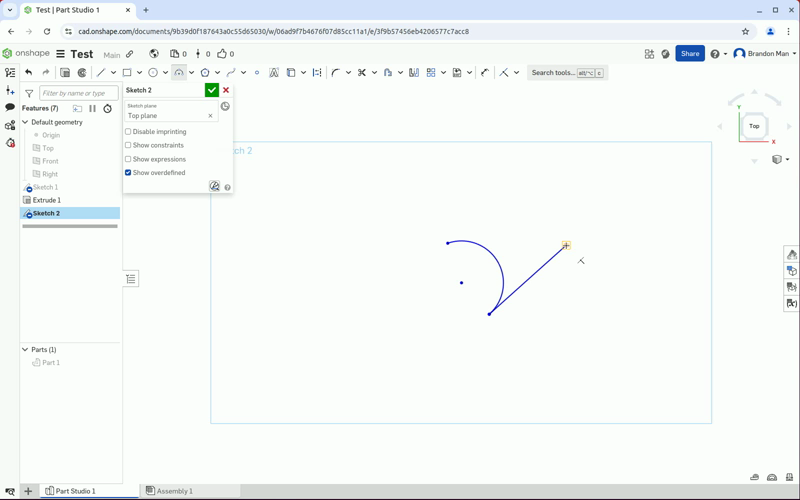
mouse_move(545, 210)
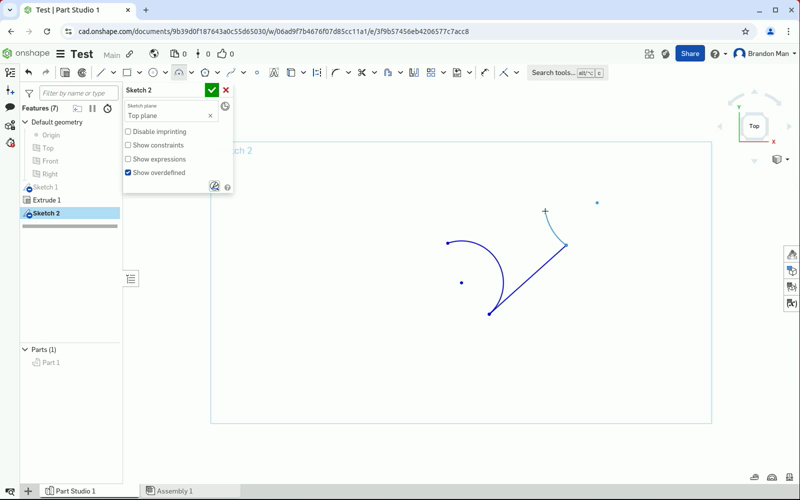
click(545, 210)
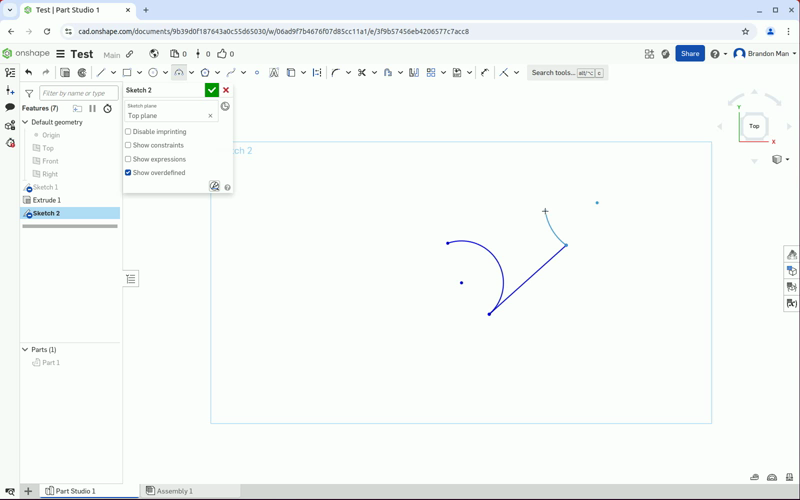
mouse_move(534, 240)
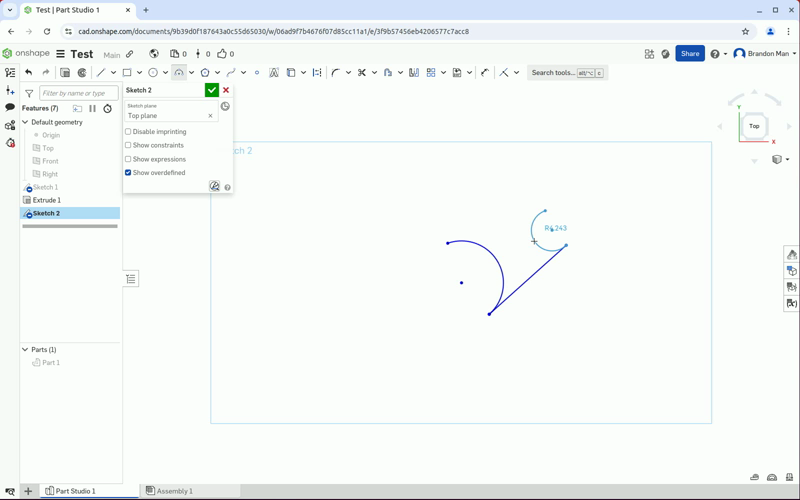
click(534, 240)
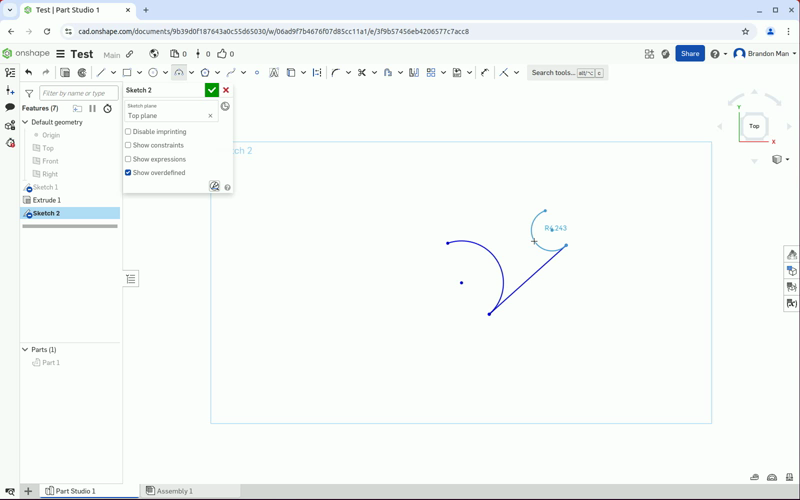
key_up(shift)
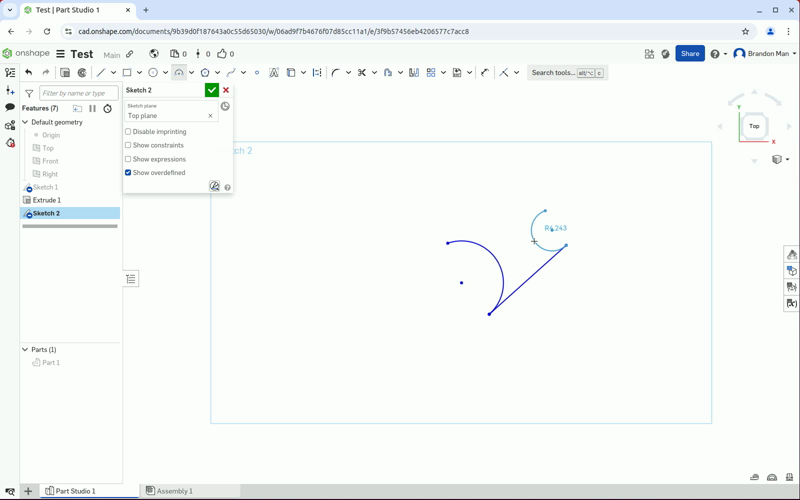
key(esc)
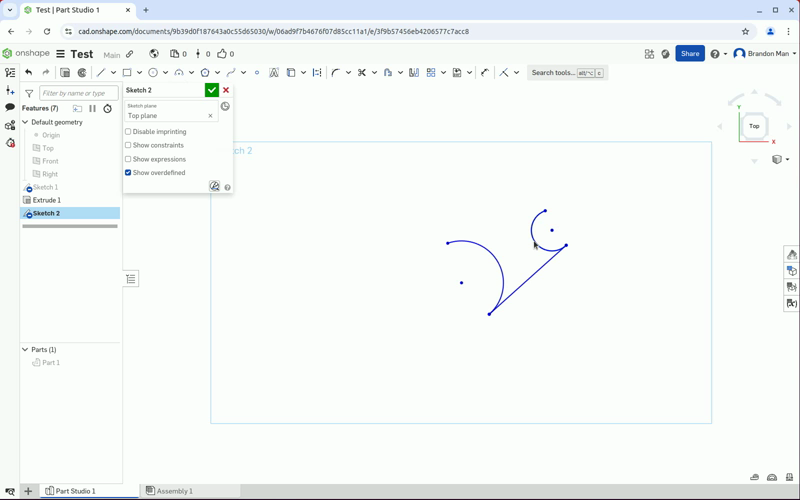
key(l)
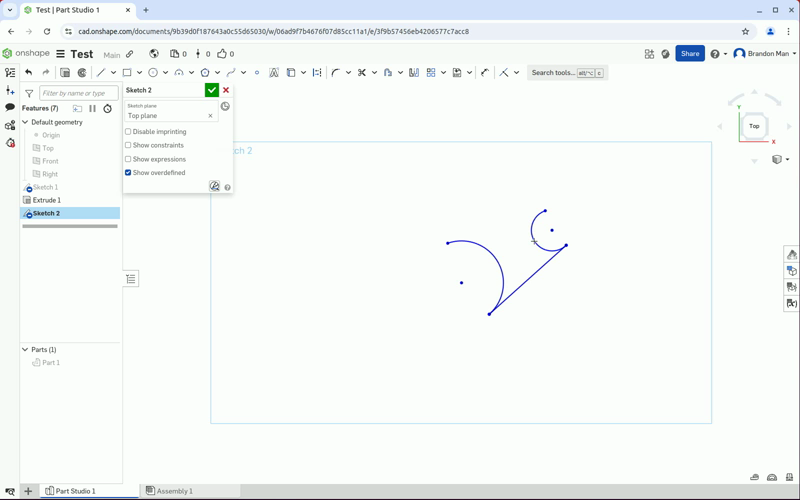
mouse_move(545, 210)
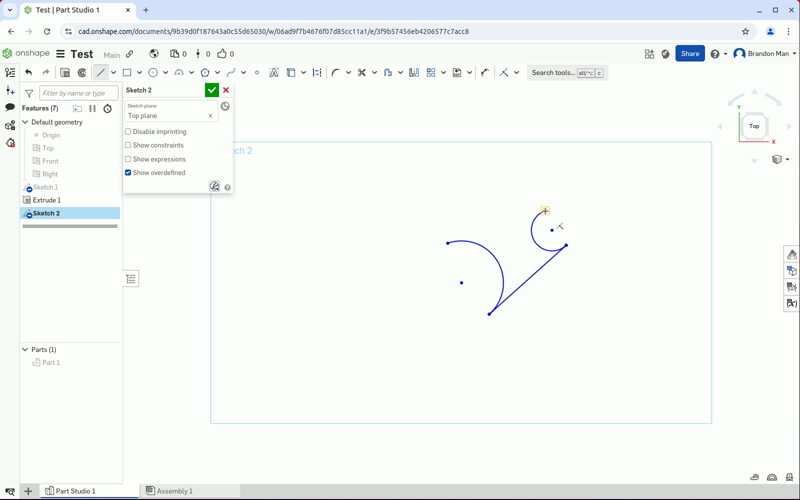
click(545, 210)
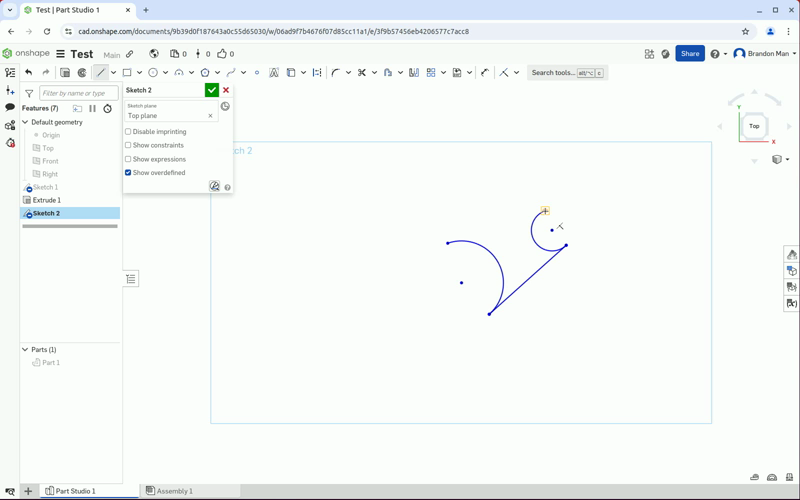
key_down(shift)
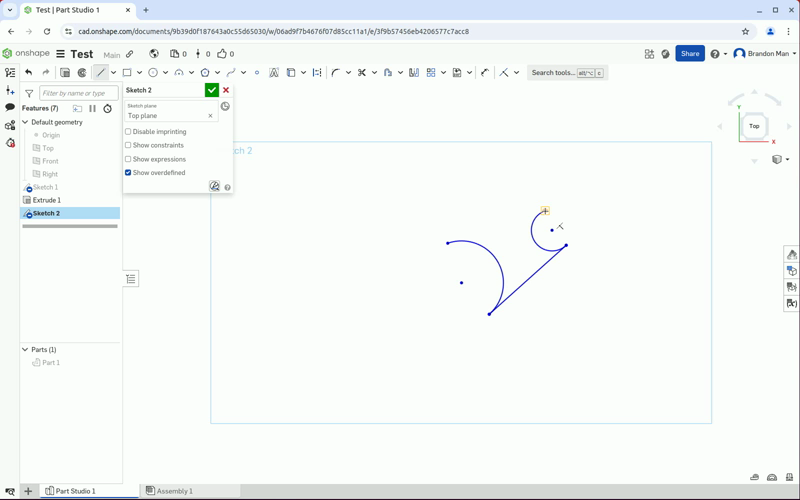
mouse_move(447, 243)
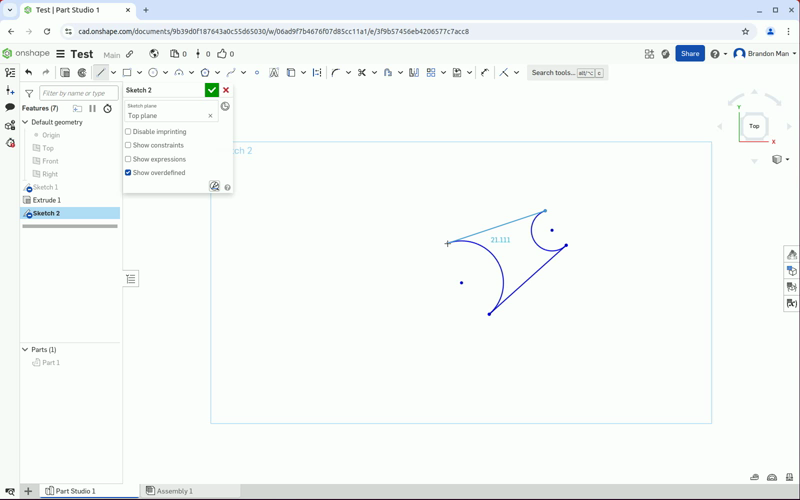
key_up(shift)
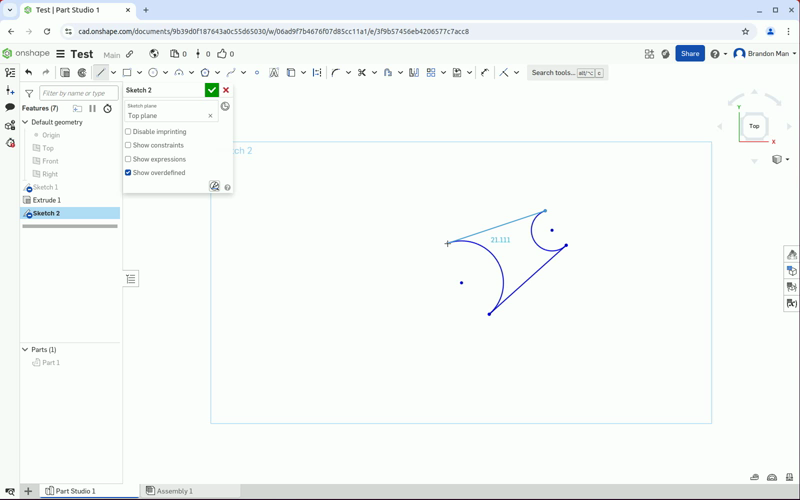
click(447, 243)
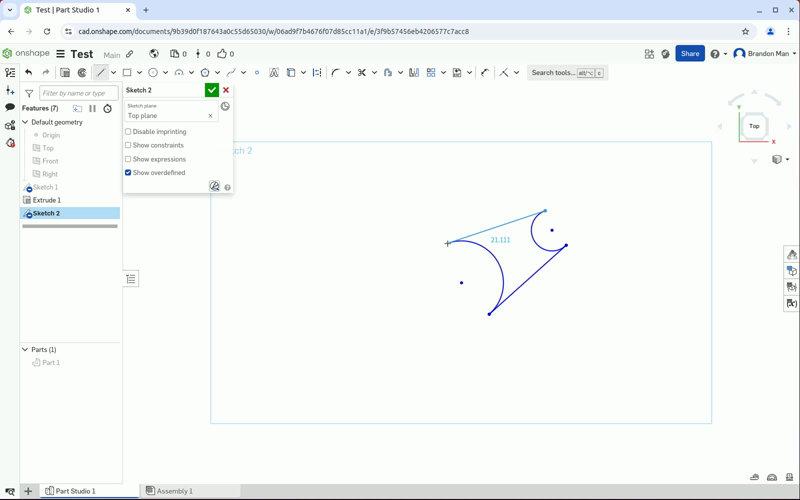
key(esc)
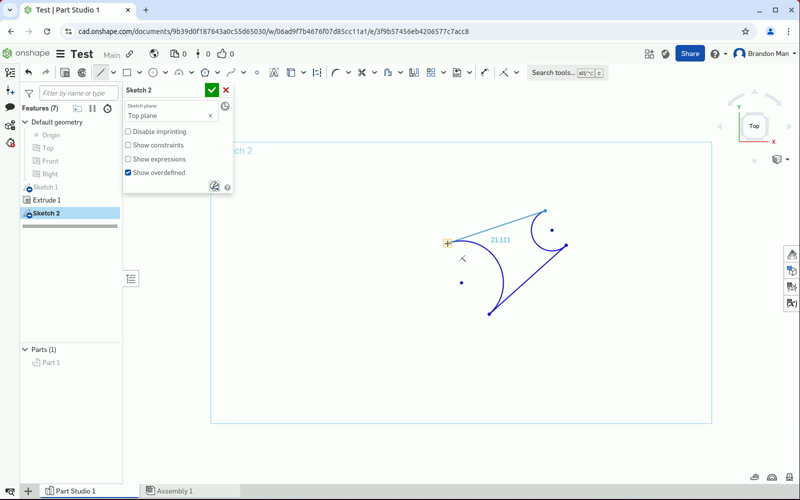
mouse_move(531, 261)
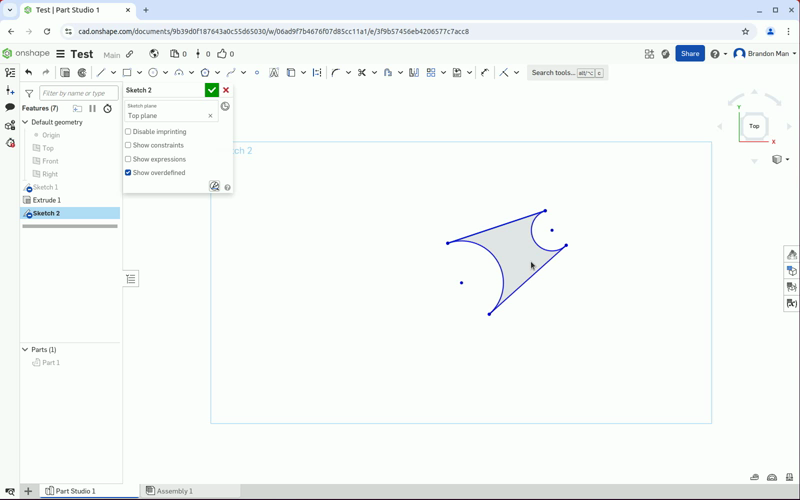
click(531, 261)
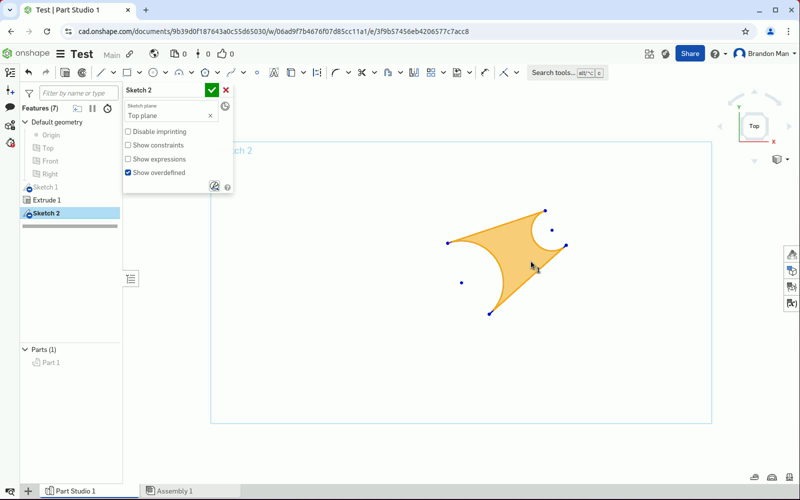
mouse_move(73, 352)
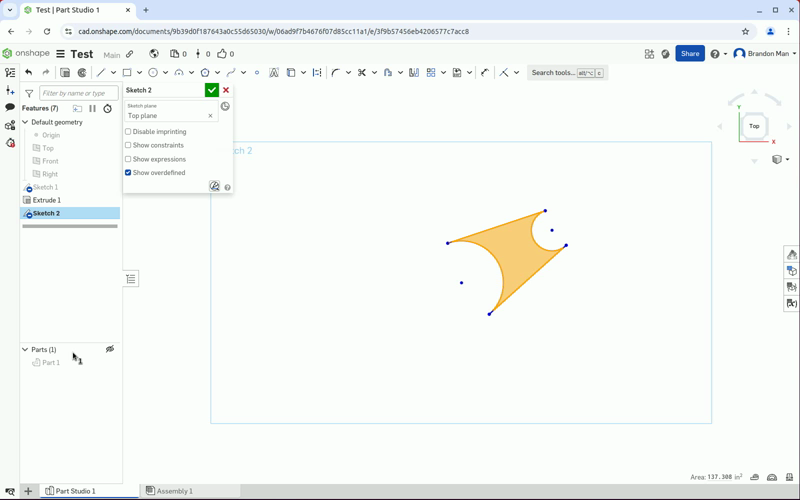
key(shift+y)
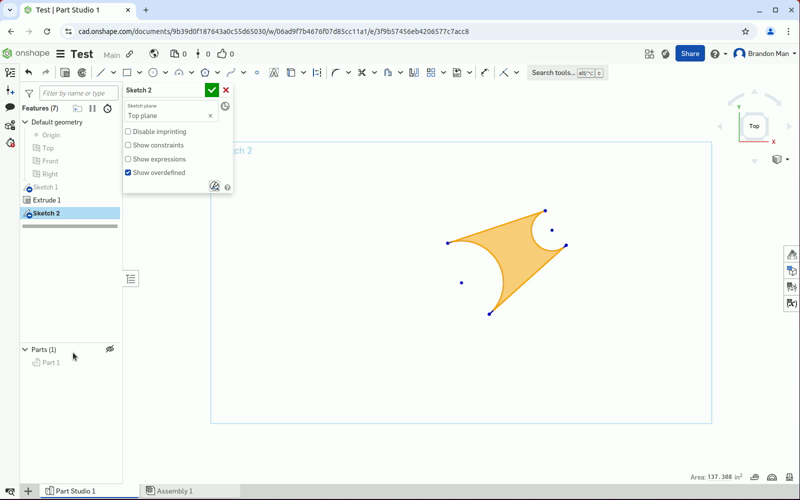
key(shift+e)
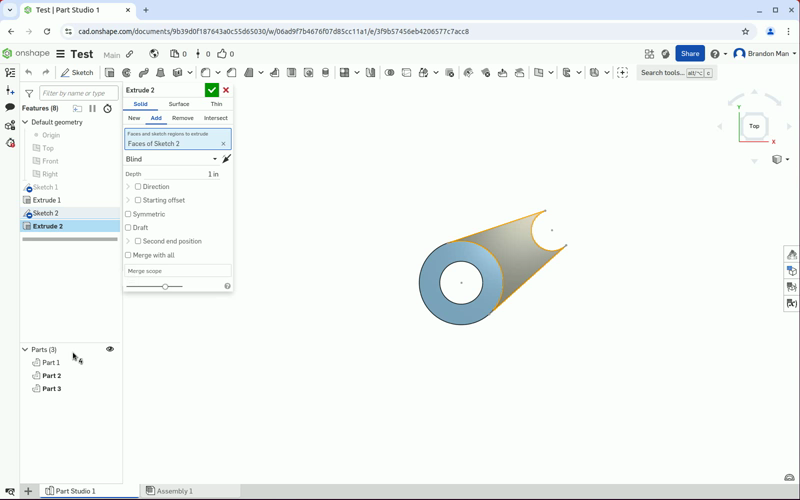
mouse_move(143, 106)
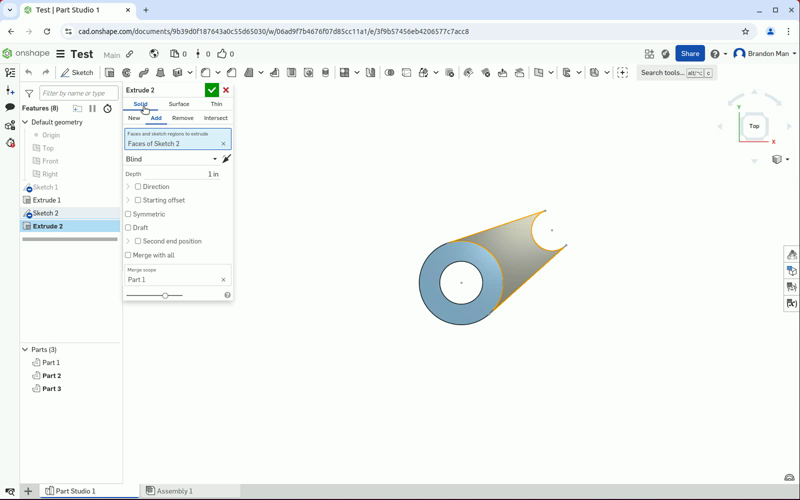
click(143, 106)
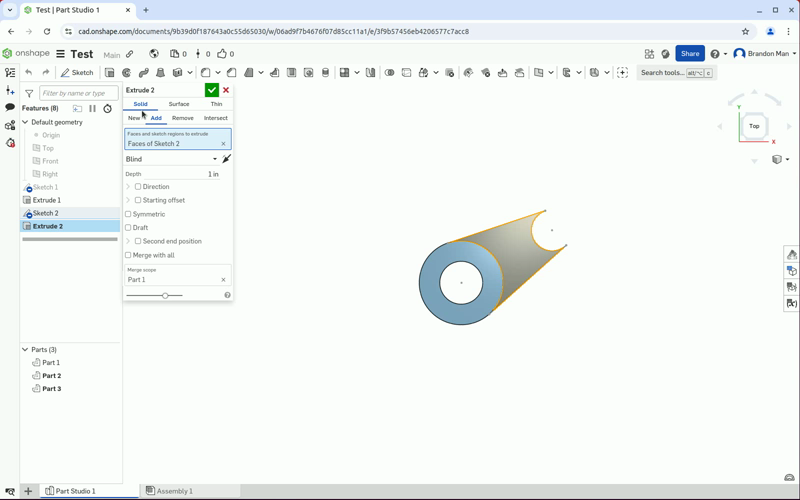
mouse_move(137, 120)
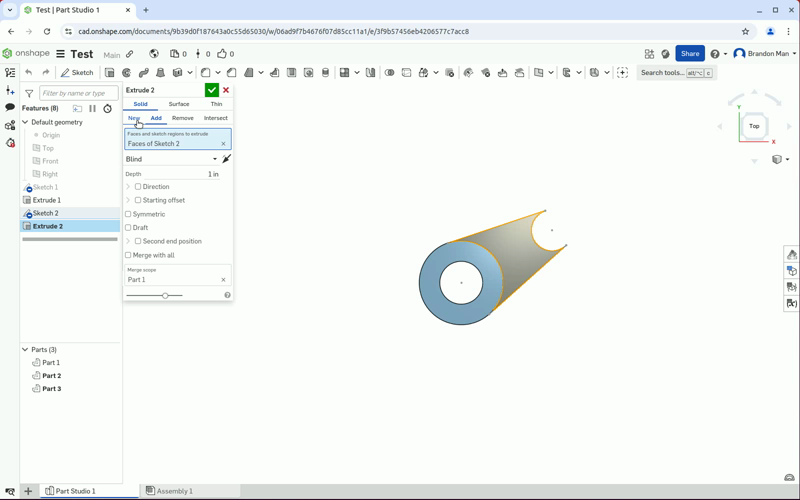
click(137, 120)
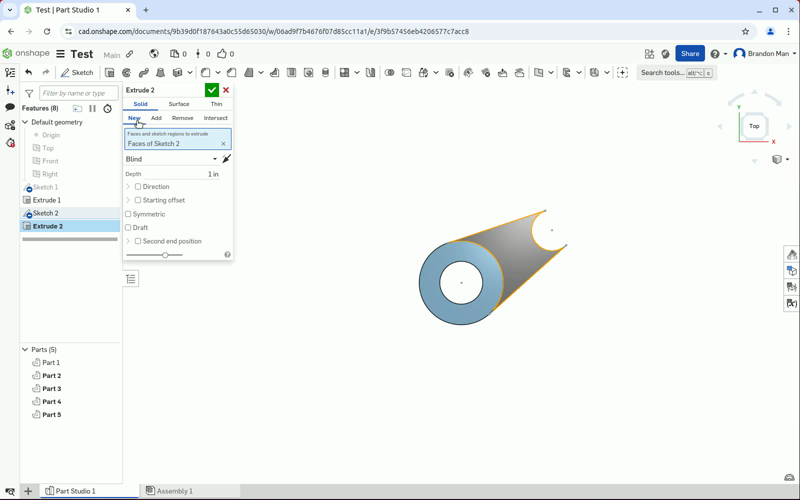
key(tab, 4)
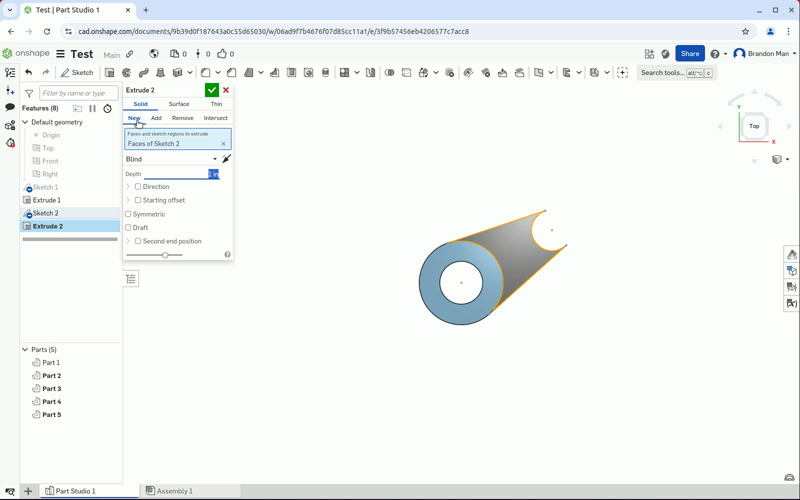
text(1.444)
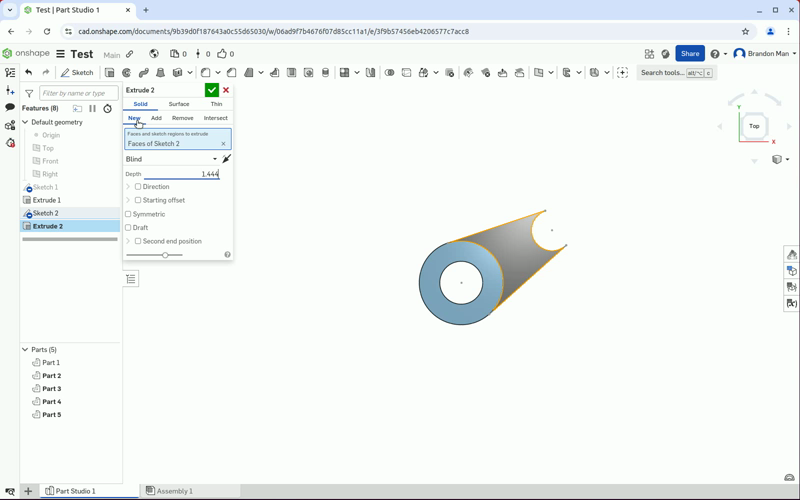
key(enter)
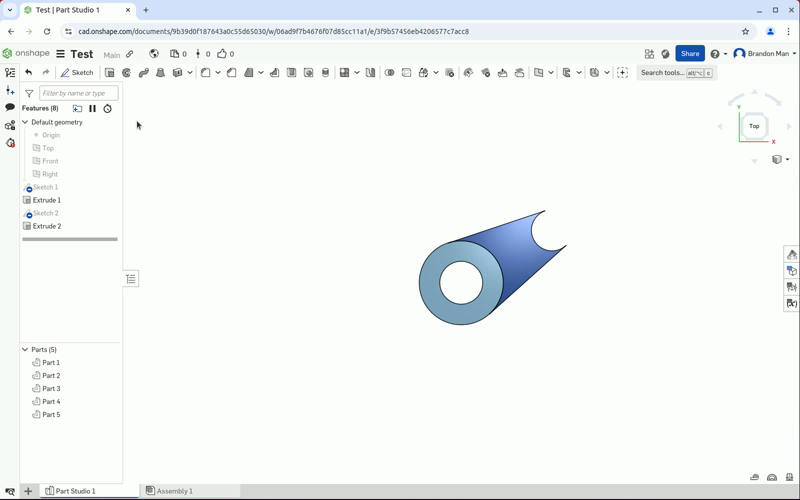
key(shift+h)
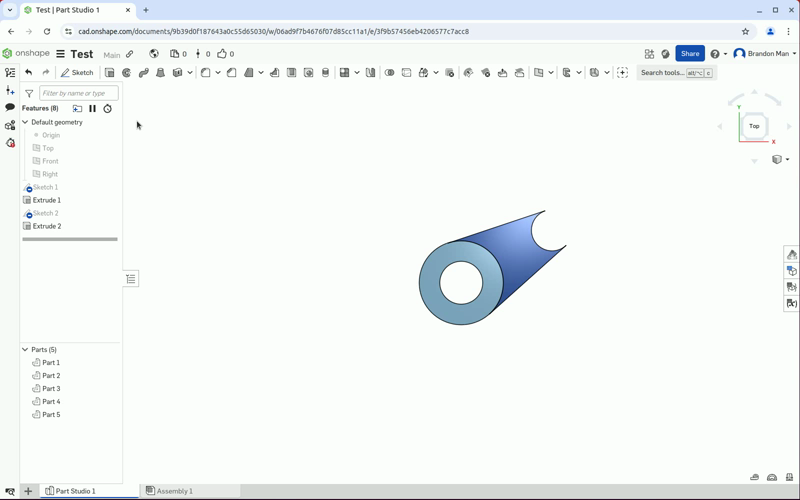
key(shift+h)
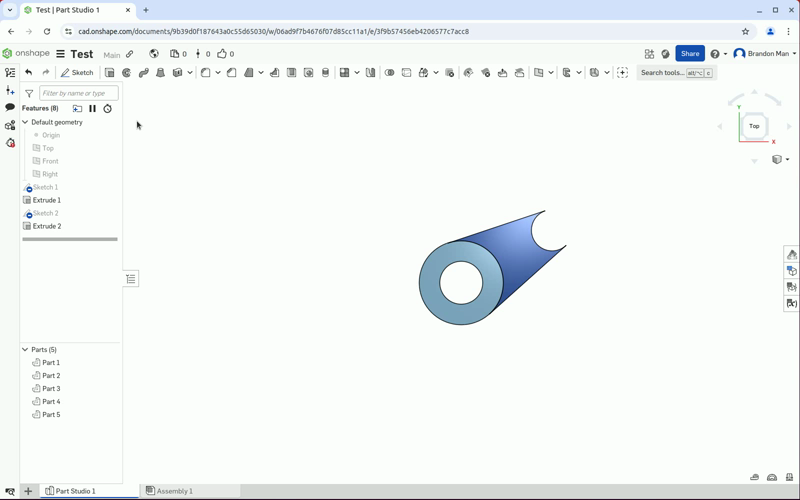
mouse_move(73, 189)
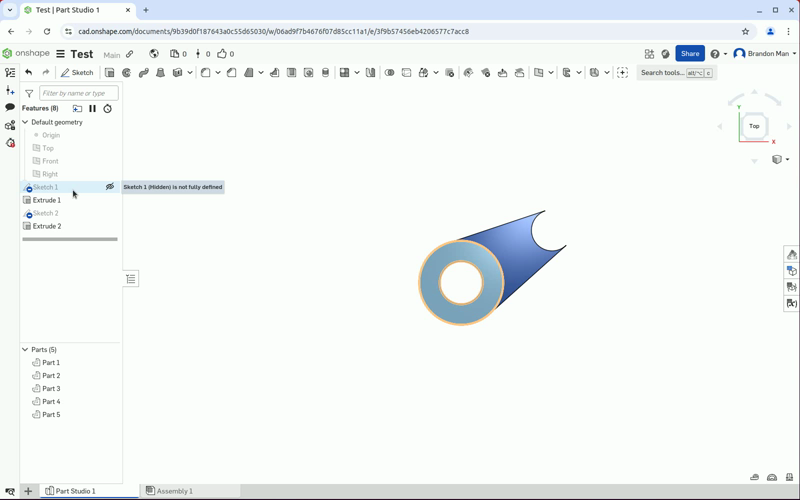
click(73, 189)
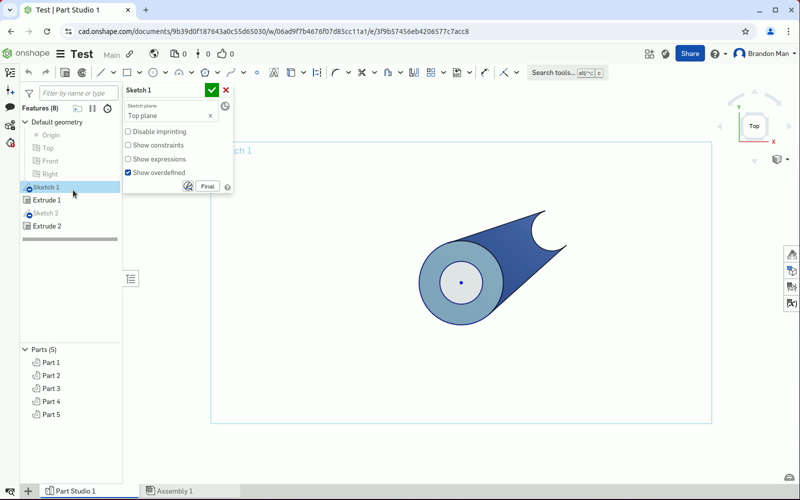
mouse_move(229, 92)
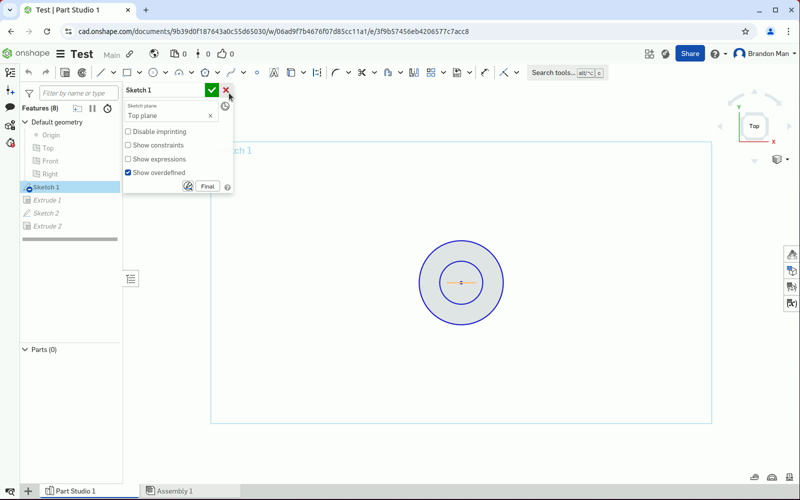
click(229, 92)
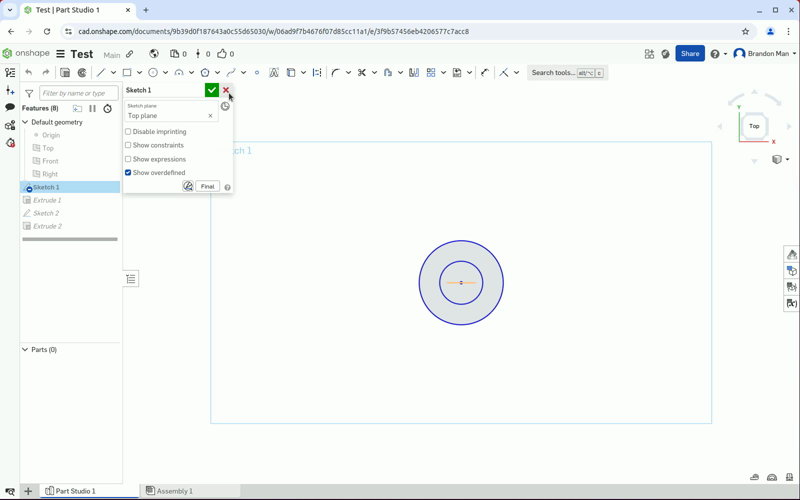
key(shift+s)
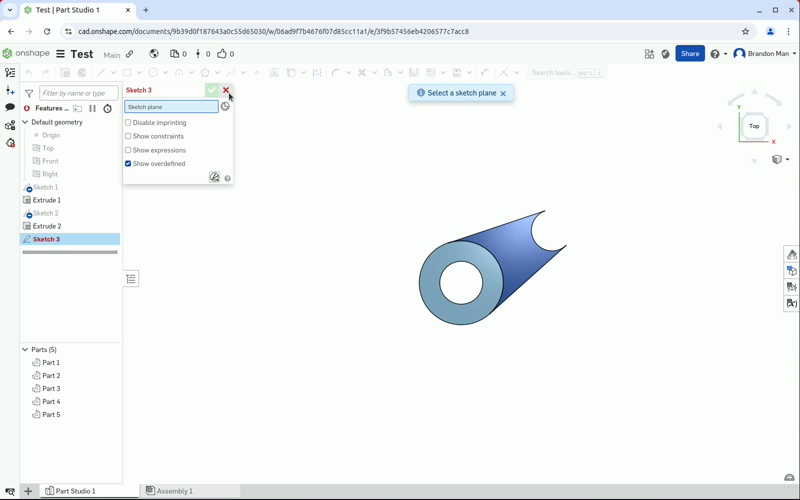
mouse_move(73, 150)
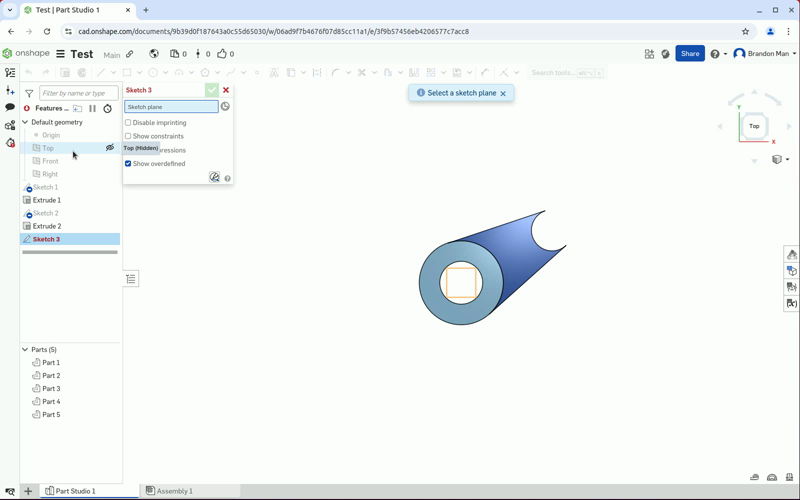
click(73, 150)
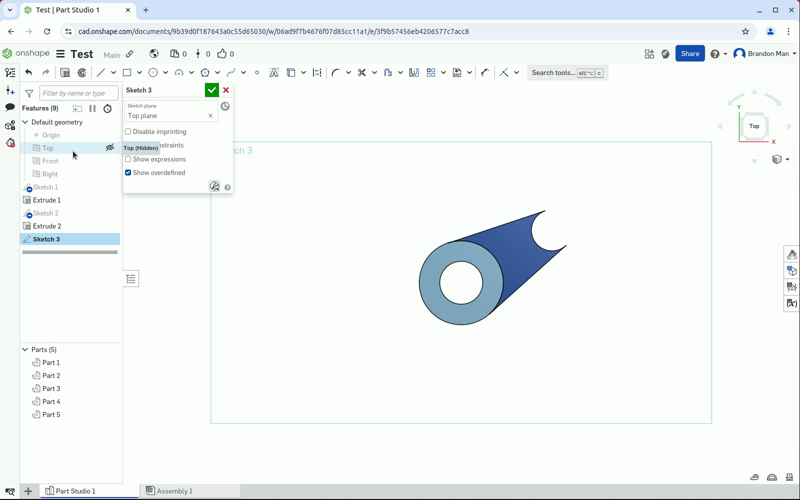
mouse_move(73, 352)
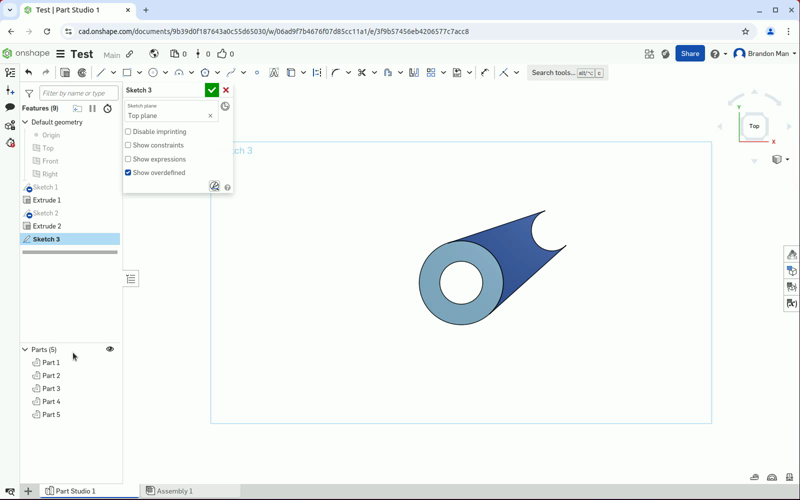
key(y)
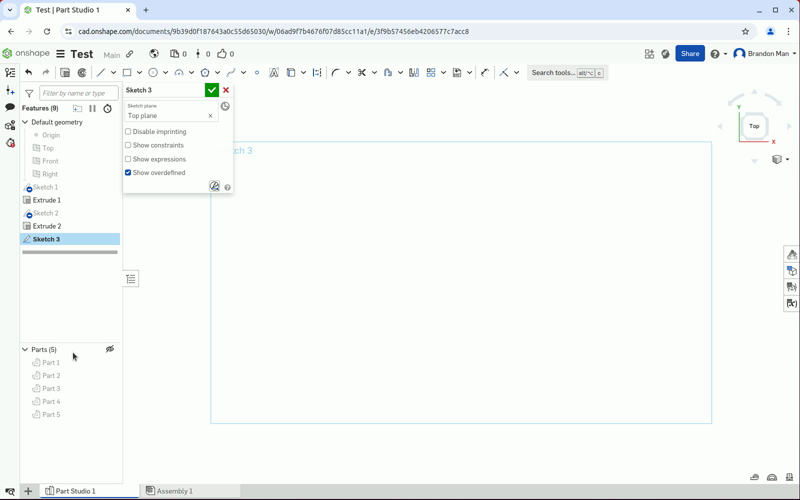
key(c)
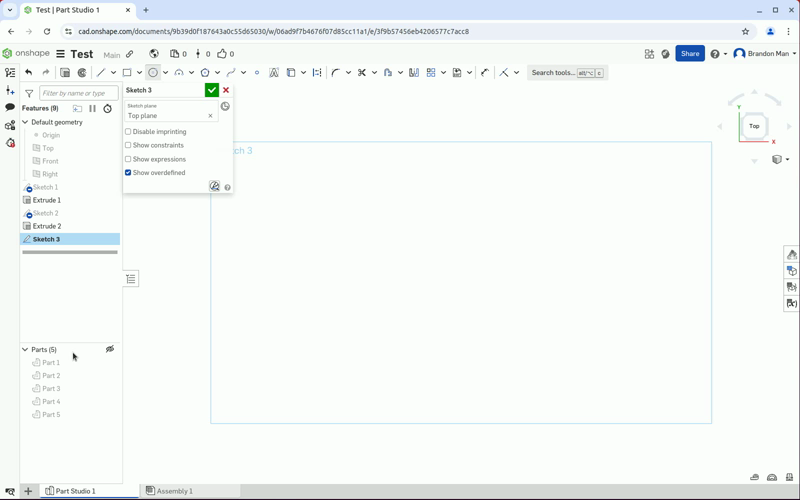
key_down(shift)
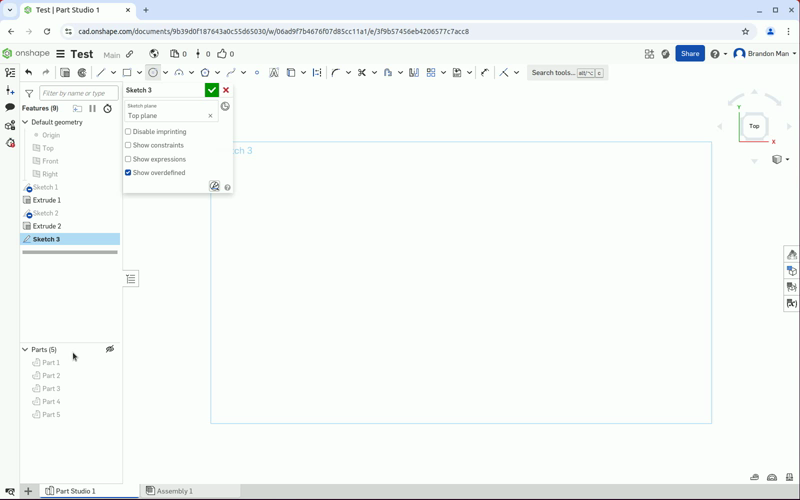
mouse_move(552, 230)
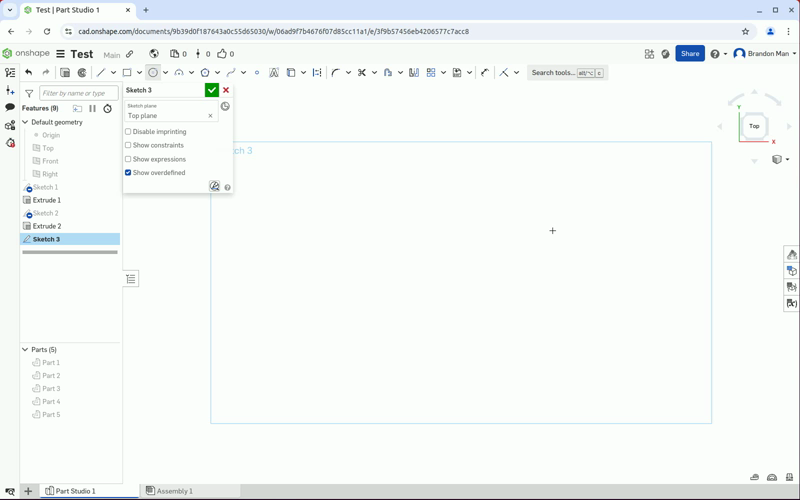
click(552, 230)
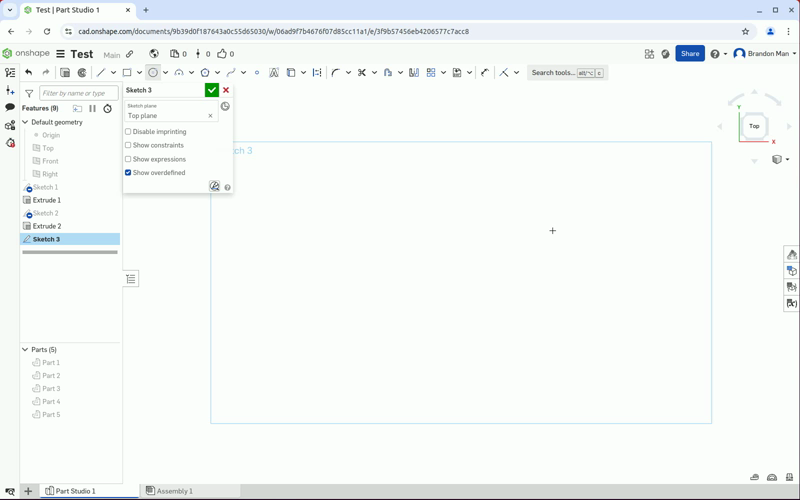
key_up(shift)
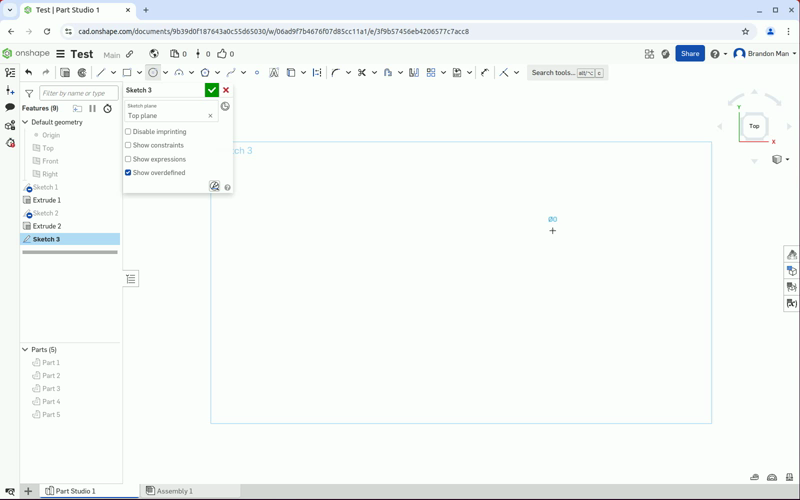
mouse_move(574, 230)
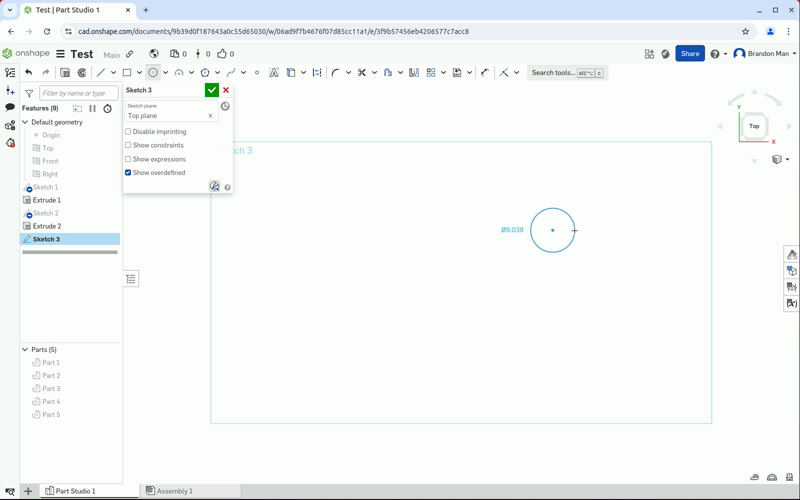
click(574, 230)
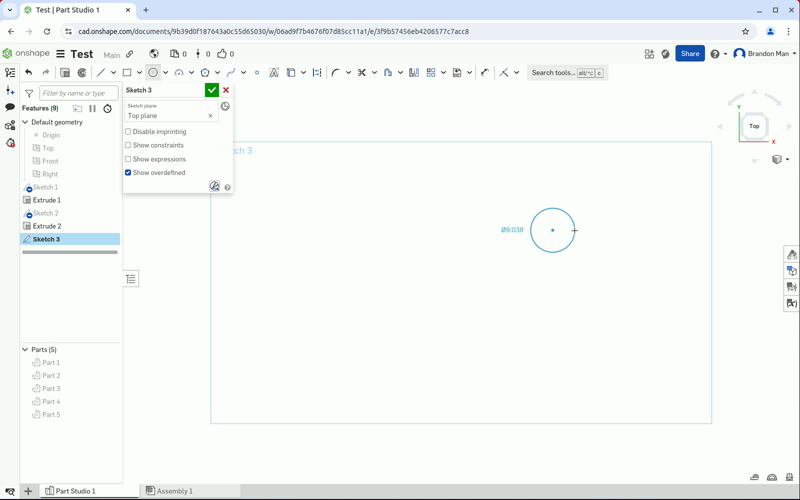
key(esc)
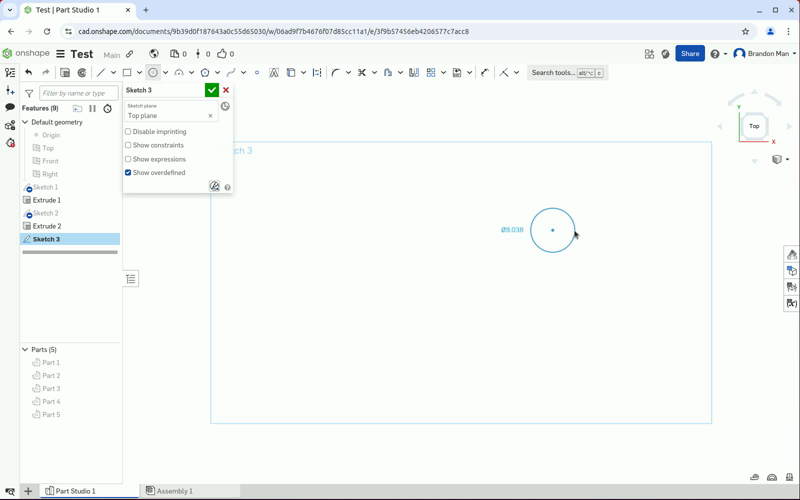
key(c)
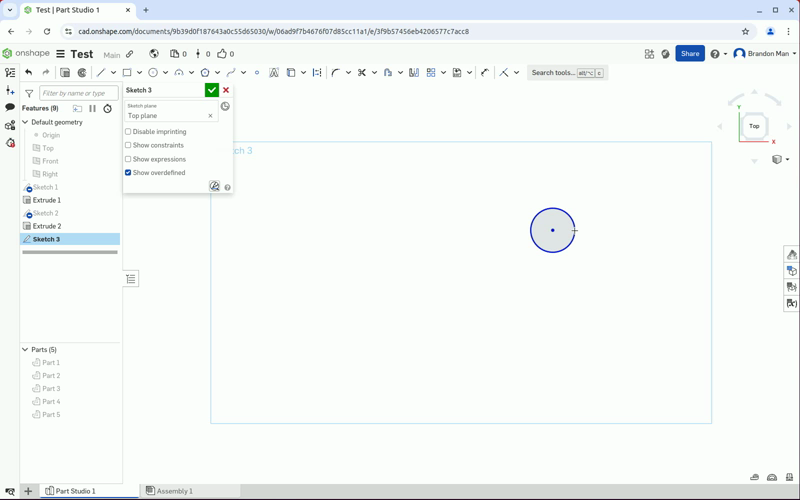
key_down(shift)
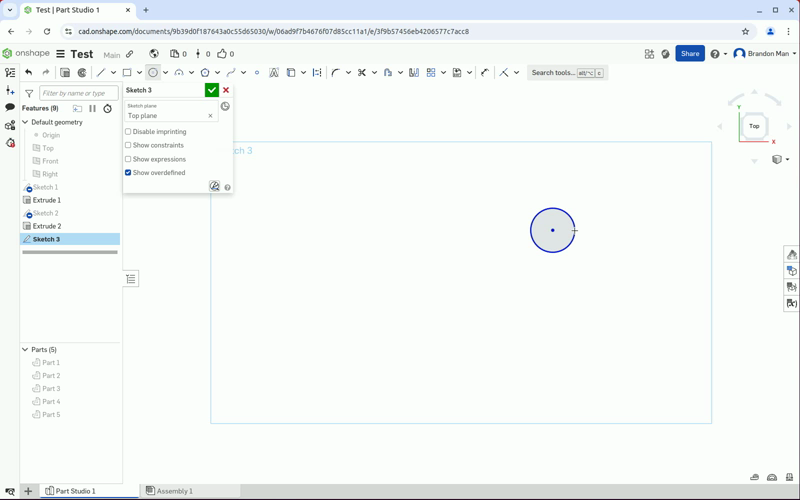
mouse_move(552, 230)
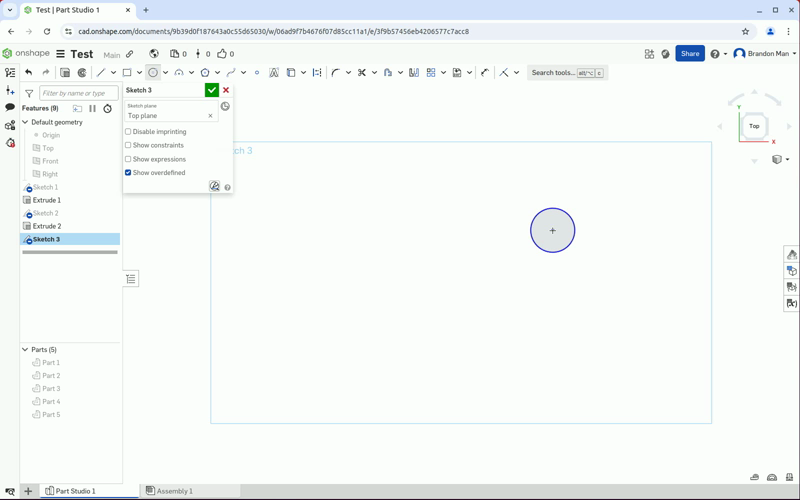
click(552, 230)
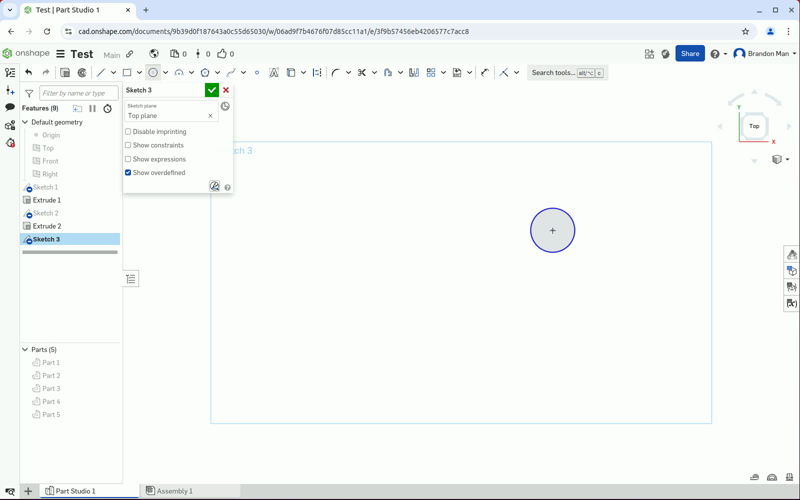
key_up(shift)
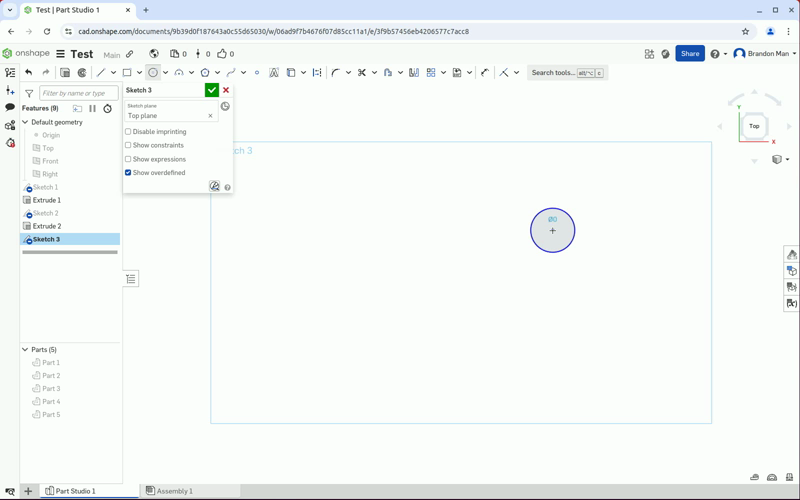
mouse_move(563, 230)
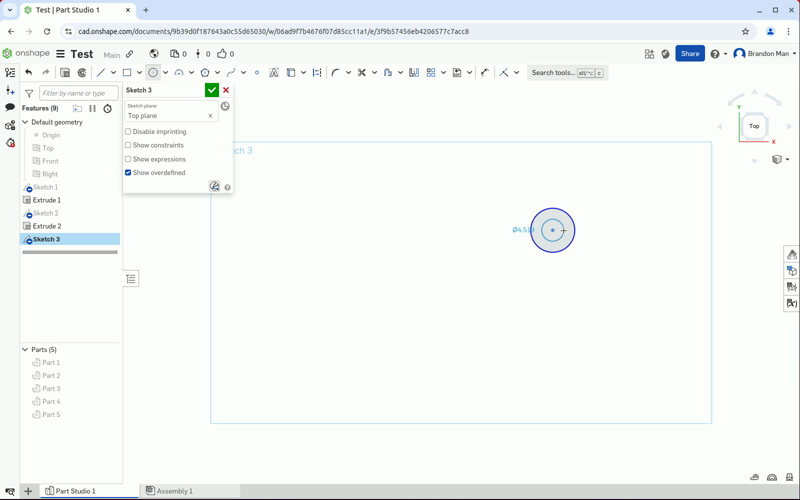
click(563, 230)
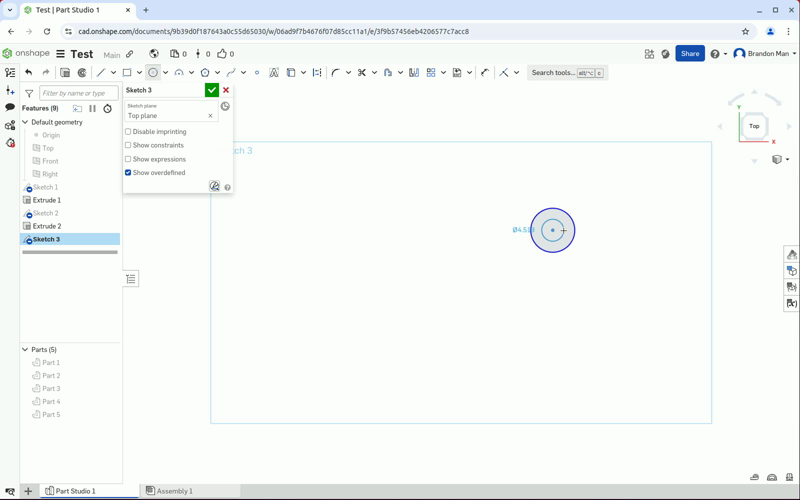
key(esc)
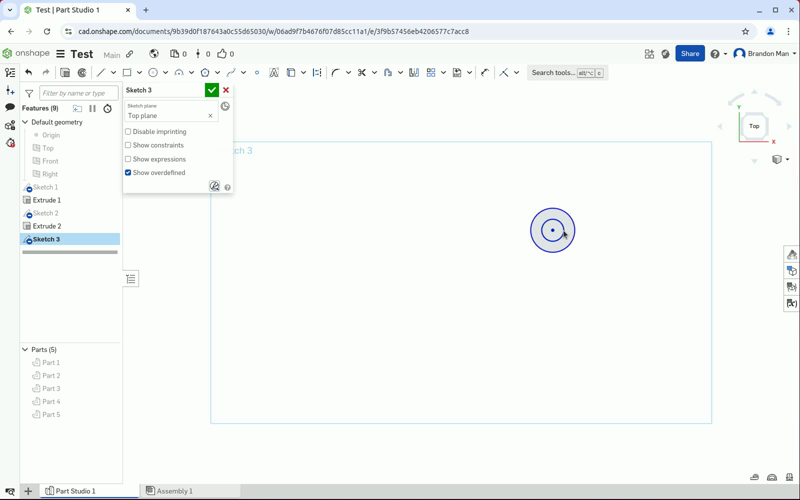
mouse_move(549, 249)
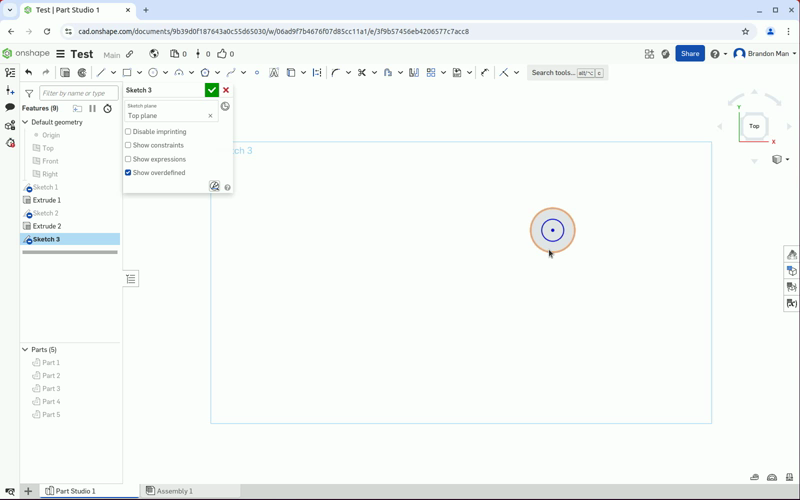
scroll(6)
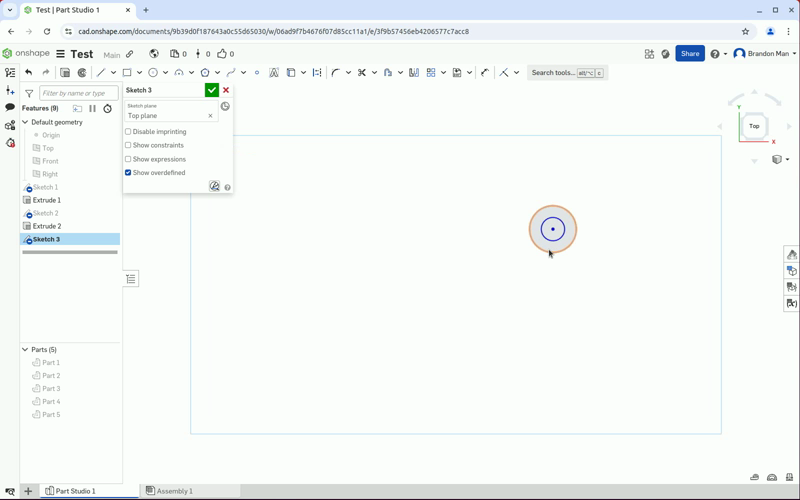
scroll(6)
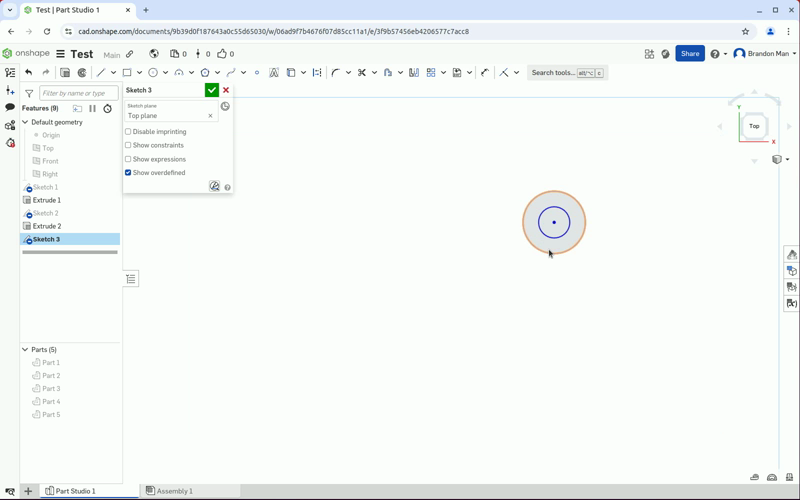
scroll(6)
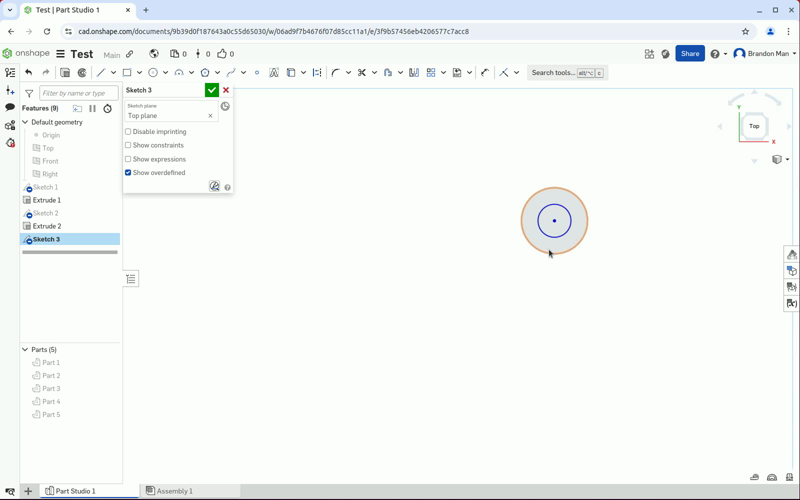
scroll(6)
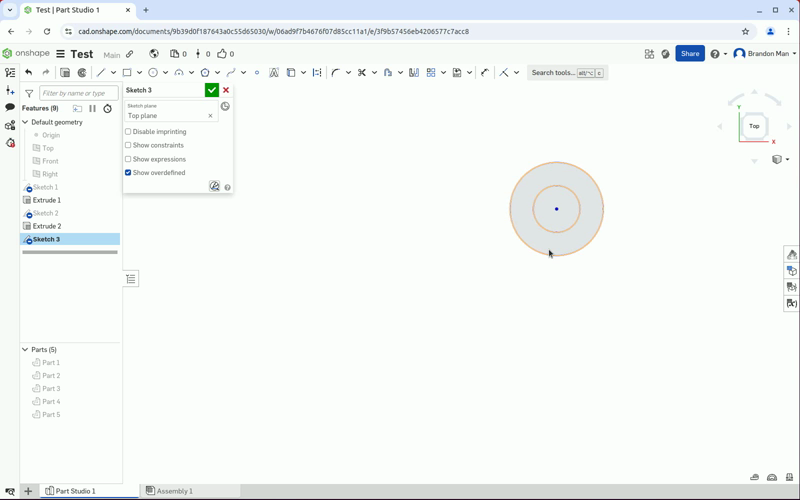
scroll(6)
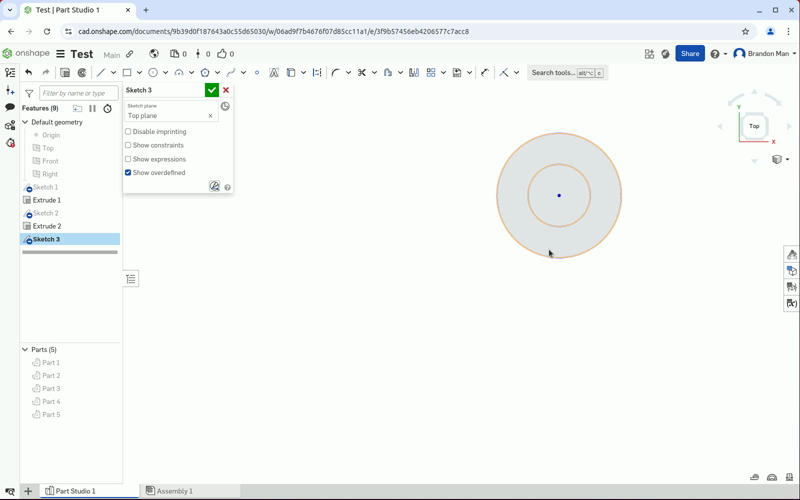
scroll(6)
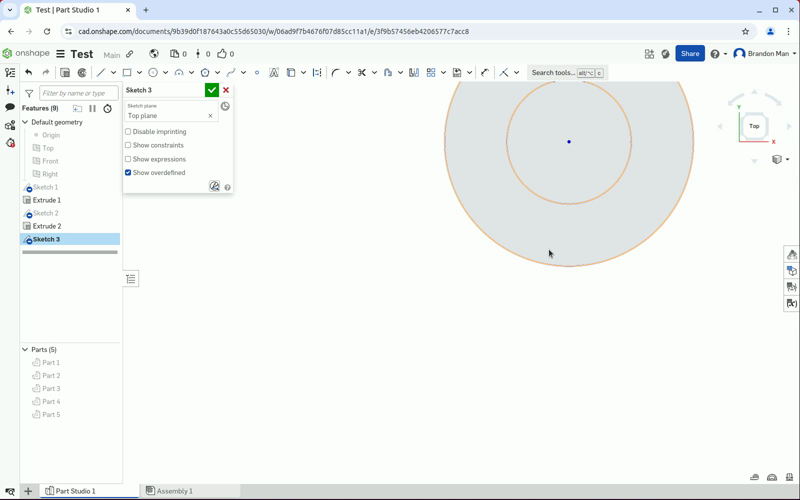
scroll(6)
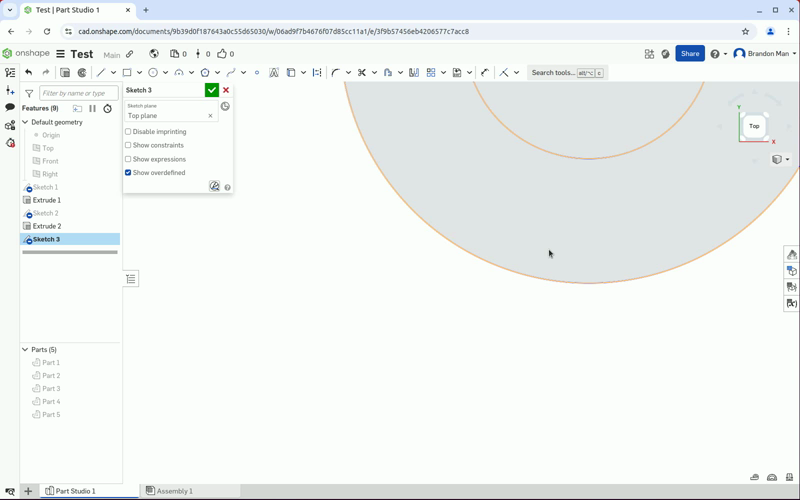
click(549, 249)
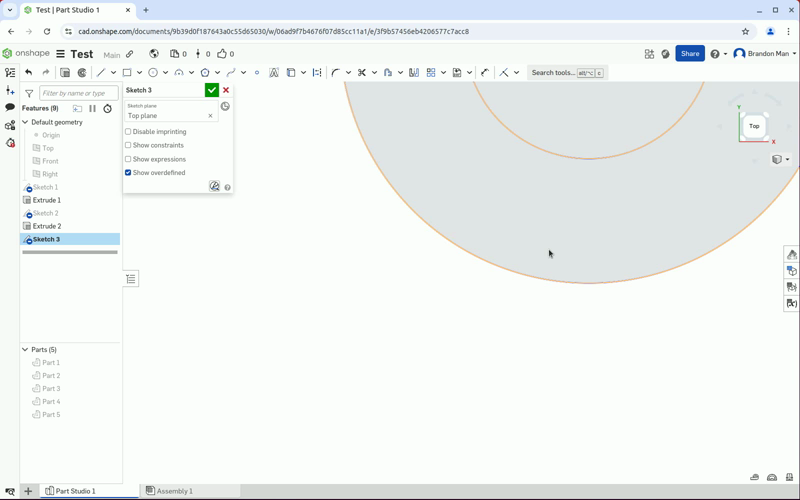
scroll(-6)
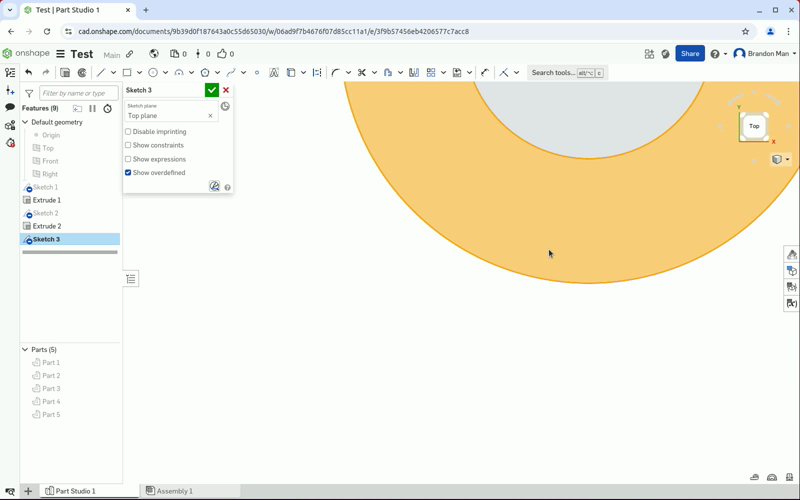
scroll(-6)
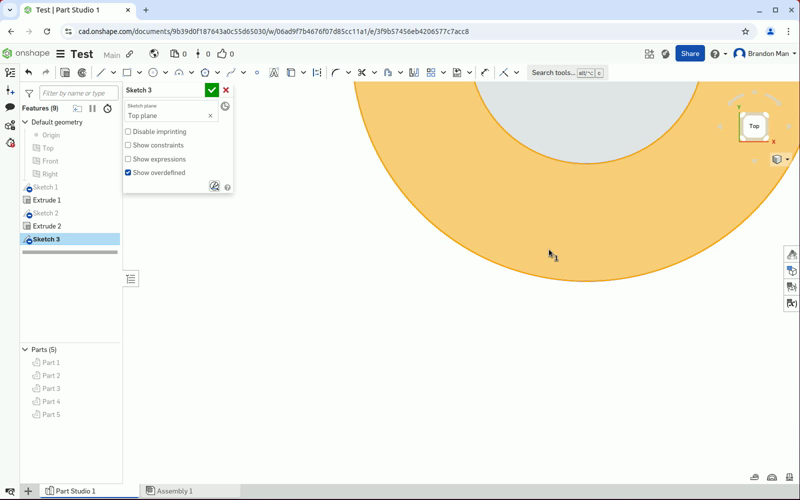
scroll(-6)
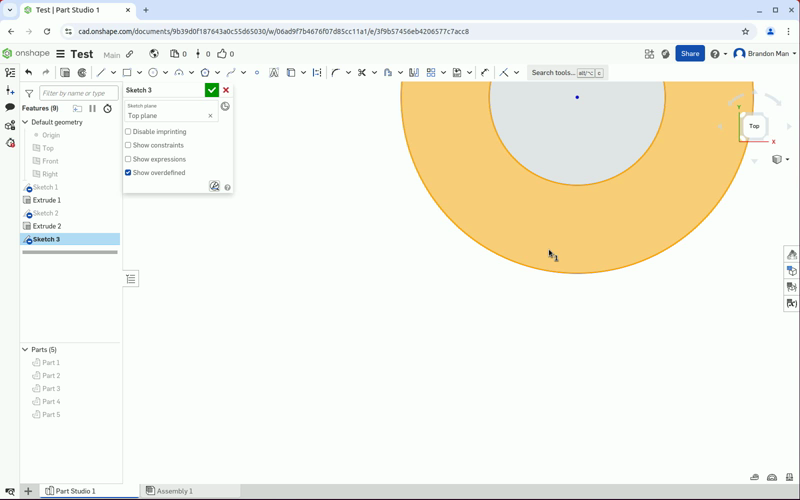
scroll(-6)
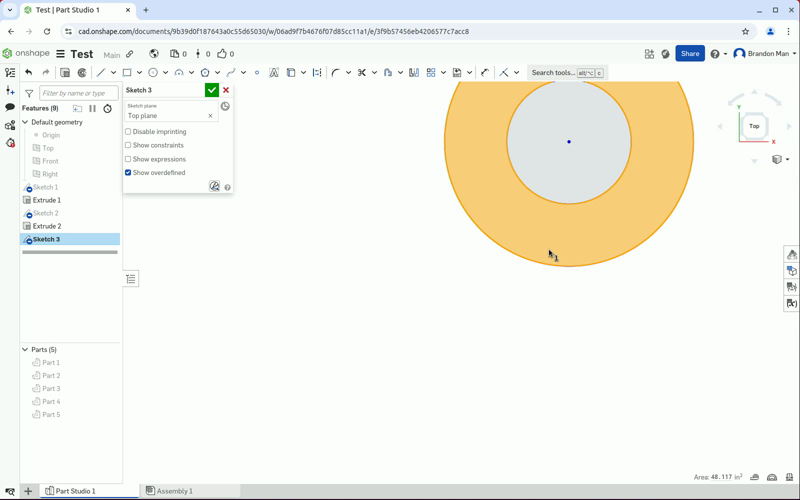
scroll(-6)
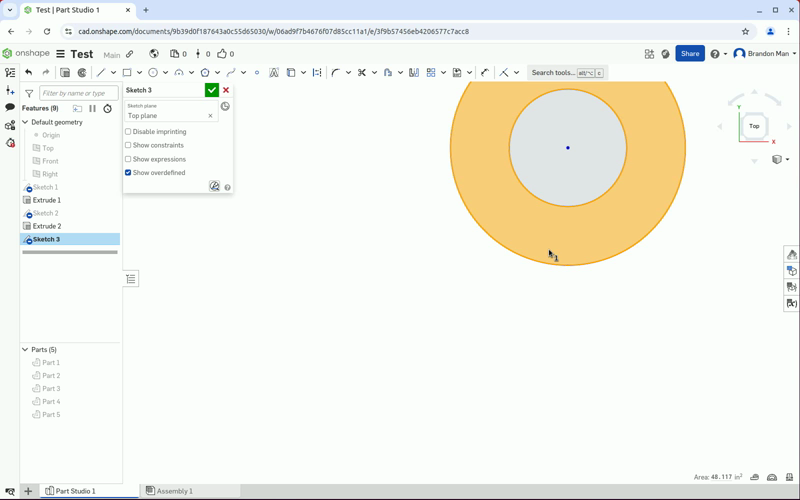
scroll(-6)
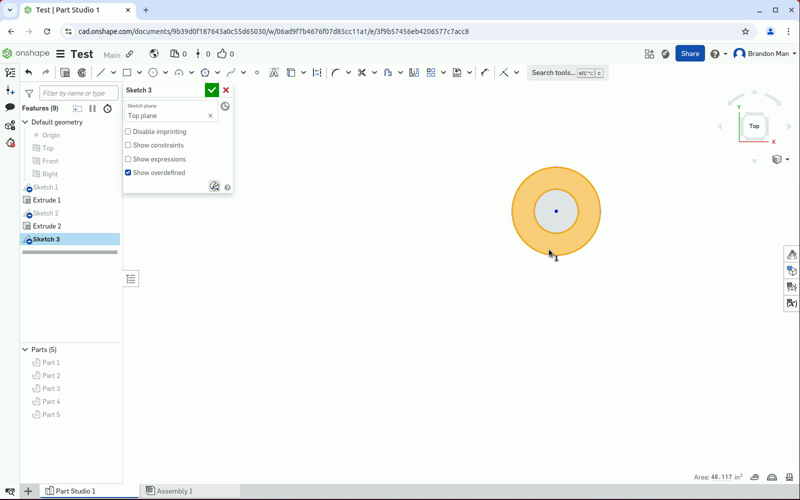
scroll(-6)
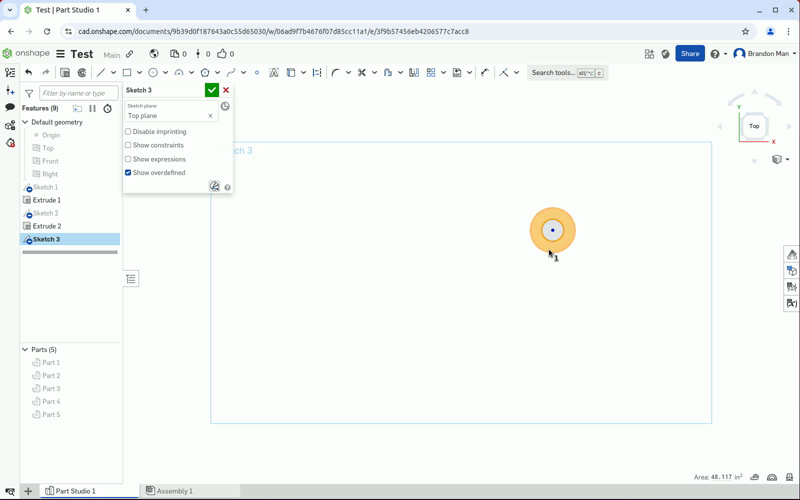
mouse_move(73, 352)
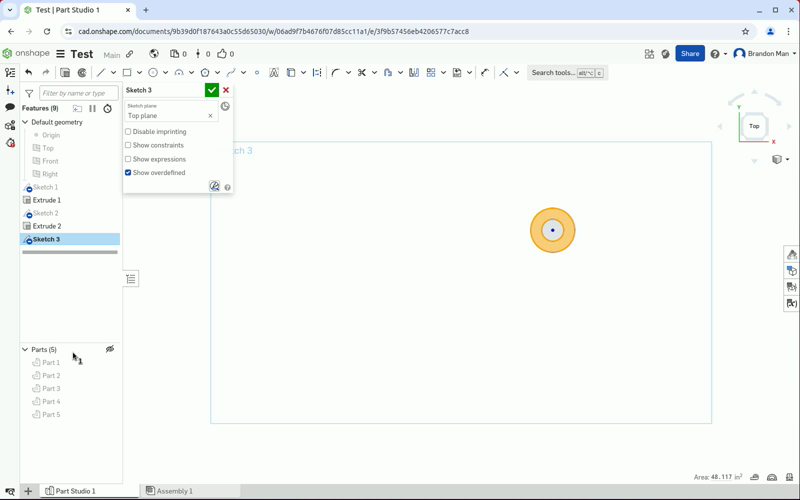
key(shift+y)
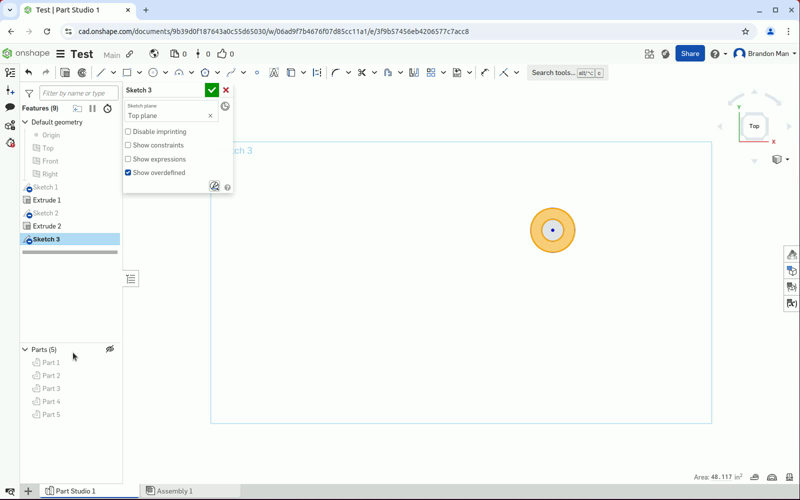
key(shift+e)
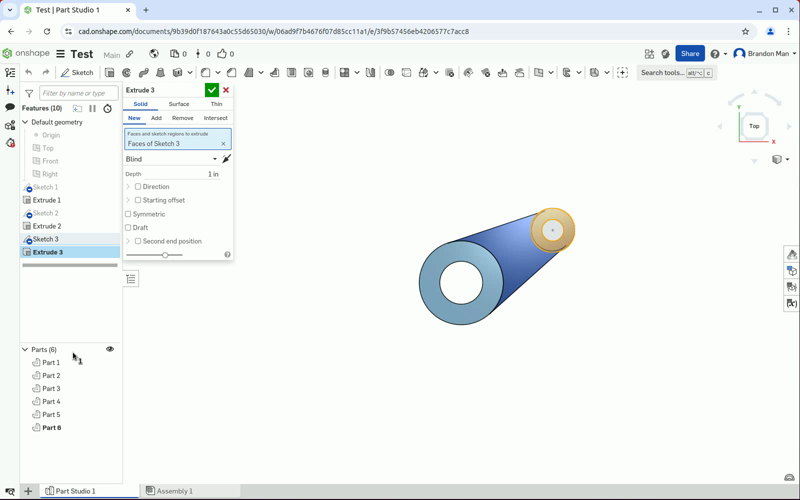
mouse_move(143, 106)
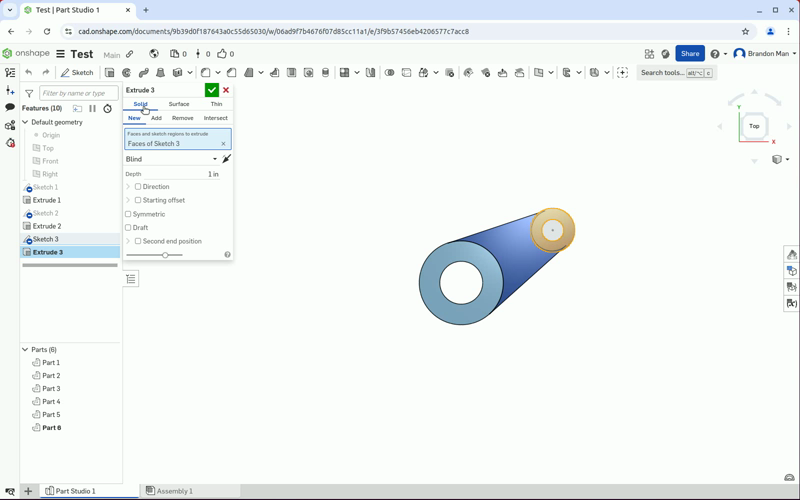
click(143, 106)
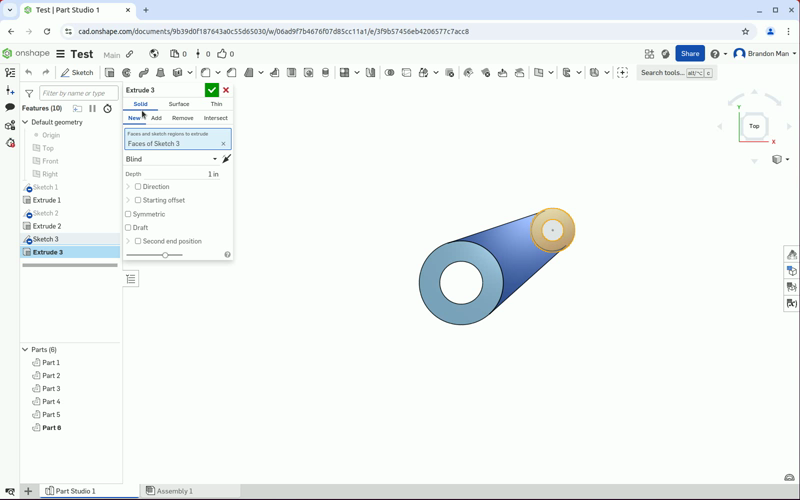
mouse_move(137, 120)
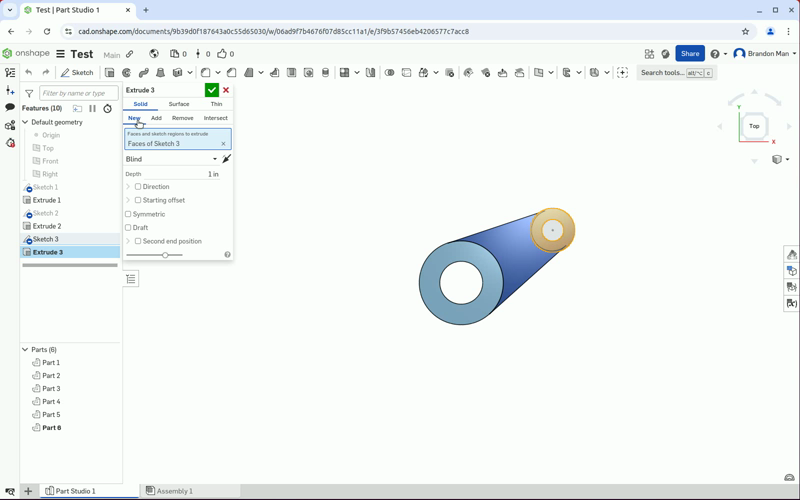
click(137, 120)
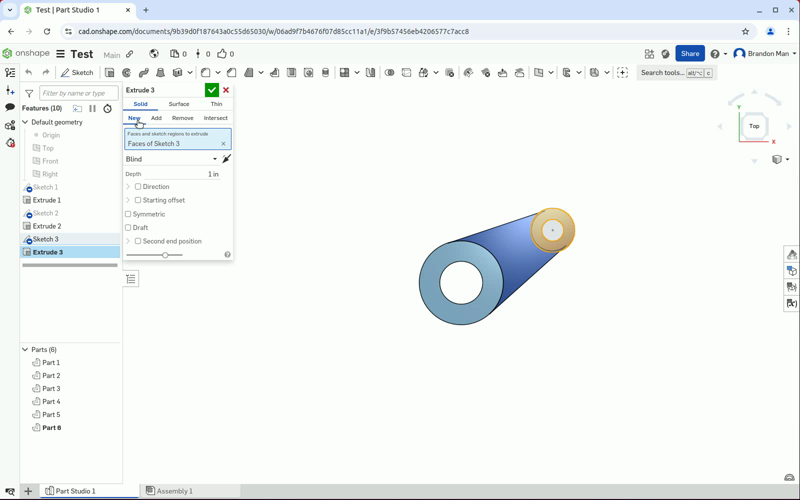
key(tab, 4)
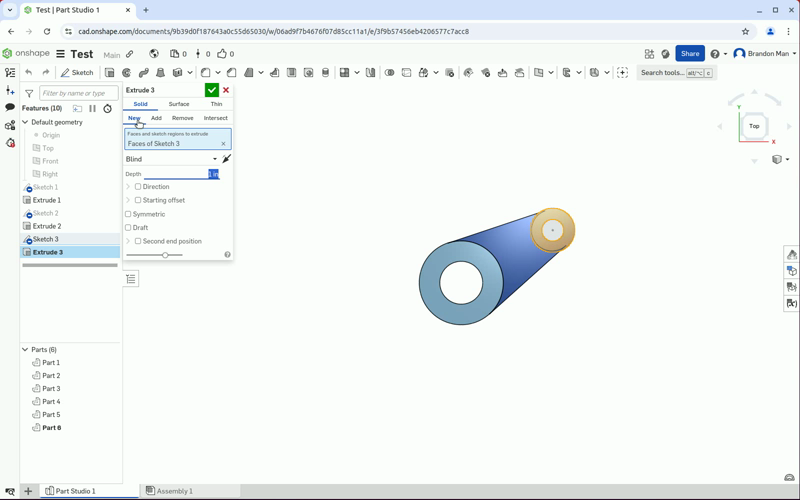
text(1.444)
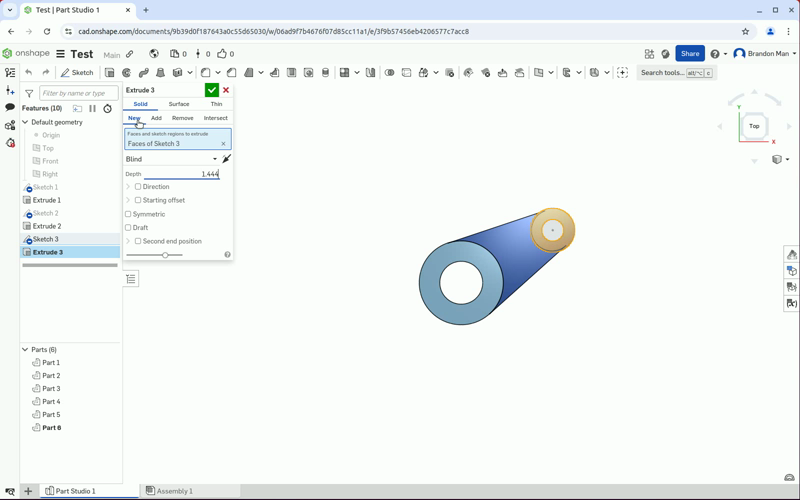
key(enter)
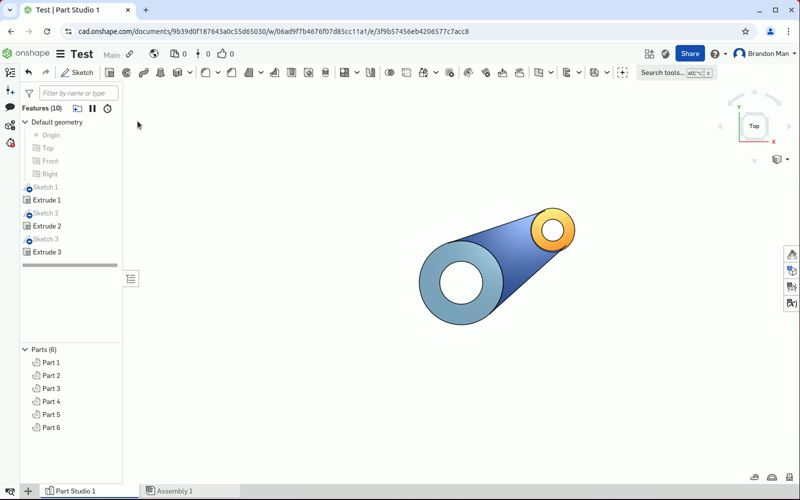
key(shift+h)
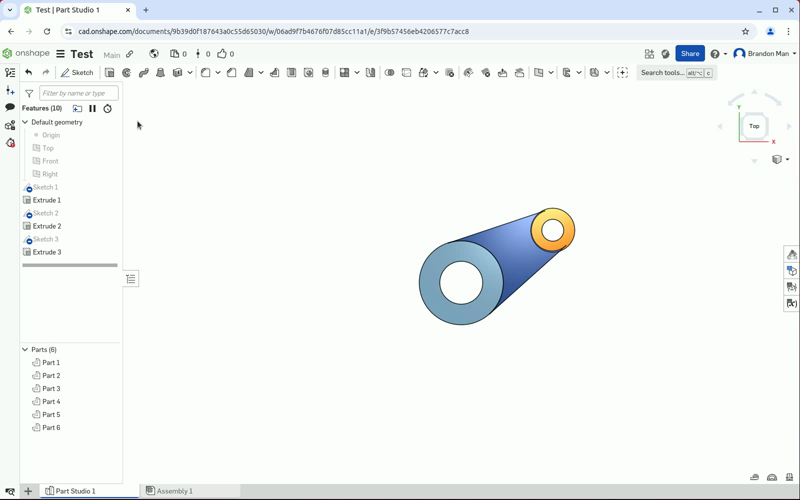
key(shift+h)
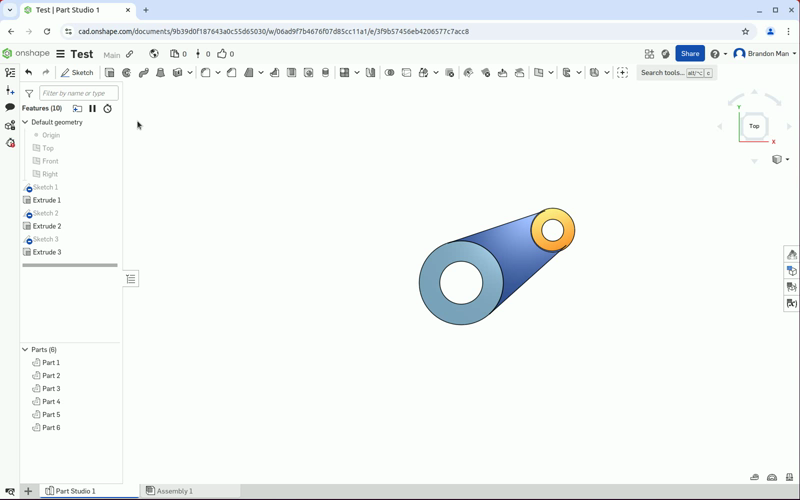
mouse_move(73, 189)
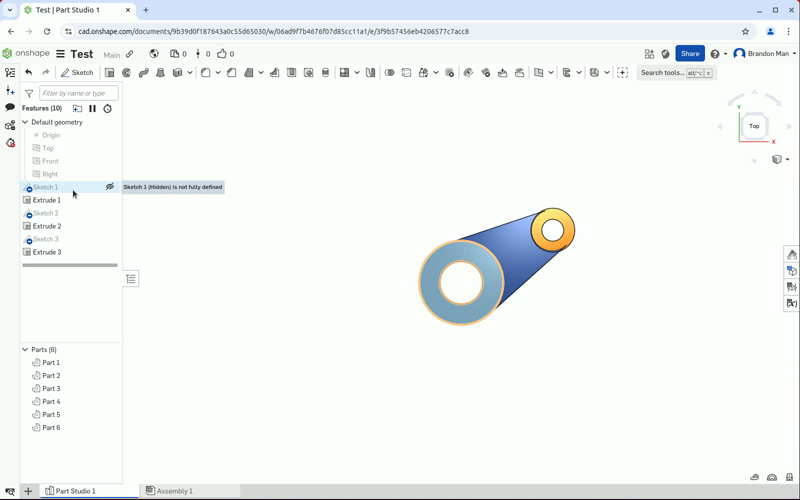
click(73, 189)
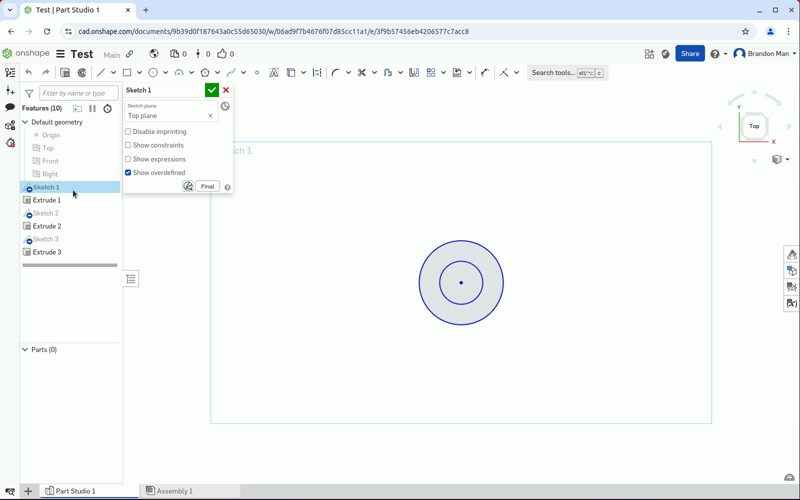
mouse_move(229, 92)
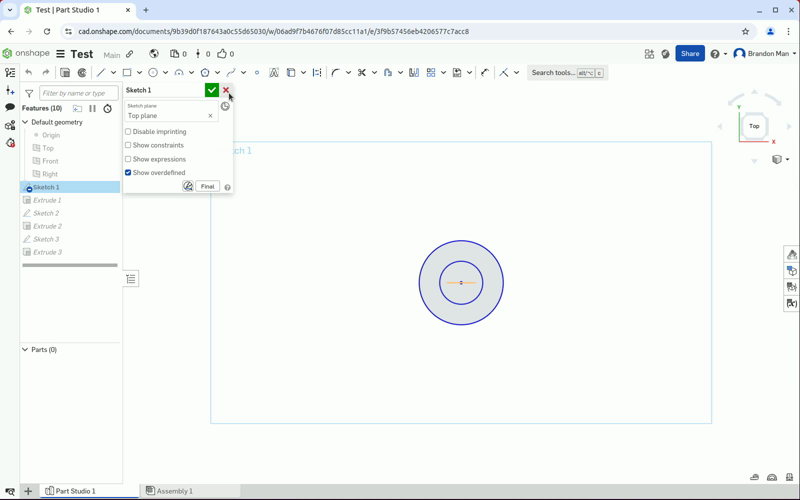
click(229, 92)
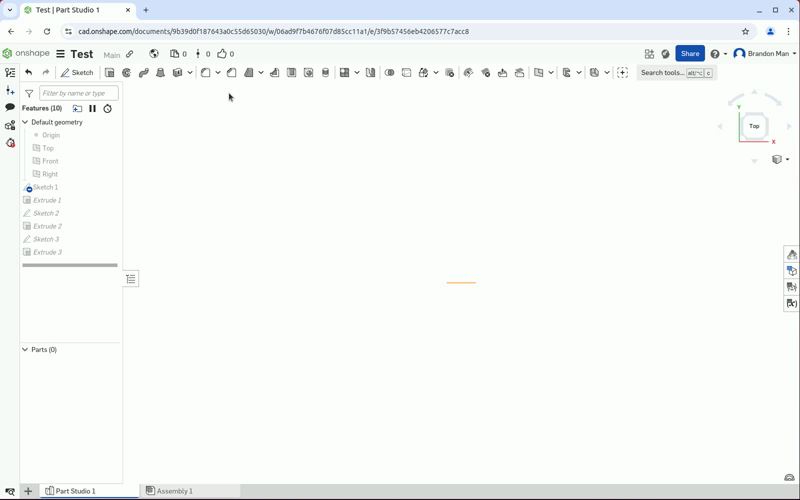
mouse_move(541, 75)
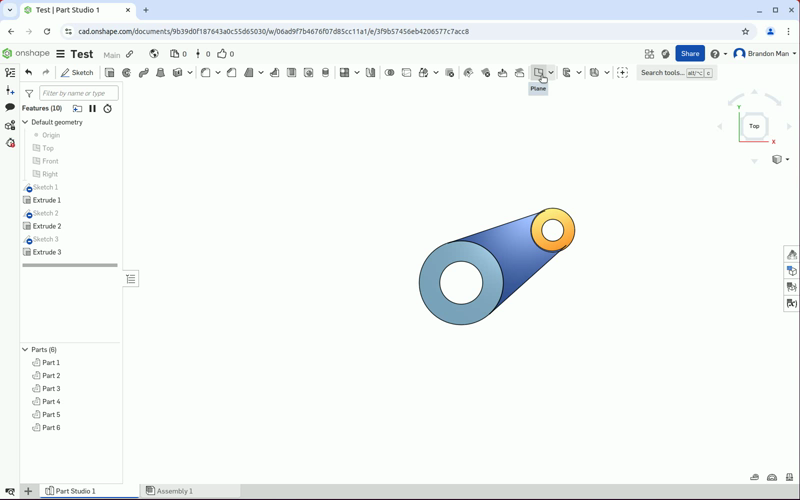
click(541, 75)
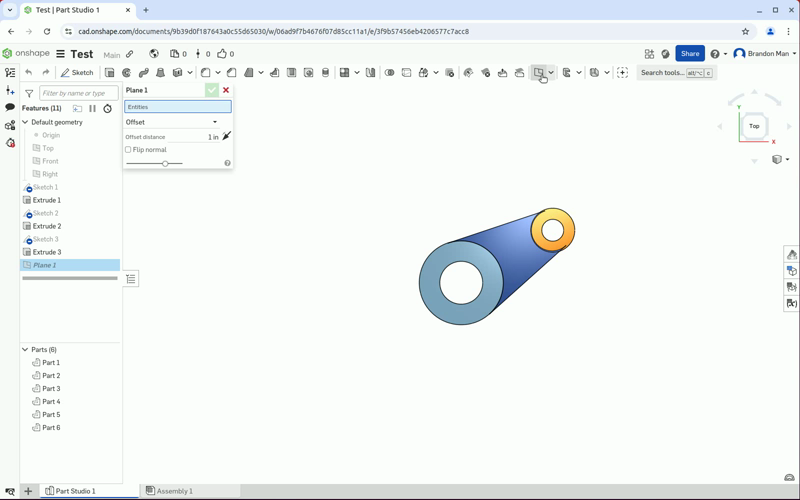
mouse_move(73, 150)
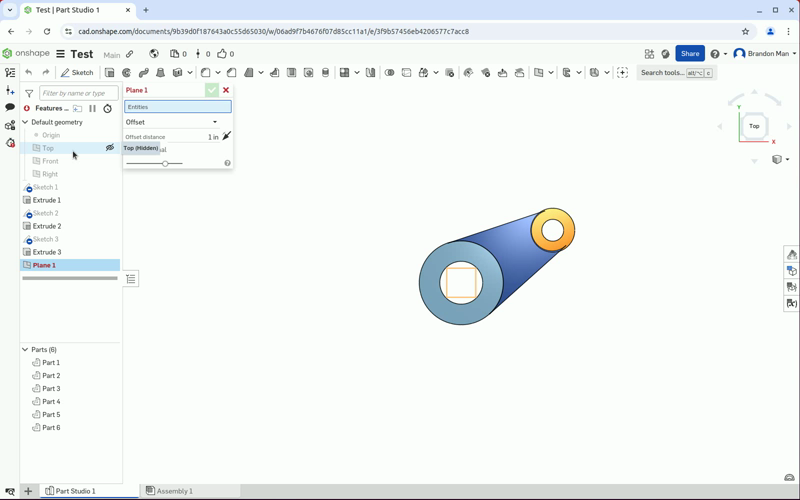
click(73, 150)
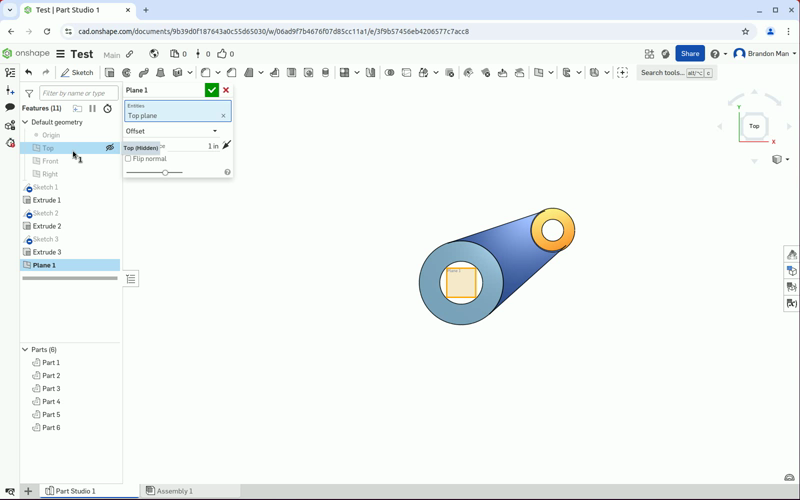
key(tab, 2)
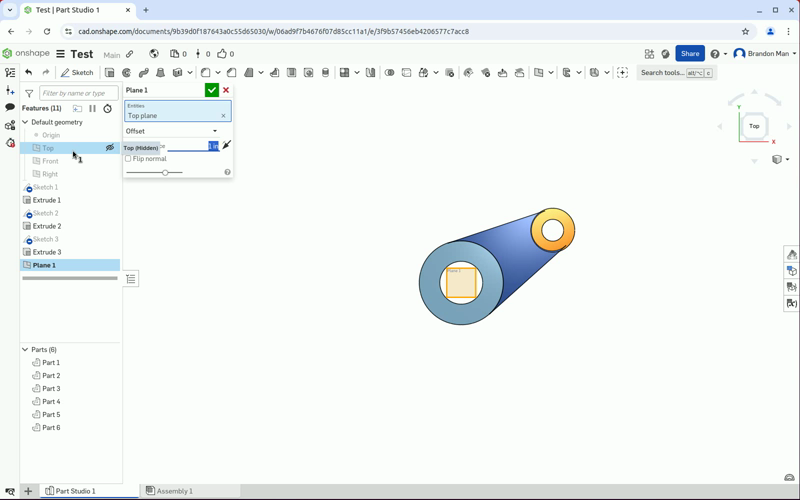
text(1.448)
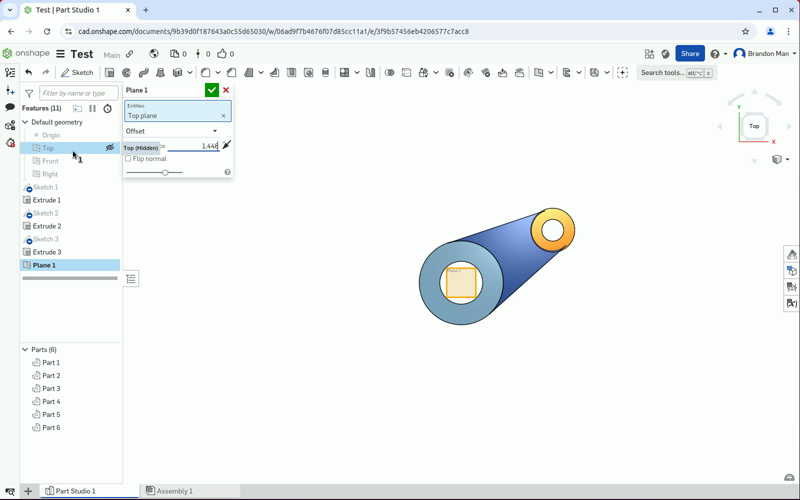
key(enter, 2)
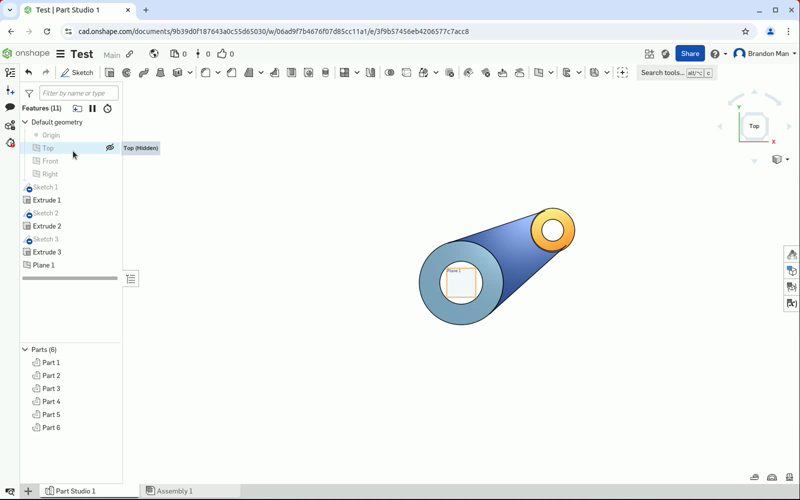
key(shift+s)
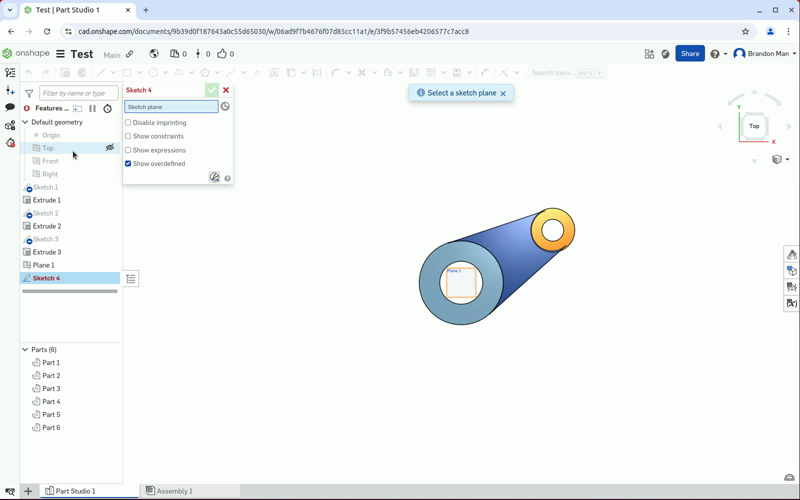
mouse_move(73, 267)
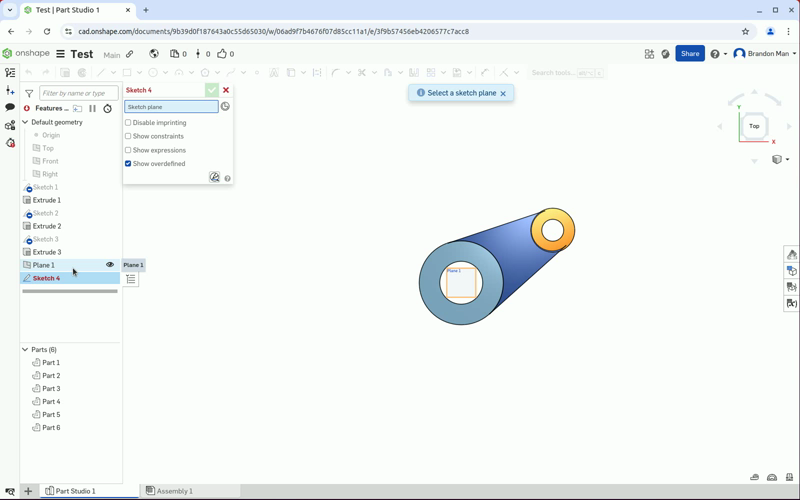
click(73, 267)
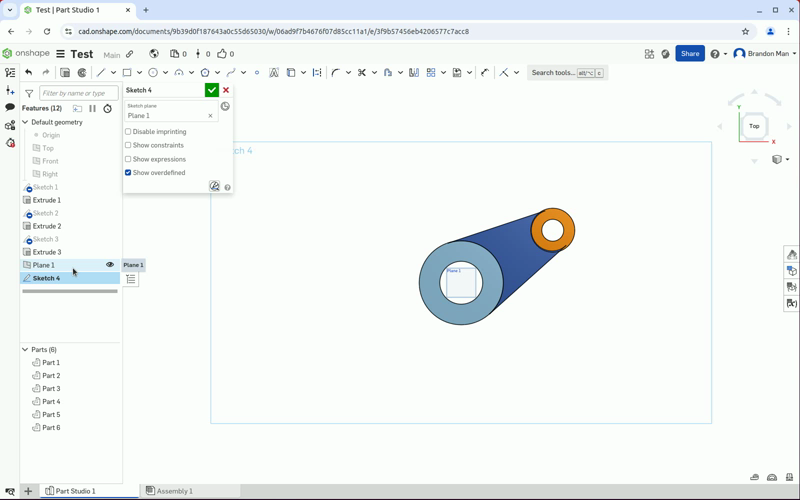
mouse_move(73, 352)
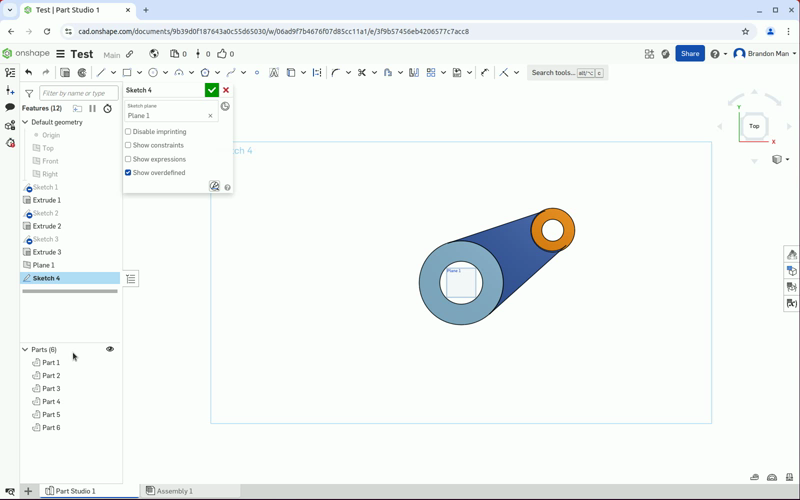
key(y)
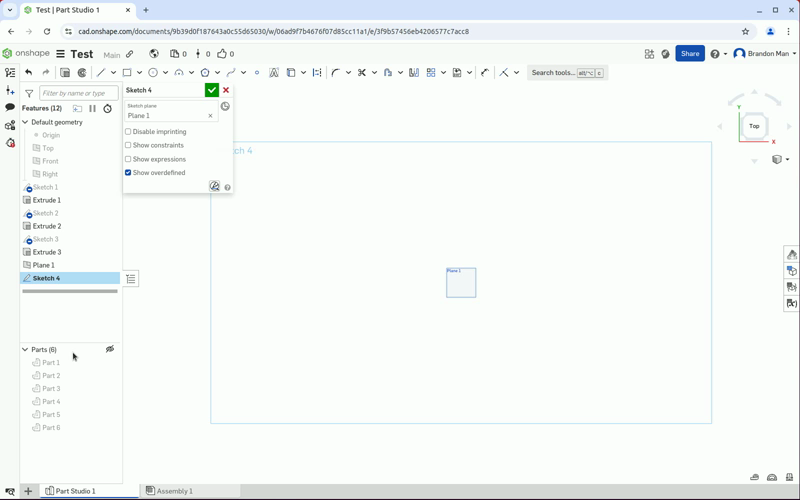
key(c)
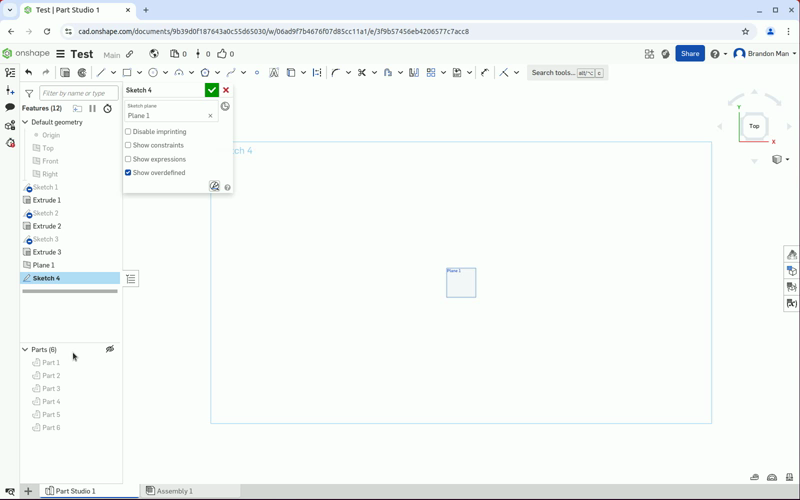
key_down(shift)
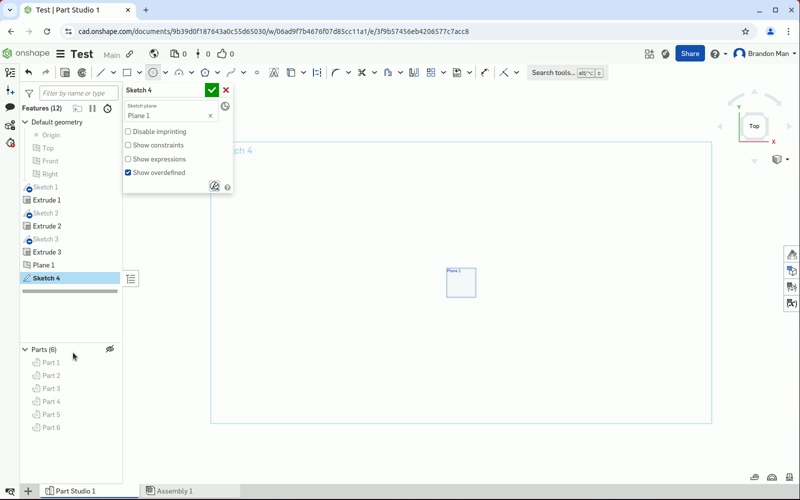
mouse_move(461, 282)
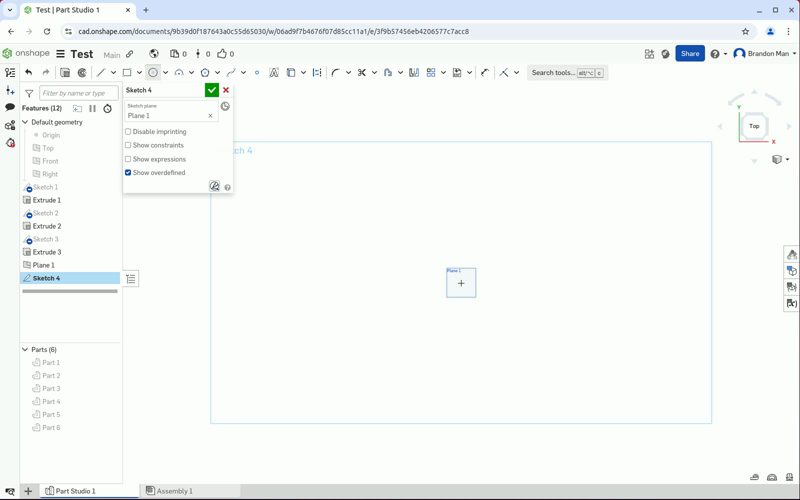
click(461, 282)
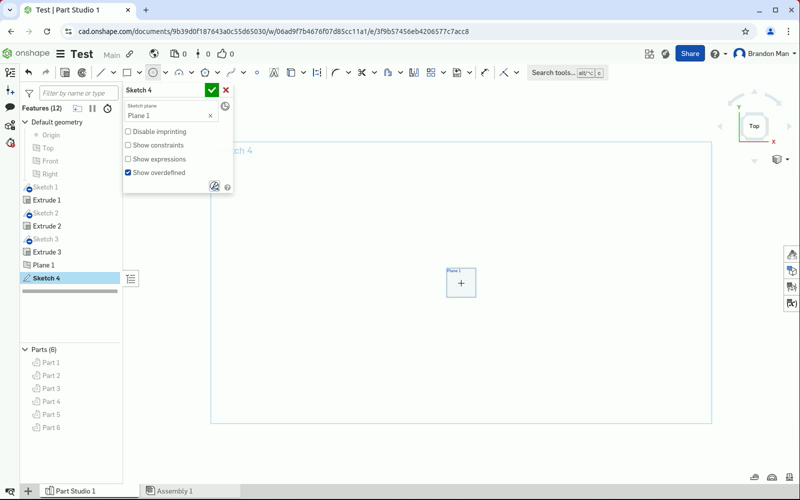
key_up(shift)
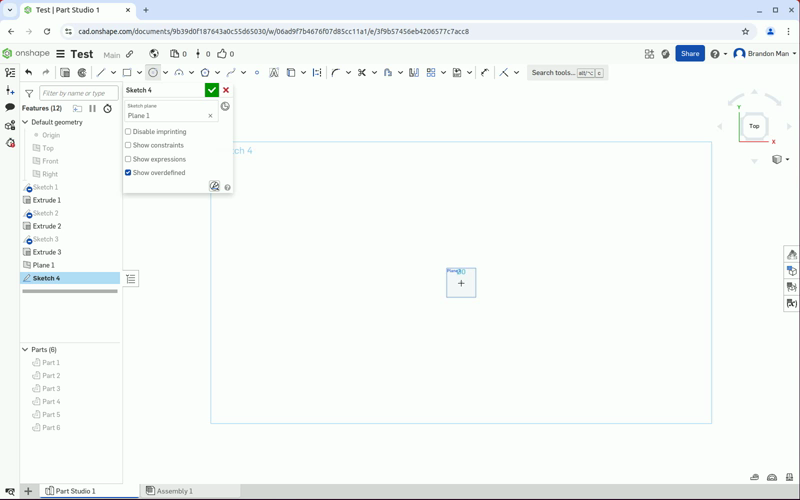
mouse_move(504, 282)
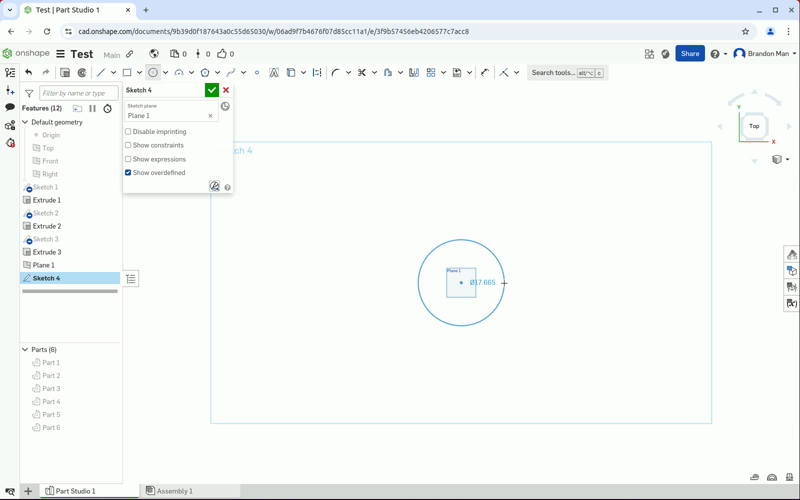
click(504, 282)
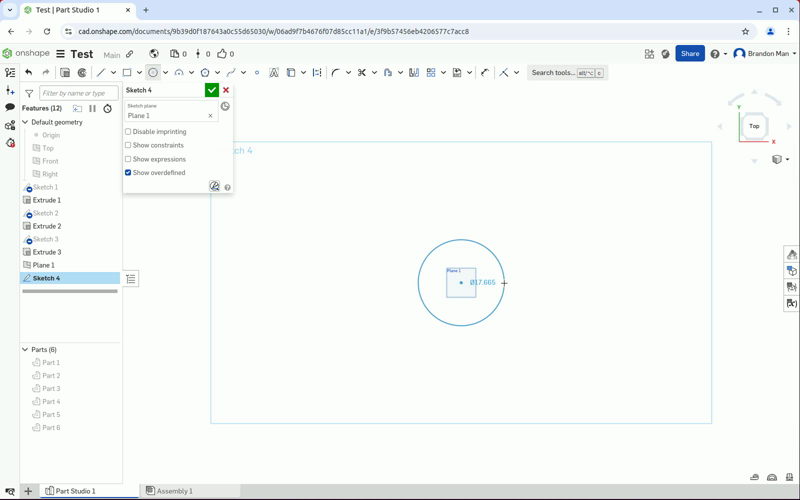
key(esc)
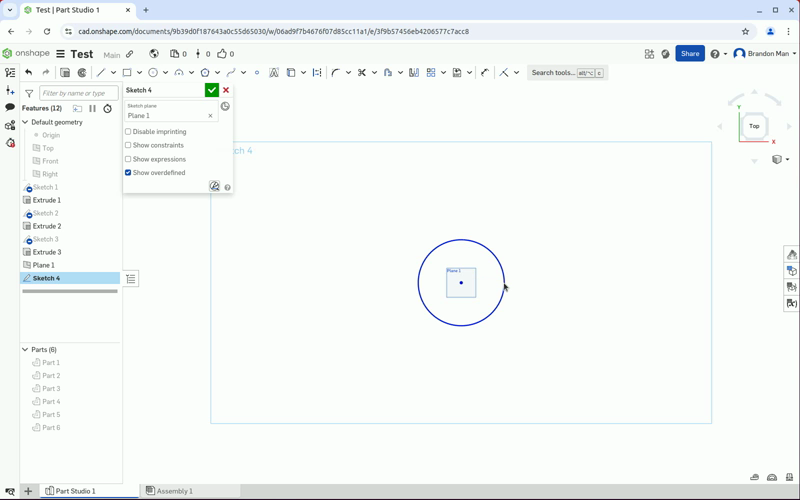
key(c)
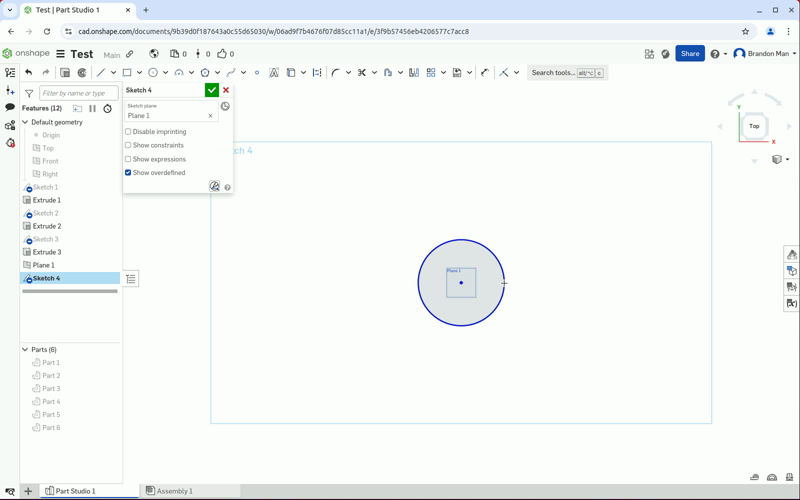
key_down(shift)
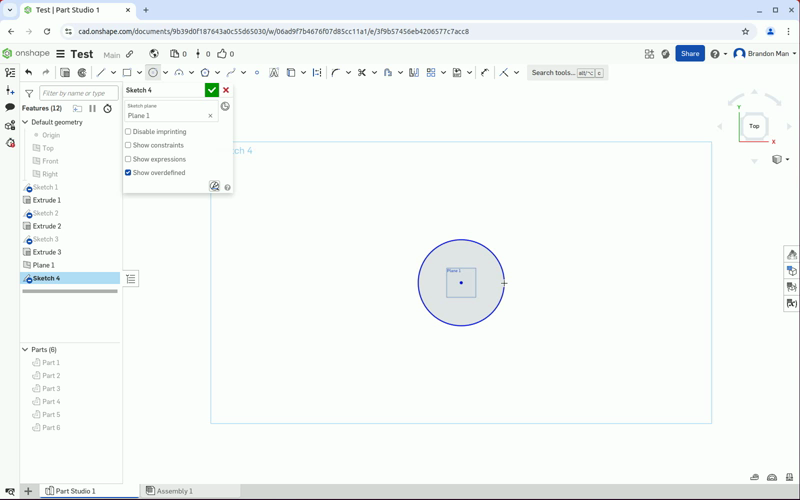
mouse_move(461, 282)
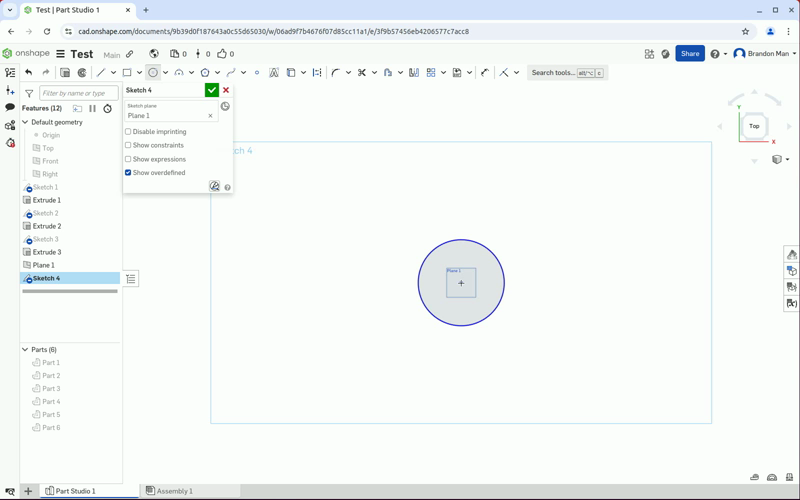
click(461, 282)
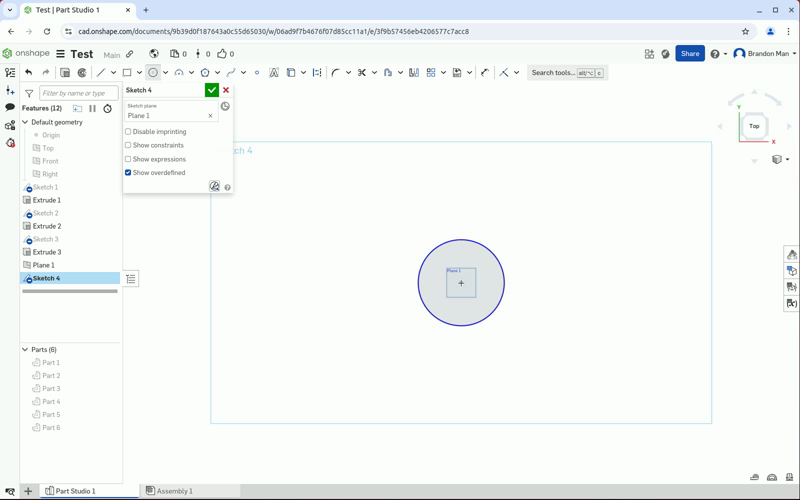
key_up(shift)
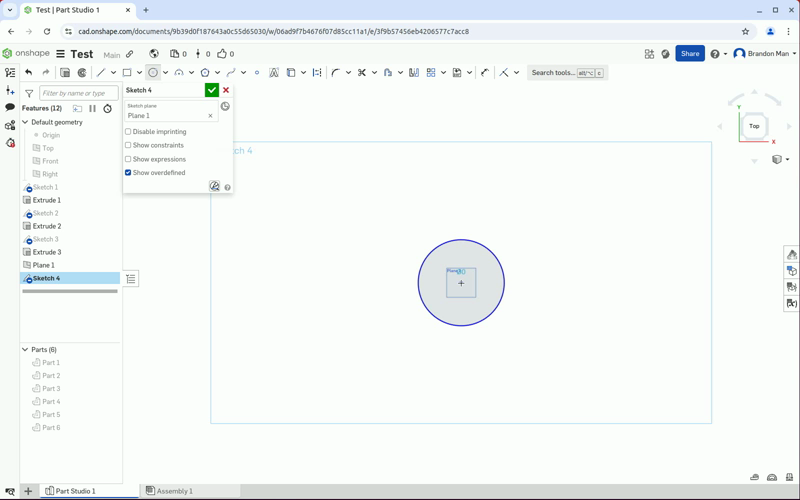
mouse_move(482, 282)
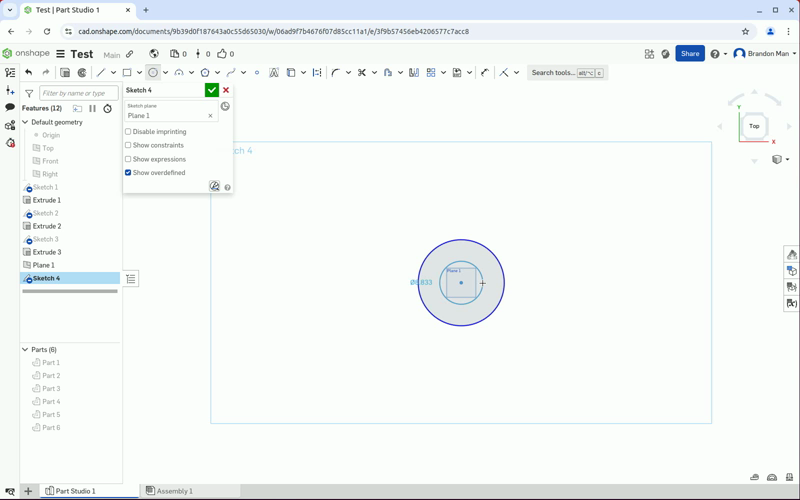
click(482, 282)
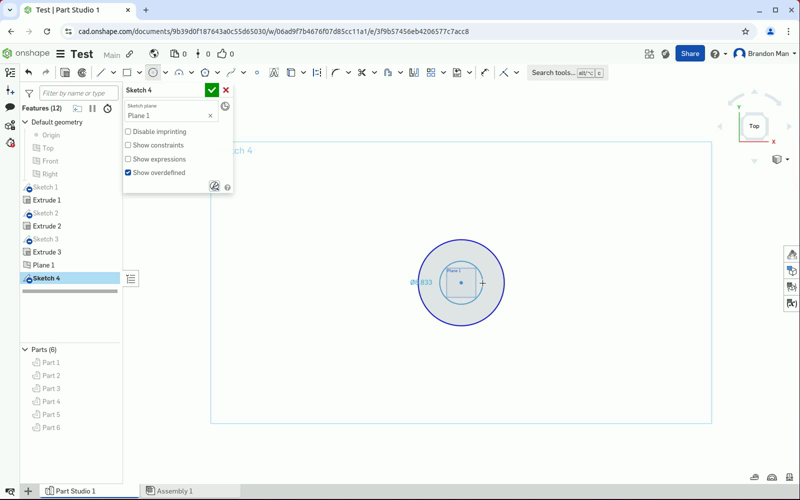
key(esc)
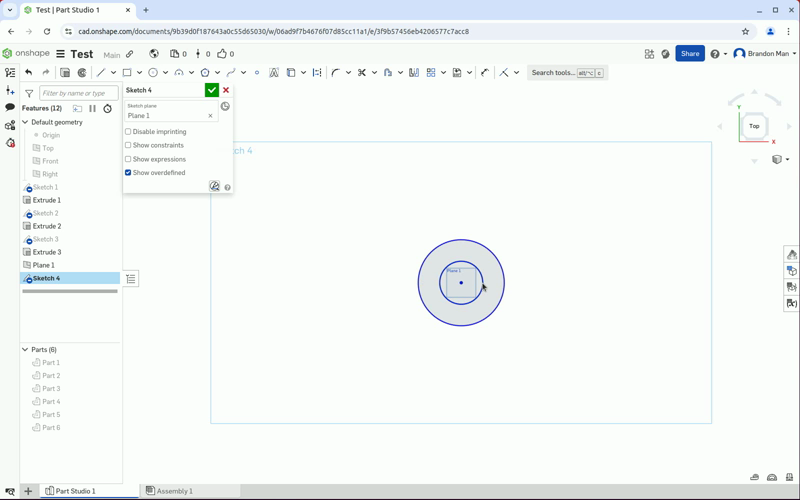
mouse_move(463, 256)
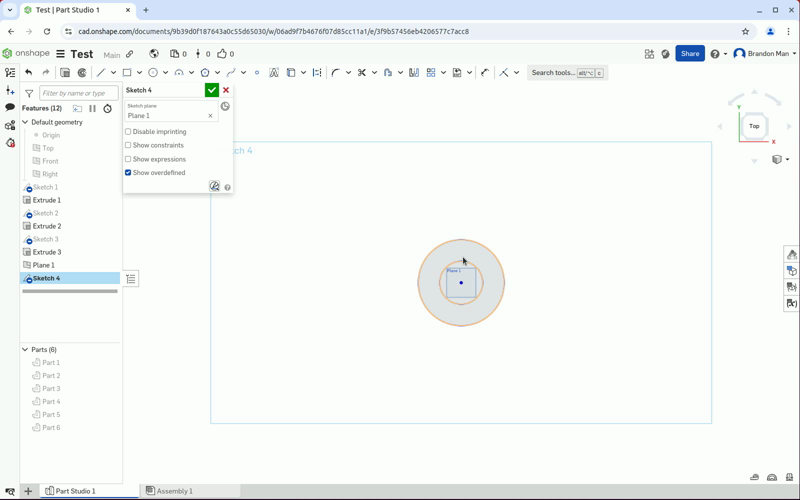
click(463, 256)
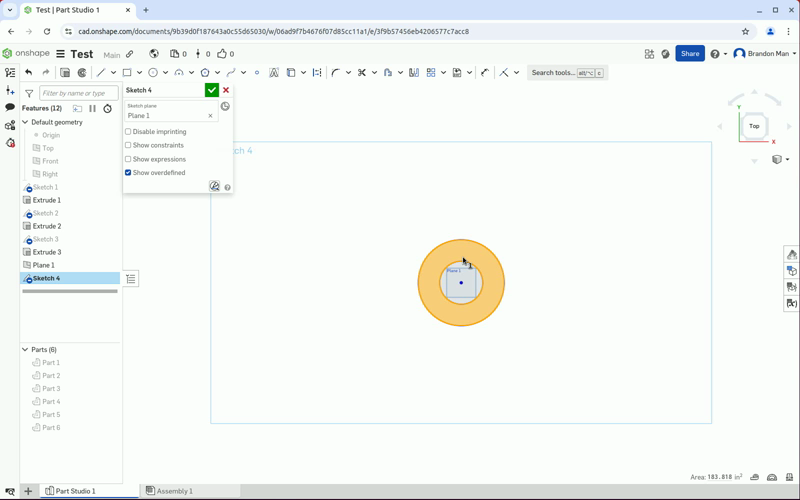
mouse_move(73, 352)
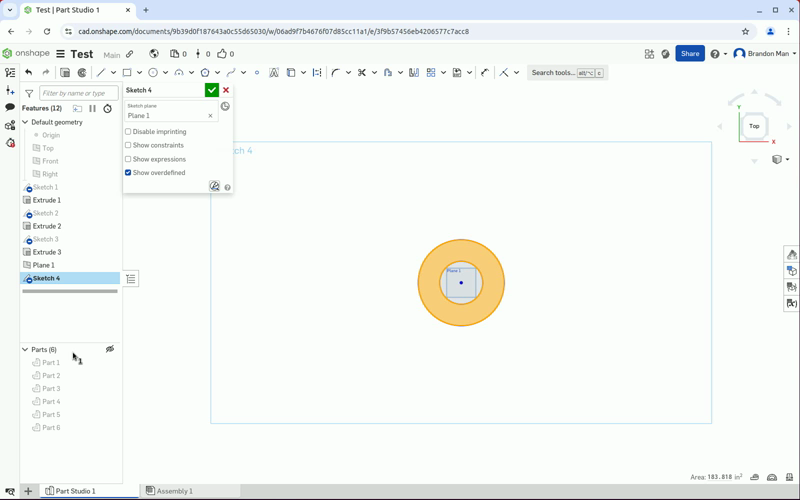
key(shift+y)
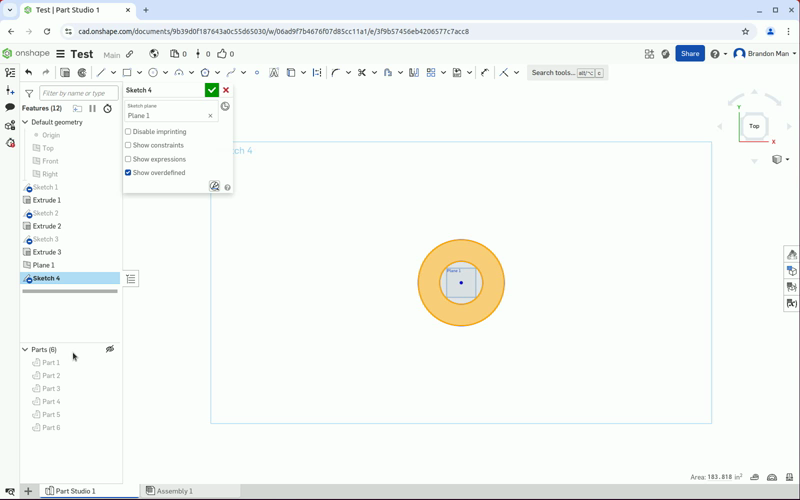
key(shift+e)
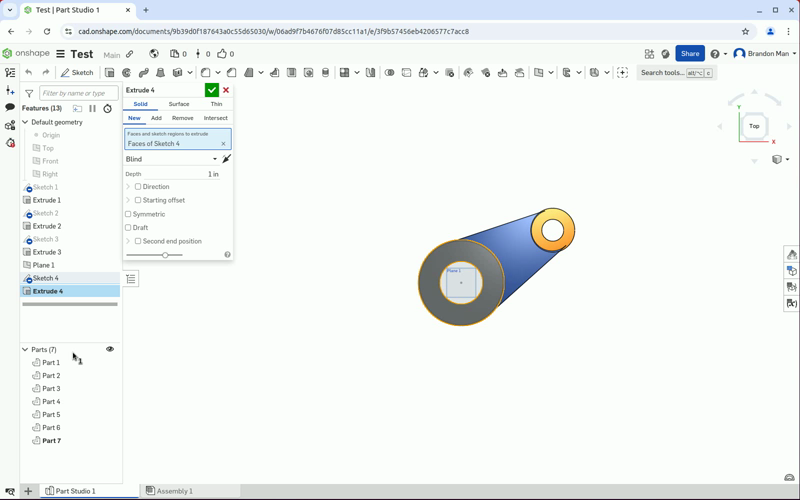
mouse_move(143, 106)
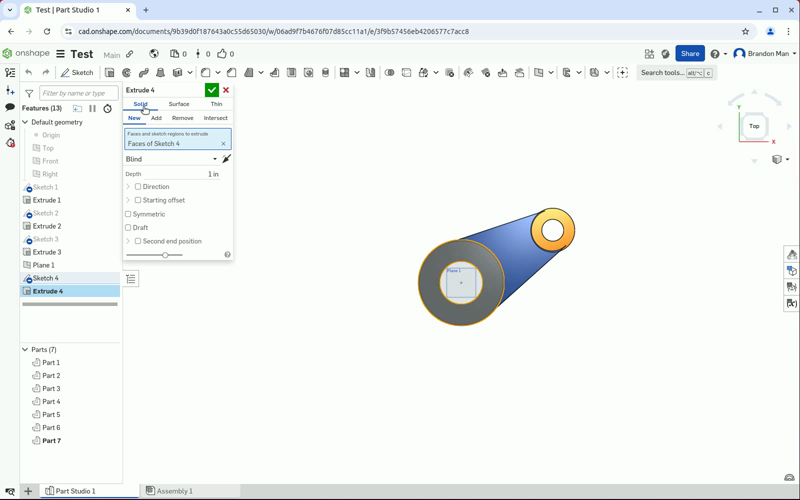
click(143, 106)
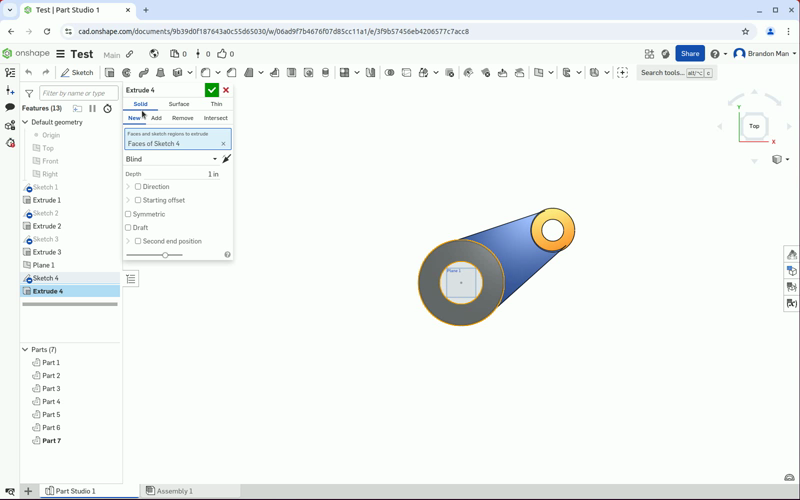
mouse_move(137, 120)
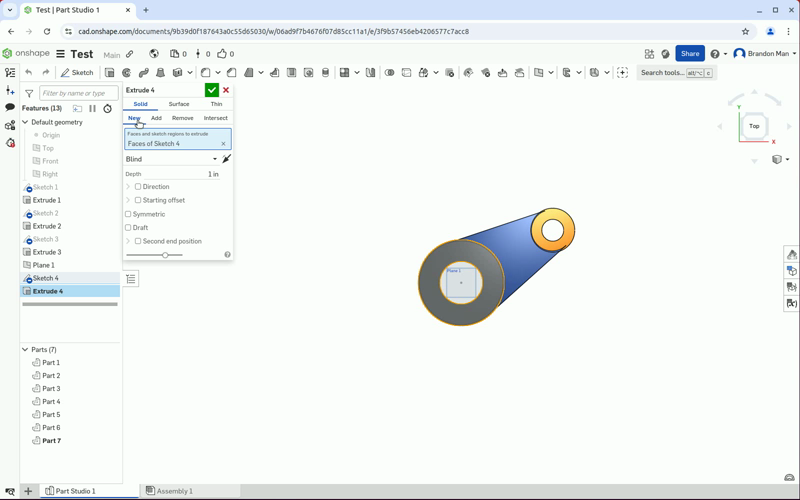
click(137, 120)
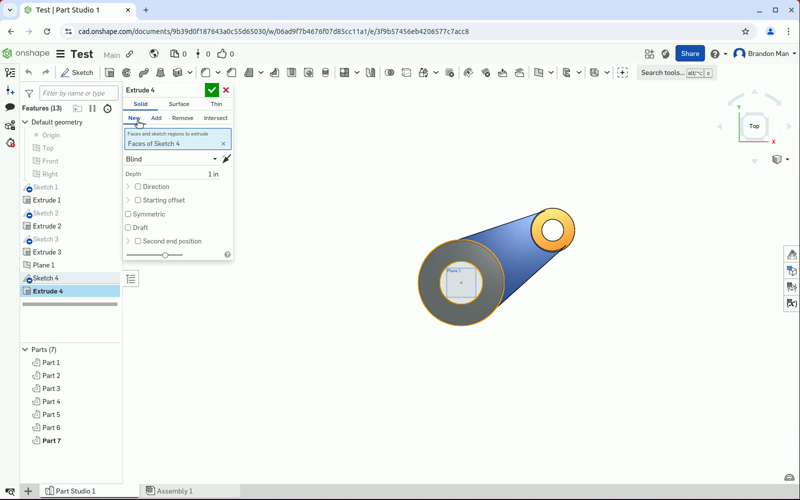
key(tab, 4)
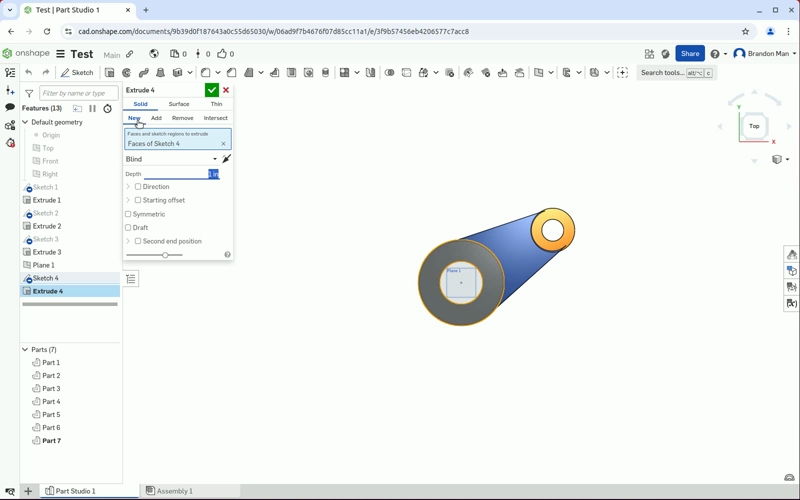
text(5.777)
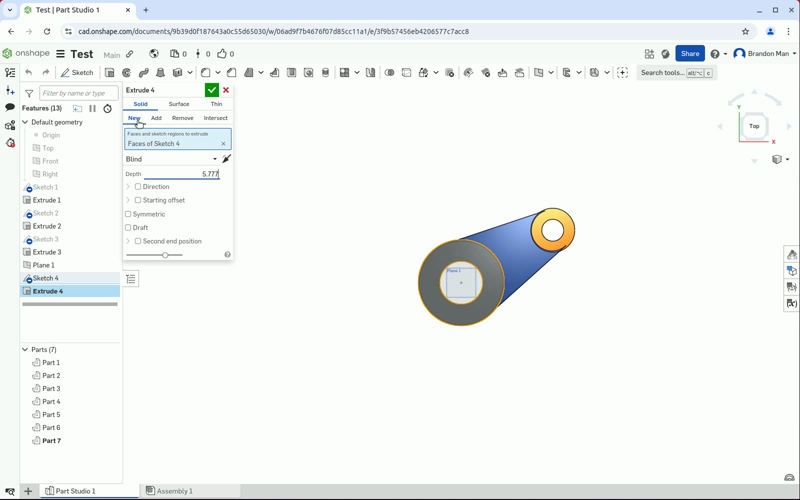
key(enter)
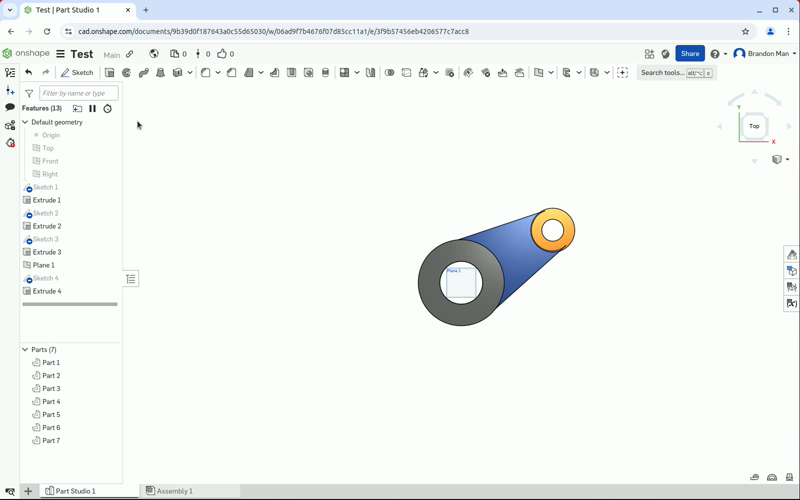
key(shift+h)
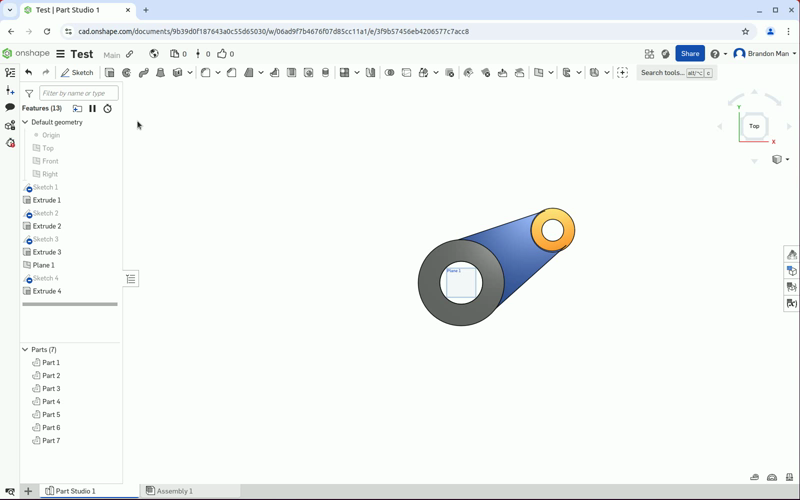
key(shift+h)
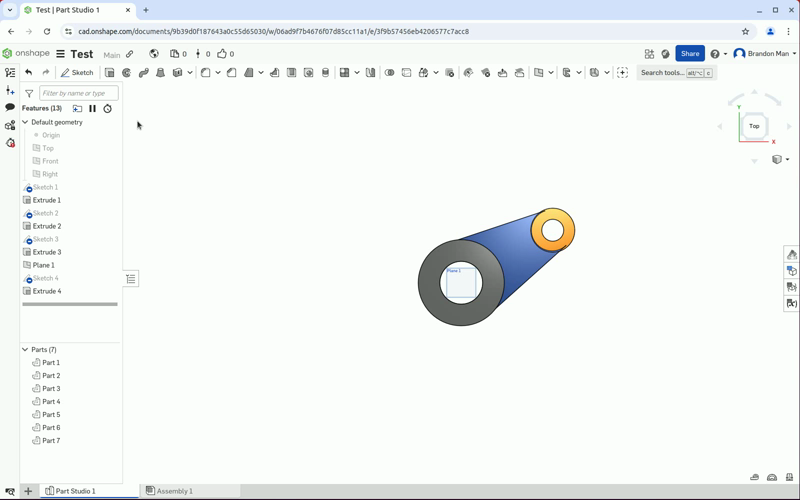
key(shift+7)
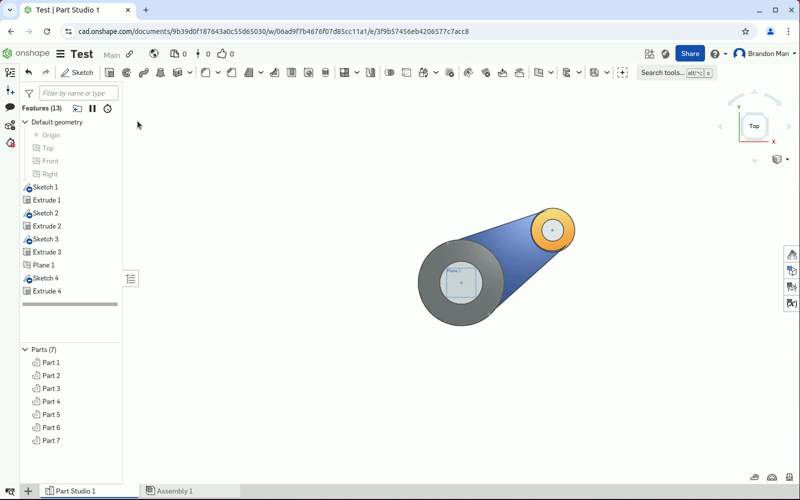
key(up, 3)
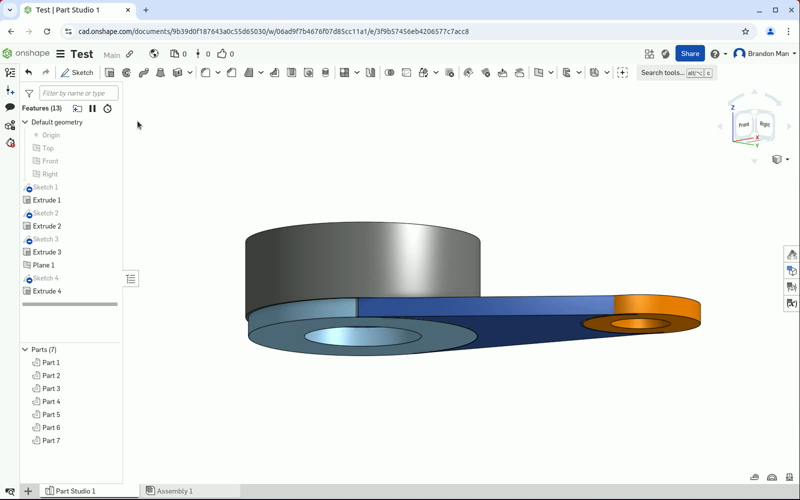
key(left, 3)
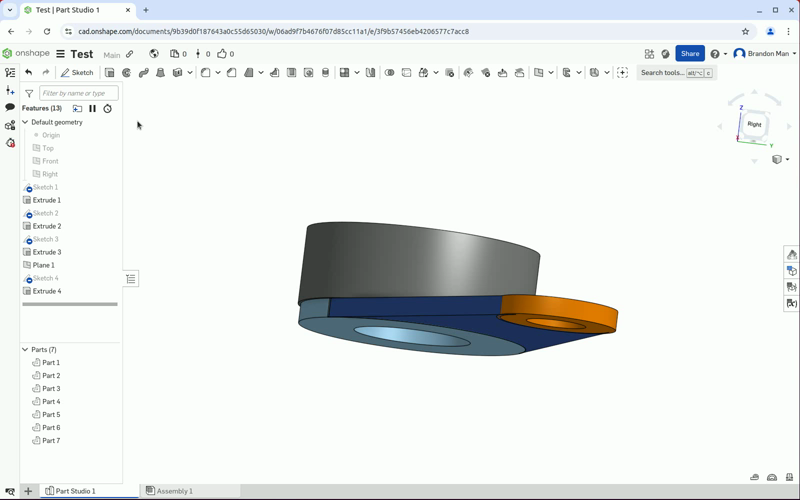
key(right, 3)
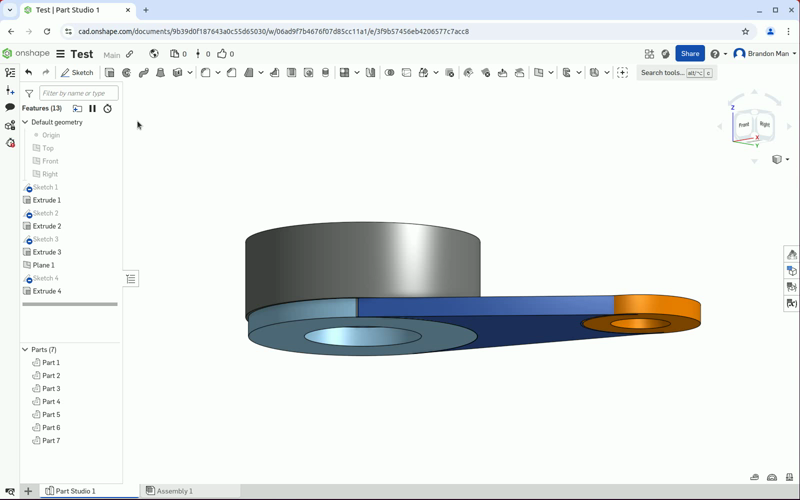
key(down, 3)
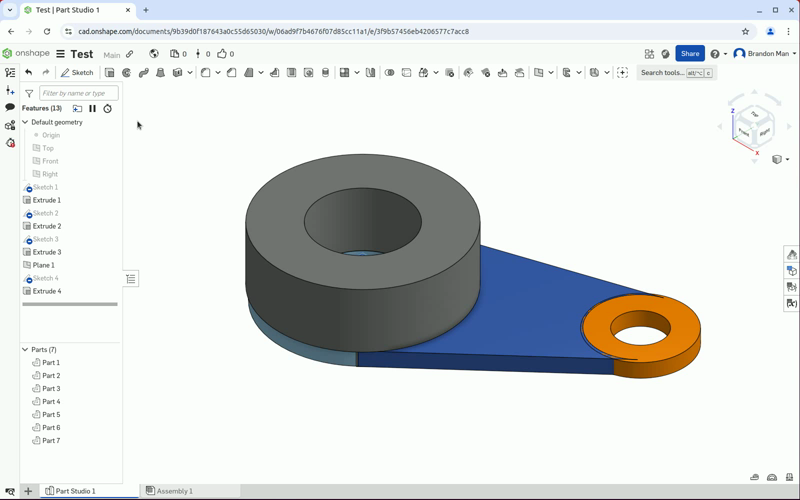
mouse_move(73, 189)
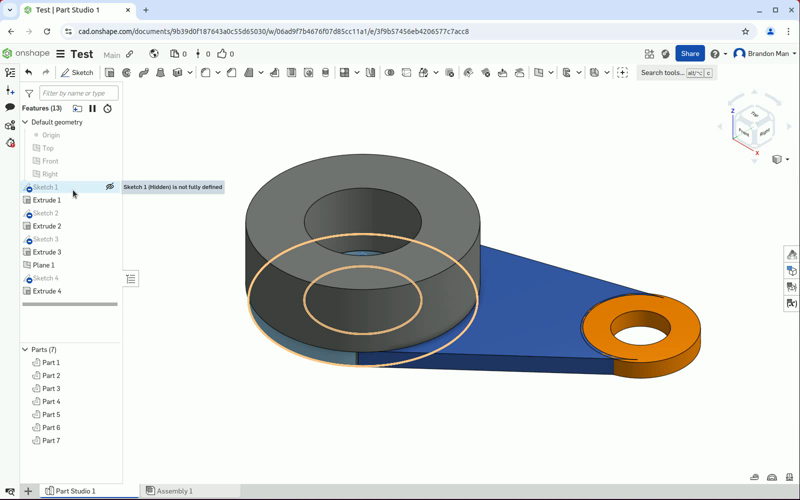
click(73, 189)